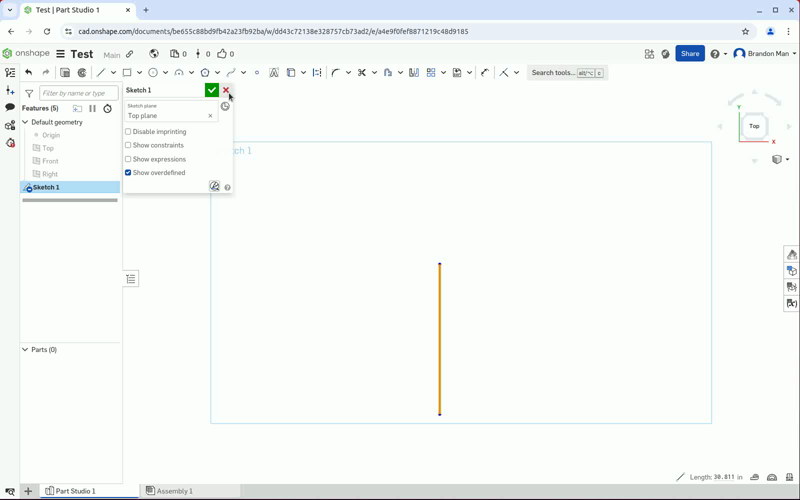
key(shift+h)
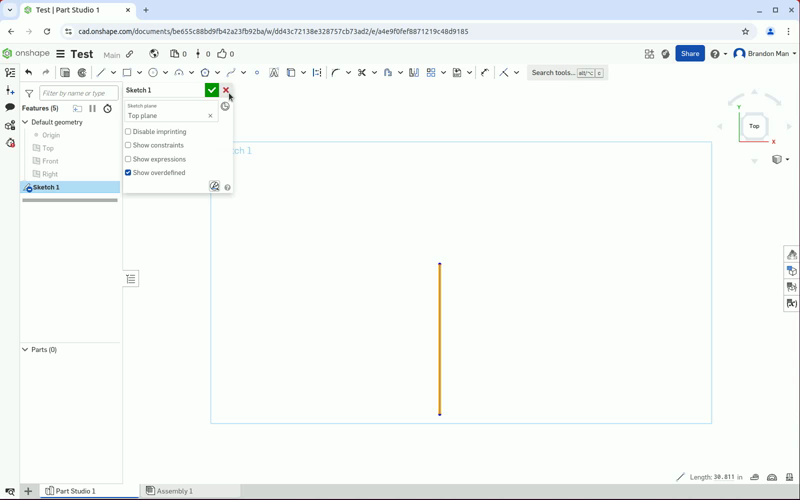
key(shift+s)
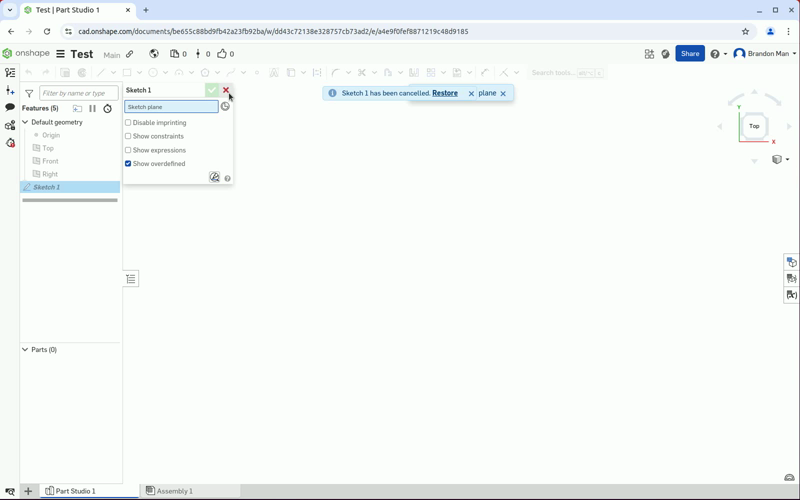
mouse_move(73, 150)
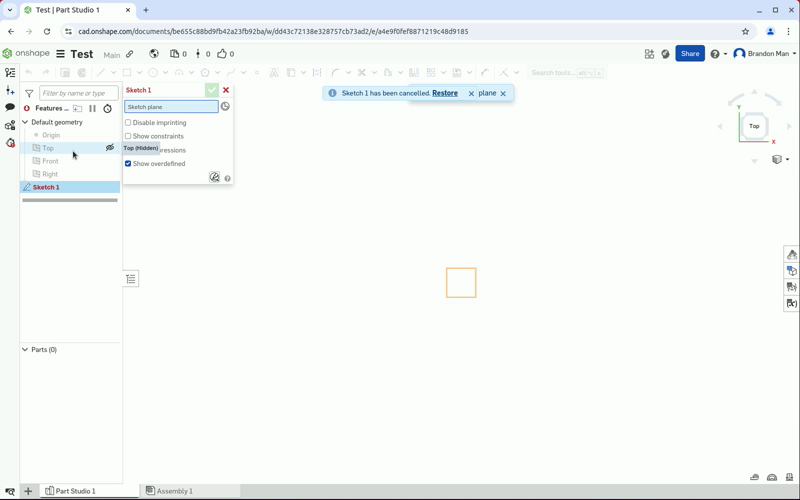
click(73, 150)
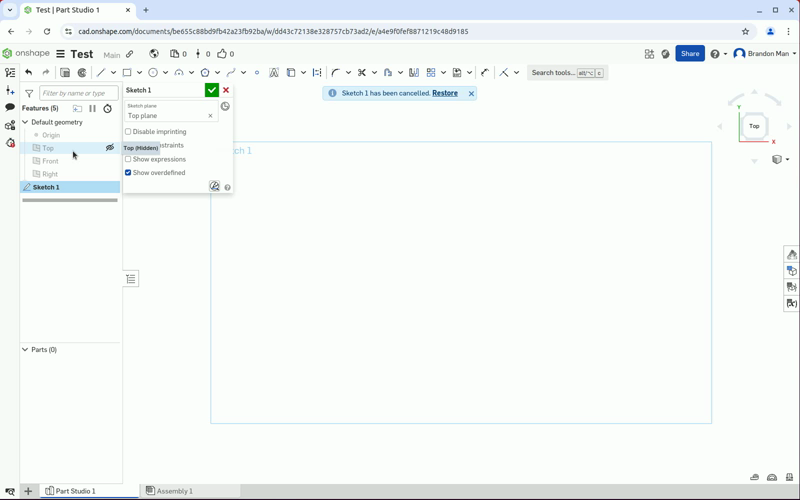
mouse_move(73, 352)
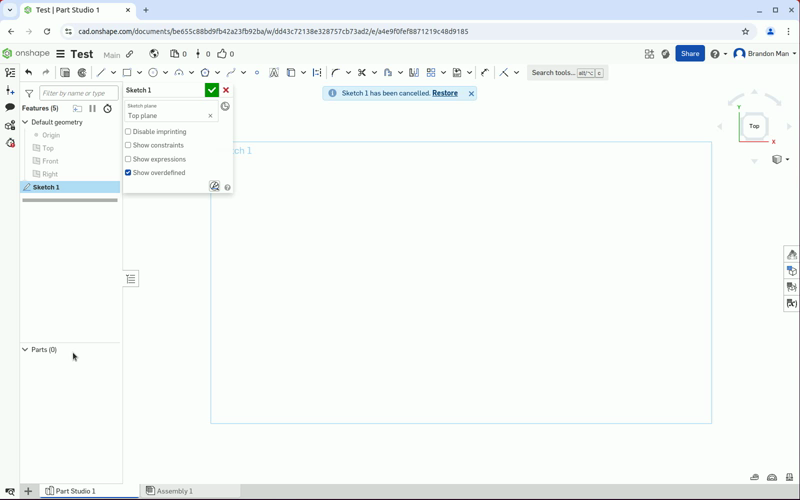
key(y)
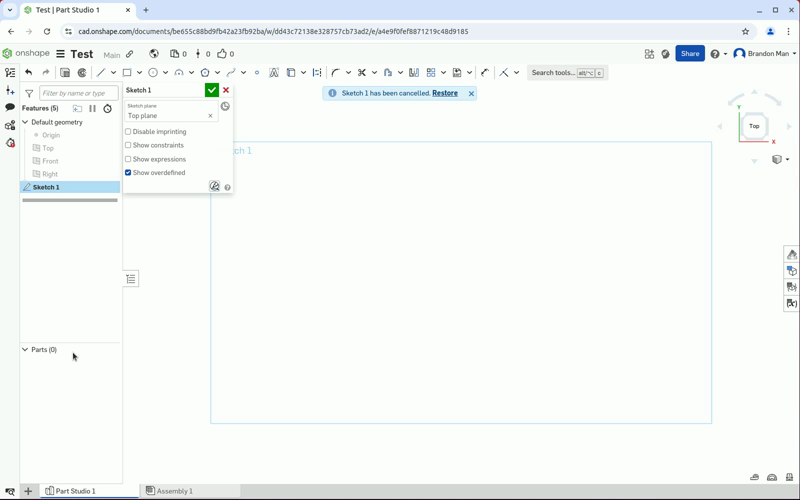
key(l)
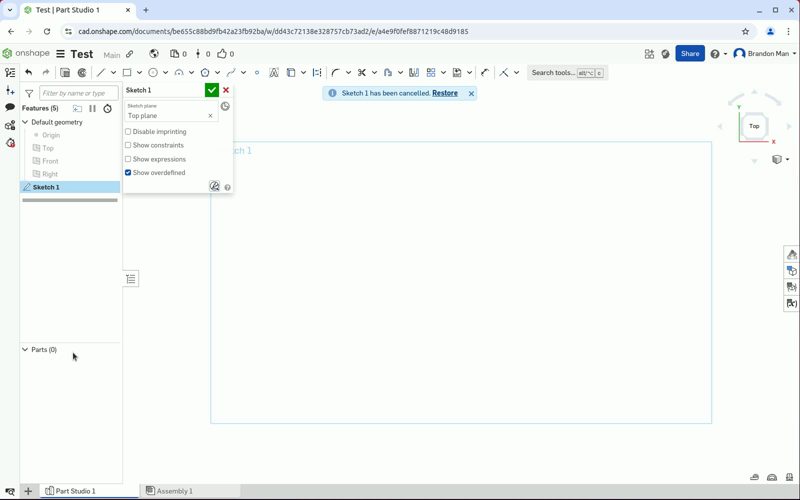
key_down(shift)
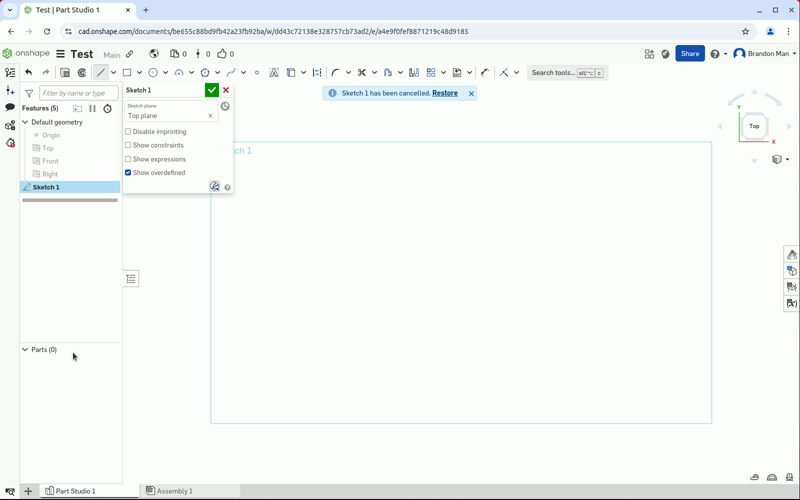
mouse_move(390, 245)
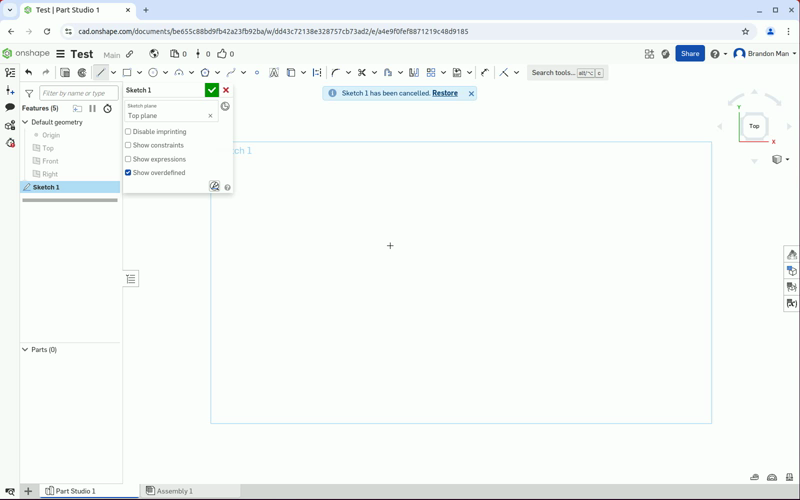
click(390, 245)
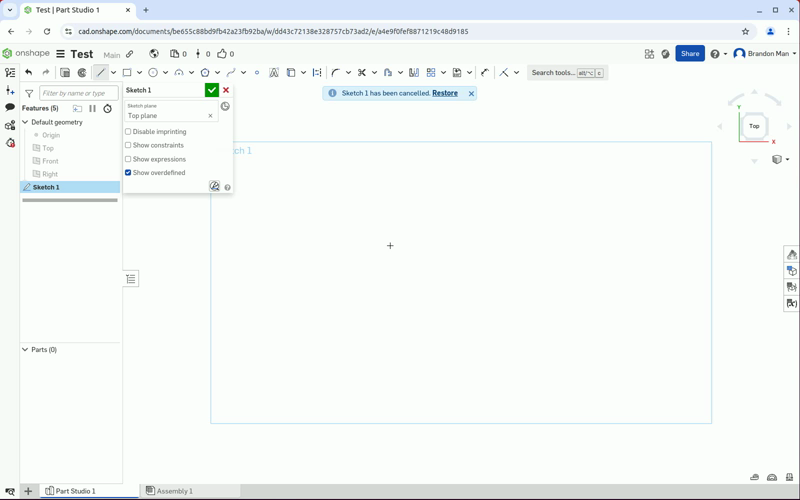
key_up(shift)
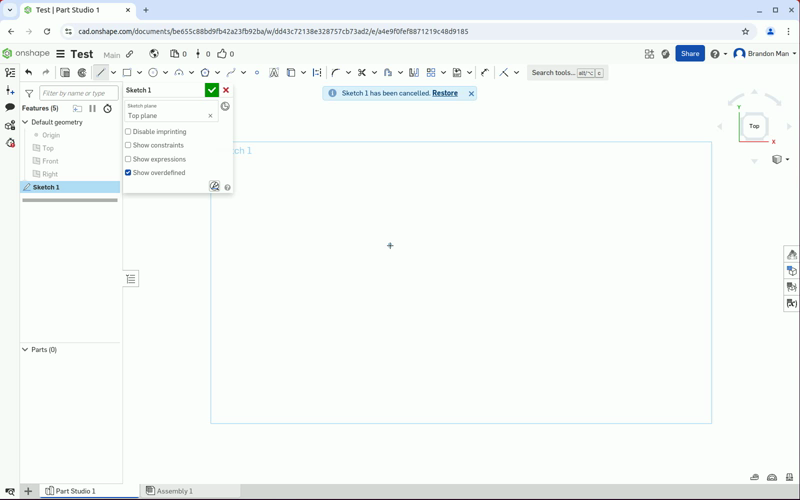
key_down(shift)
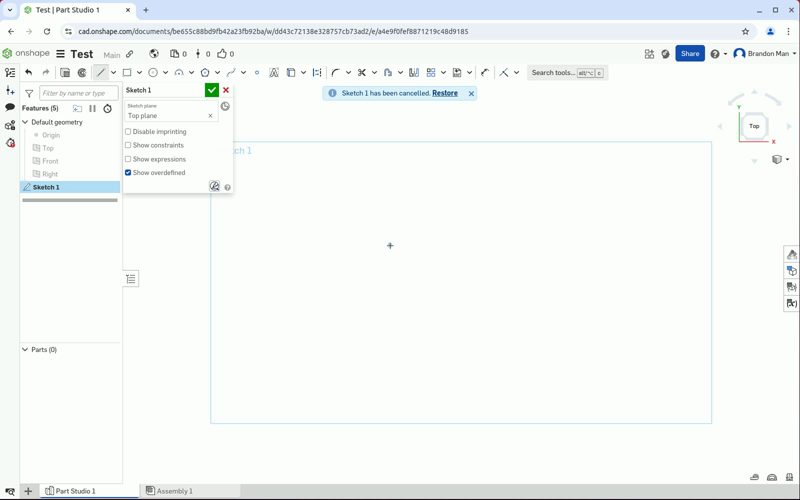
mouse_move(465, 245)
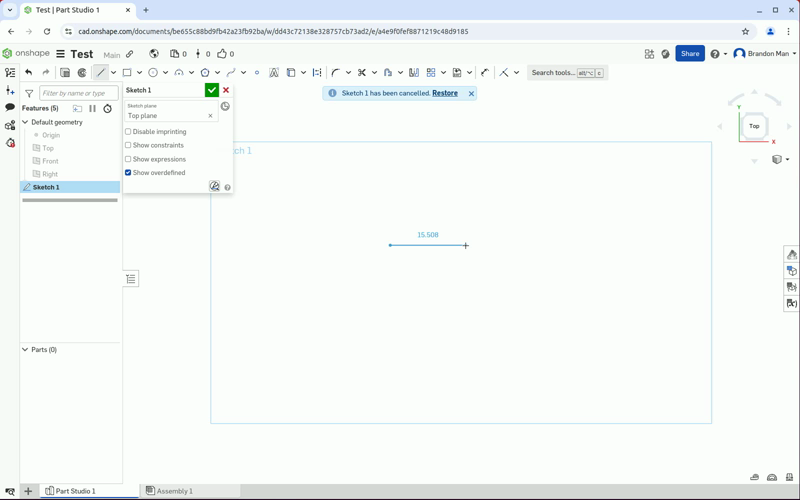
click(465, 245)
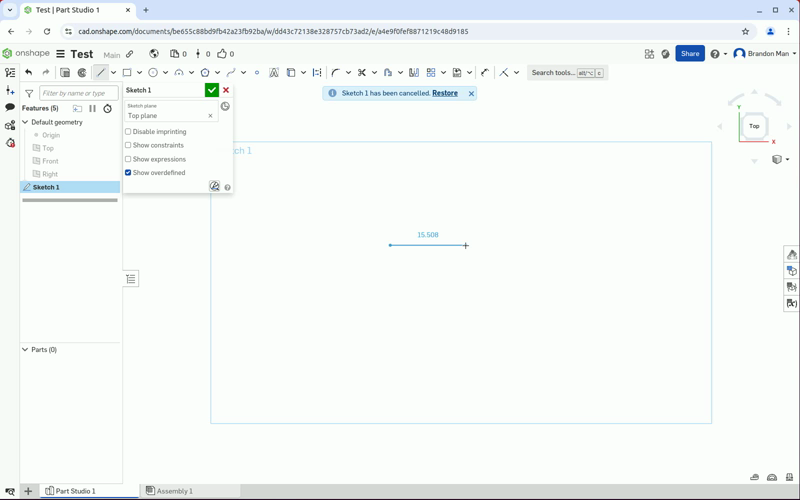
key_up(shift)
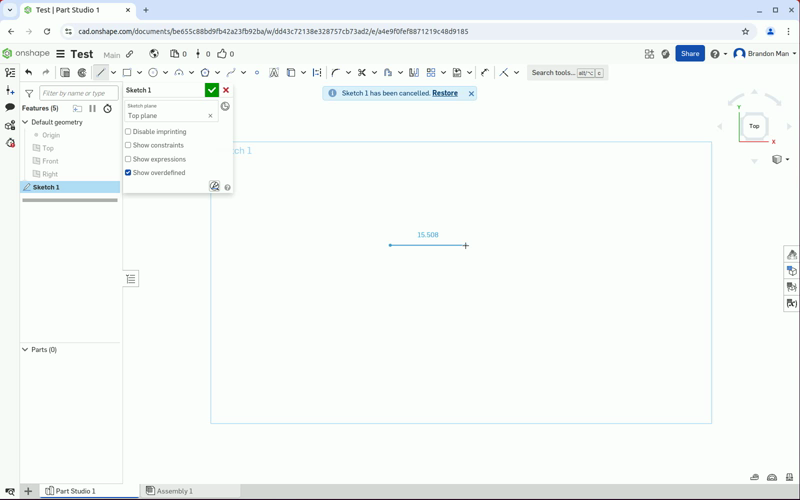
key_down(shift)
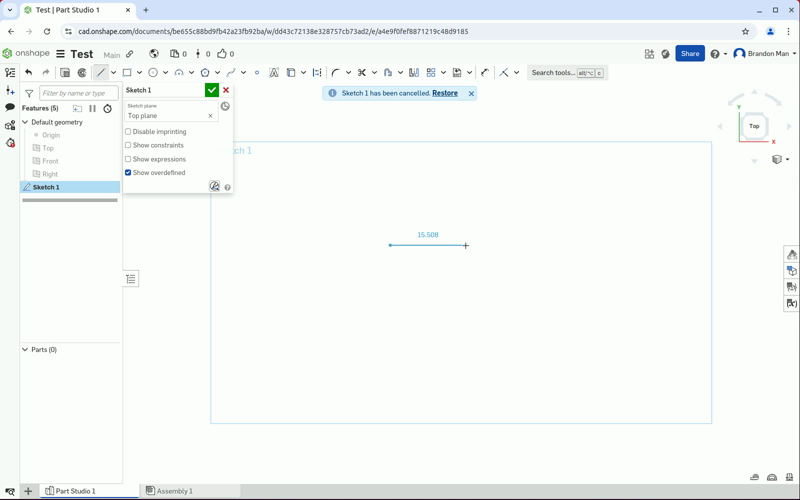
mouse_move(495, 245)
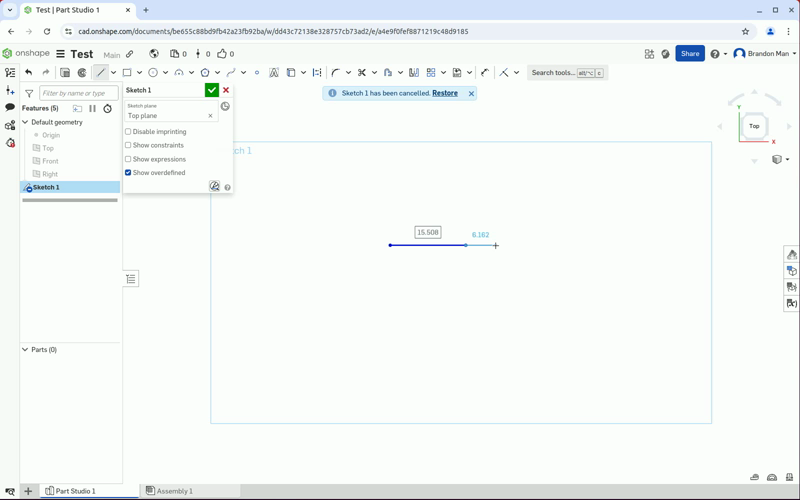
mouse_move(465, 219)
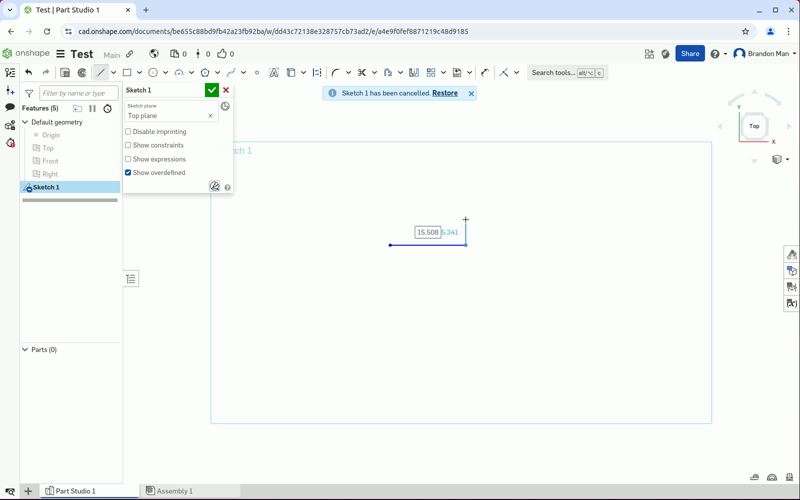
click(465, 219)
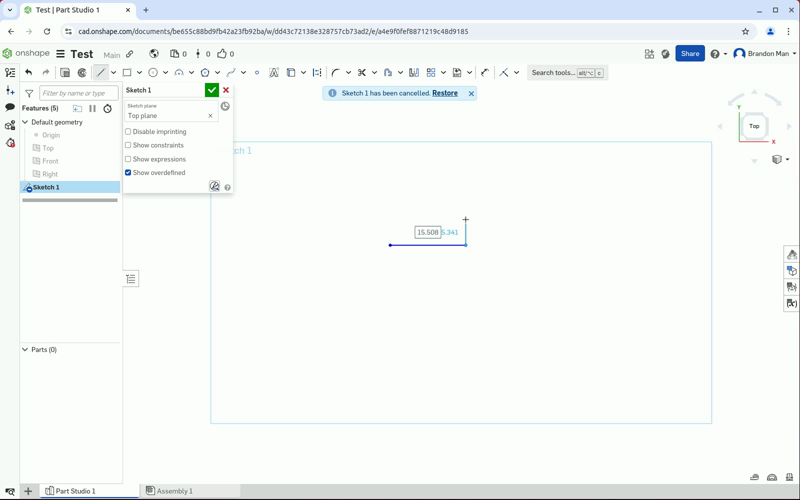
key_up(shift)
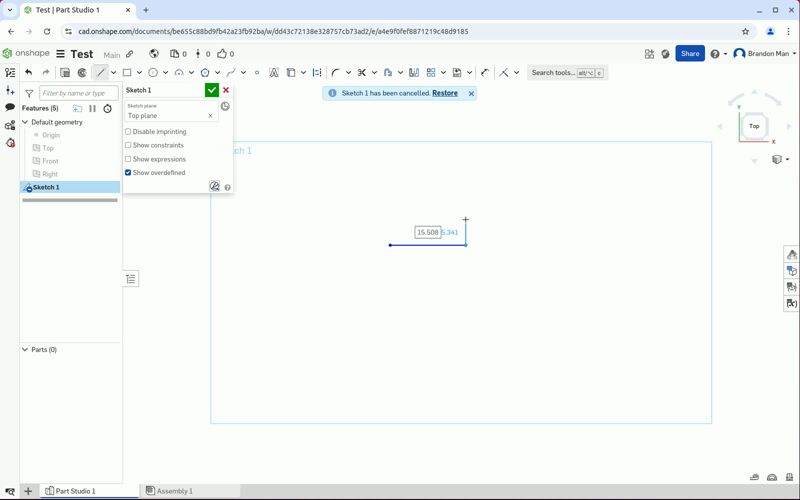
key_down(shift)
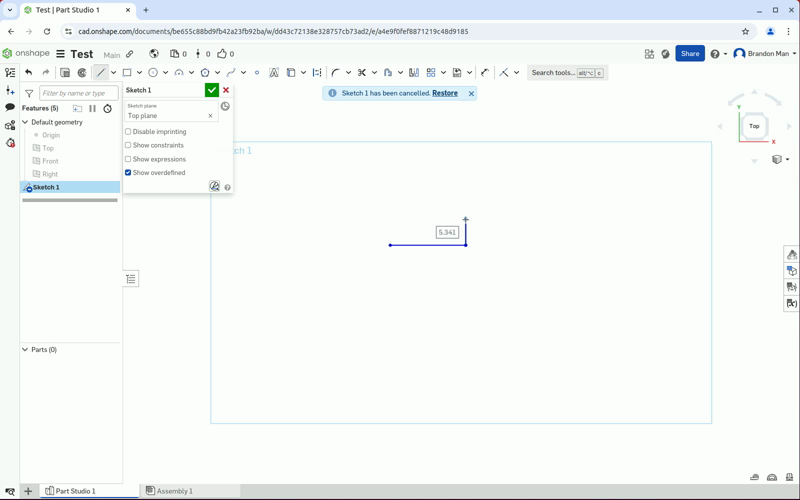
mouse_move(495, 219)
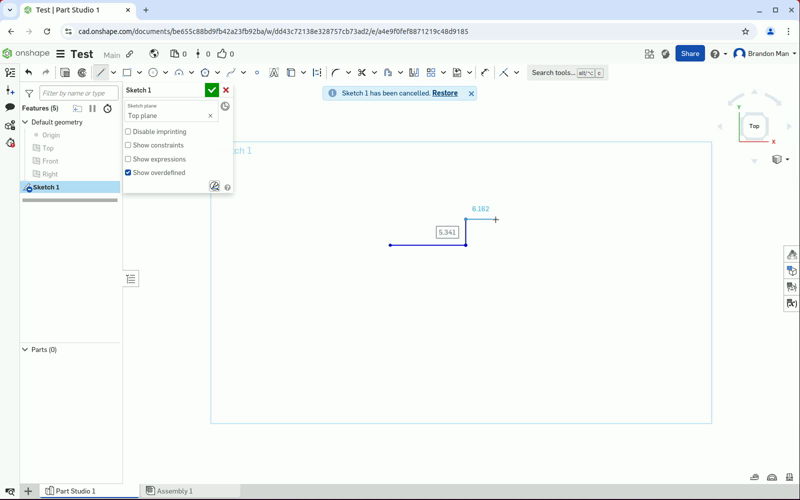
mouse_move(451, 219)
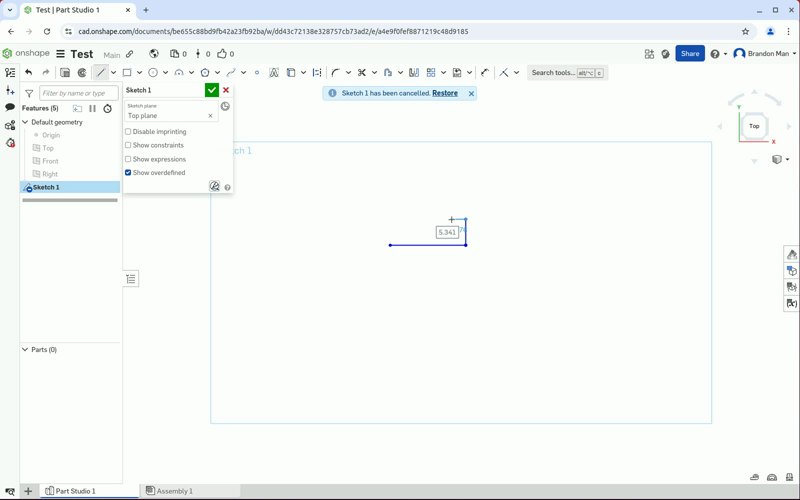
click(451, 219)
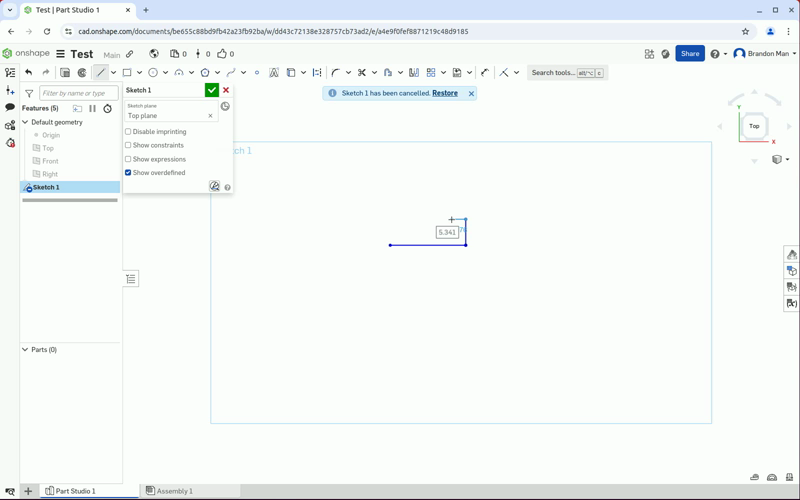
key_up(shift)
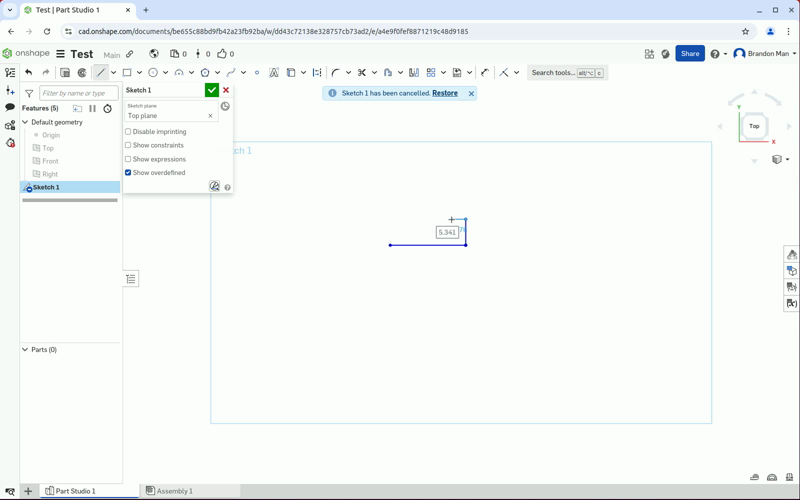
key_down(shift)
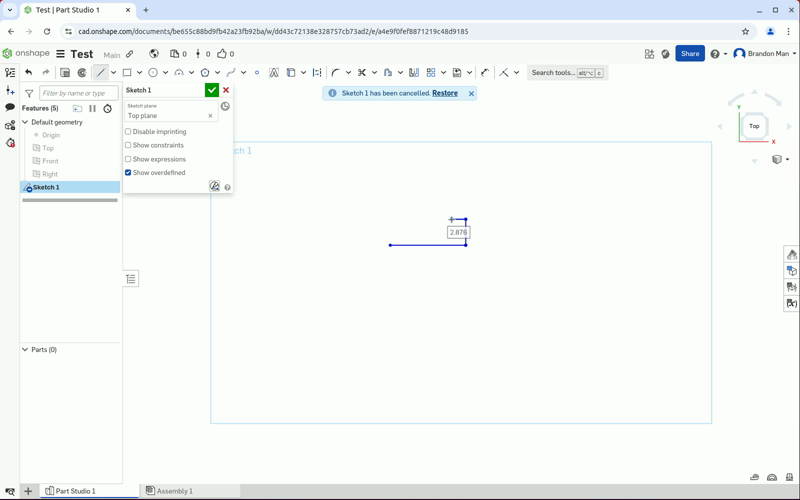
mouse_move(481, 219)
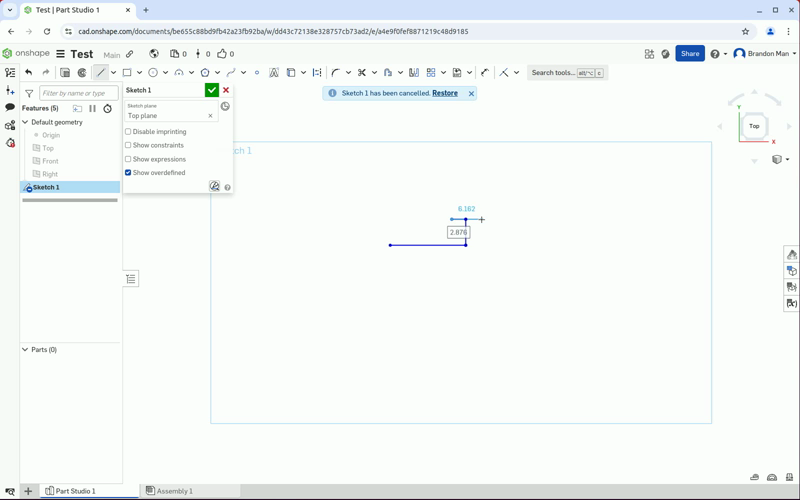
mouse_move(451, 196)
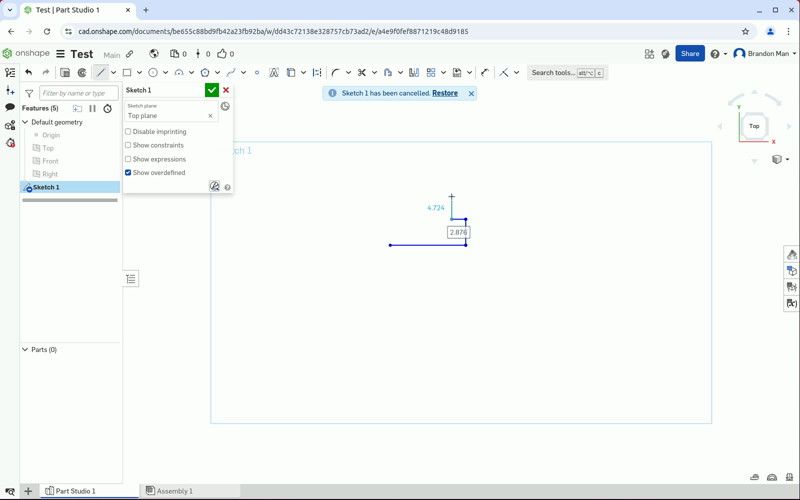
click(451, 196)
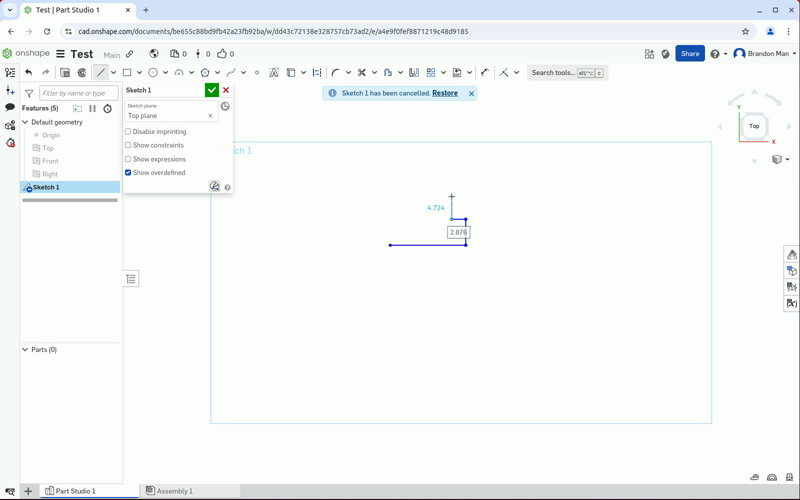
key_up(shift)
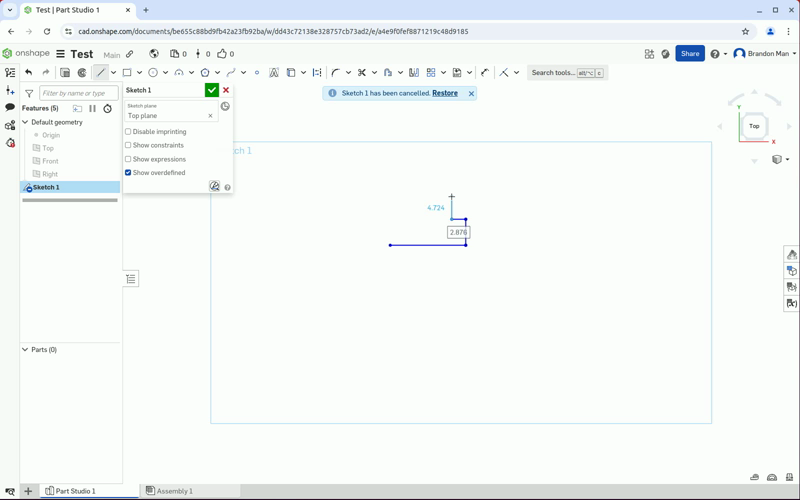
key_down(shift)
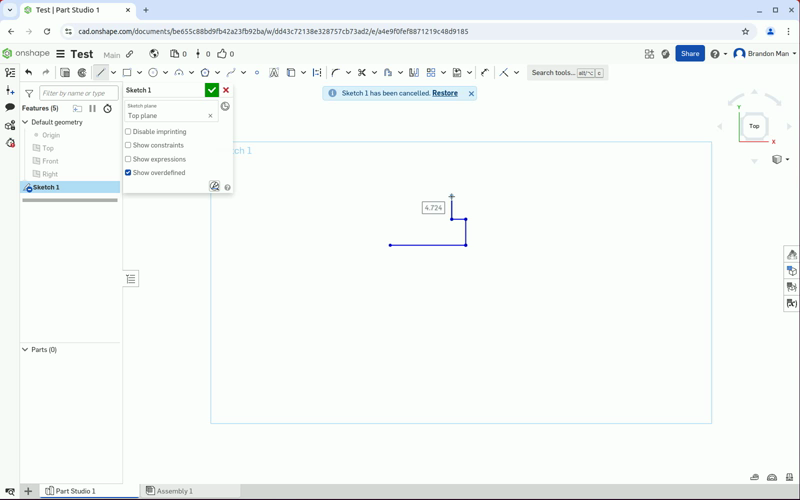
mouse_move(481, 196)
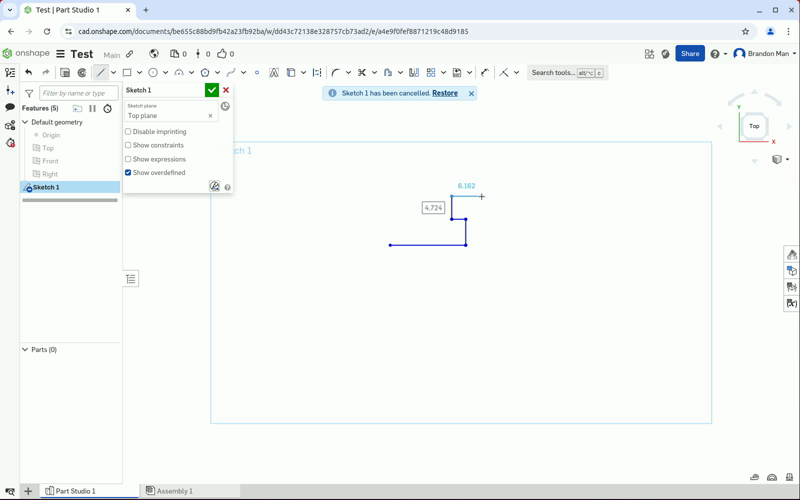
mouse_move(465, 196)
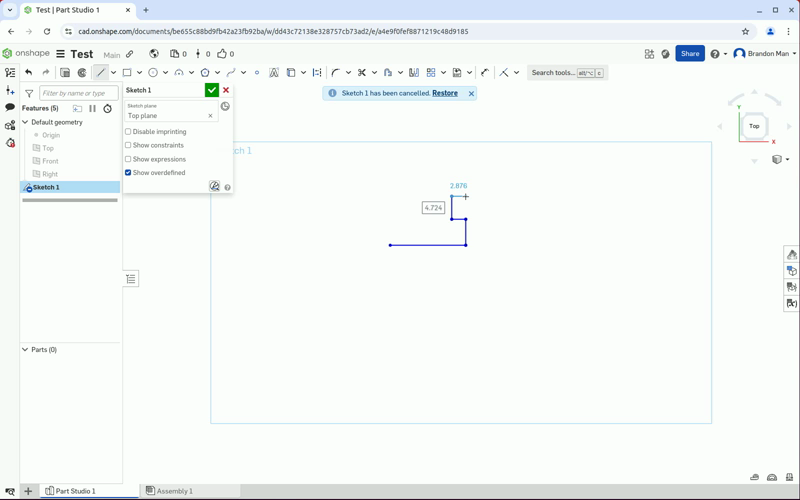
click(465, 196)
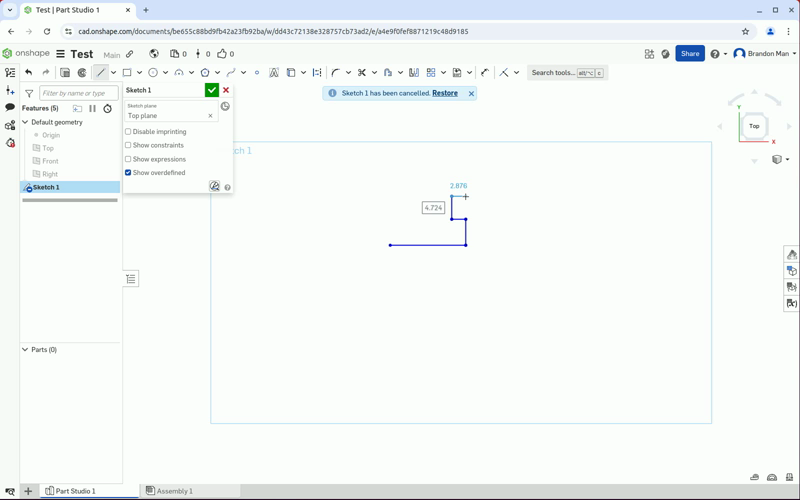
key_up(shift)
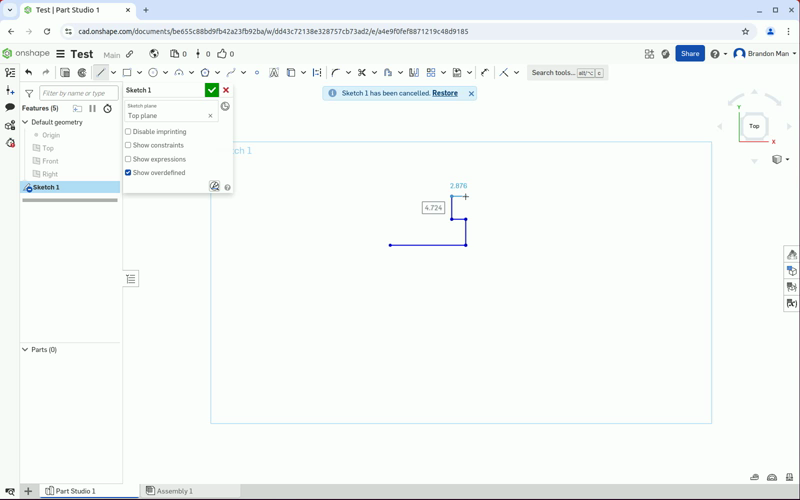
key_down(shift)
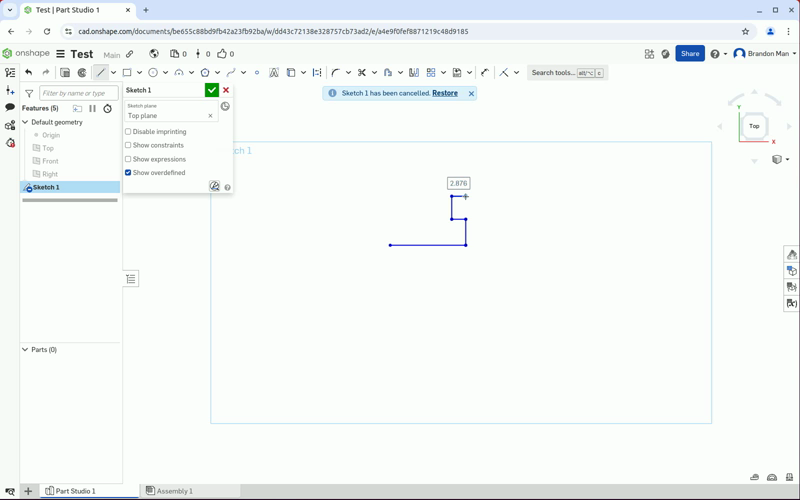
mouse_move(495, 196)
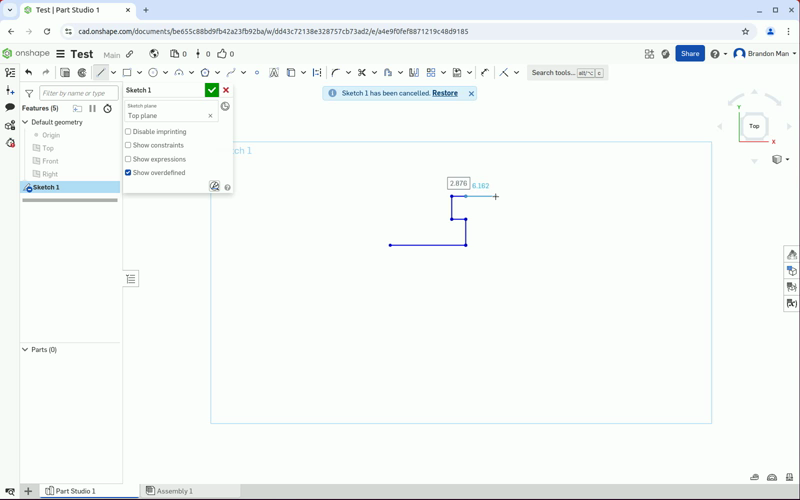
mouse_move(465, 170)
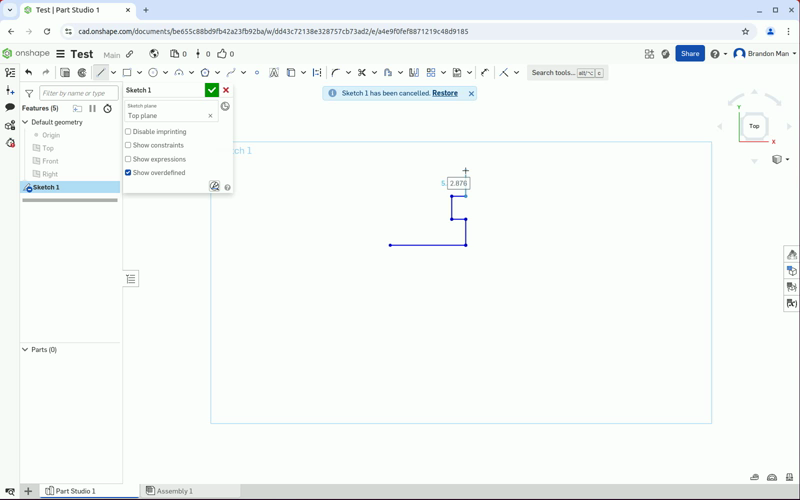
click(465, 170)
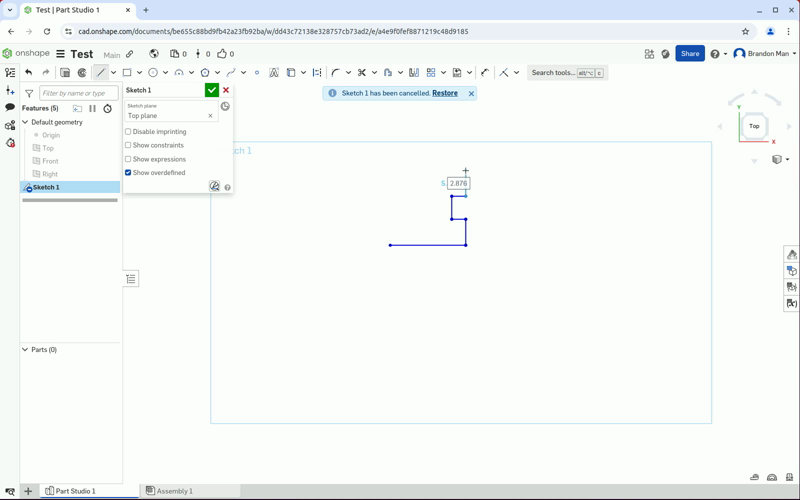
key_up(shift)
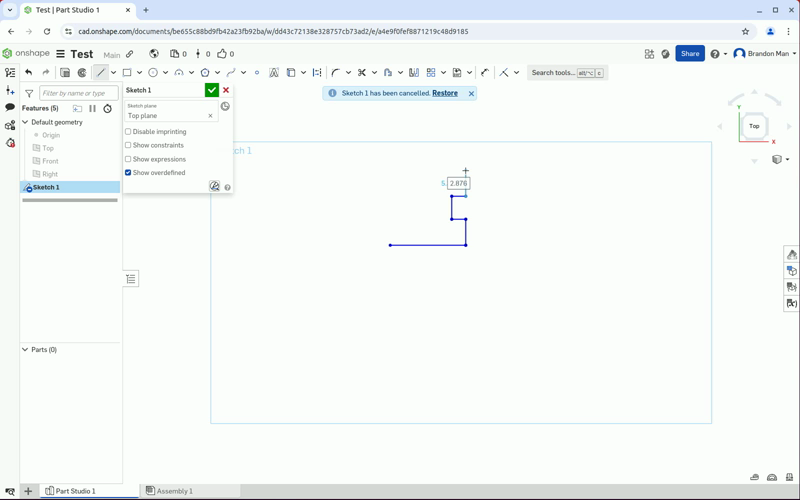
key_down(shift)
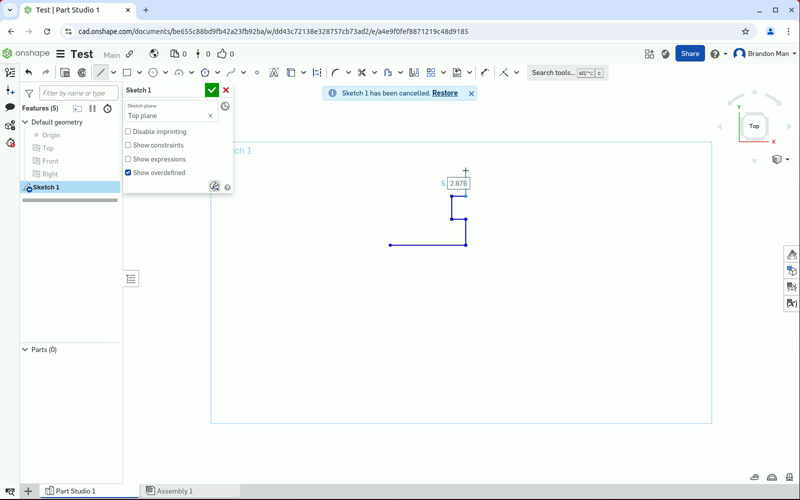
mouse_move(390, 170)
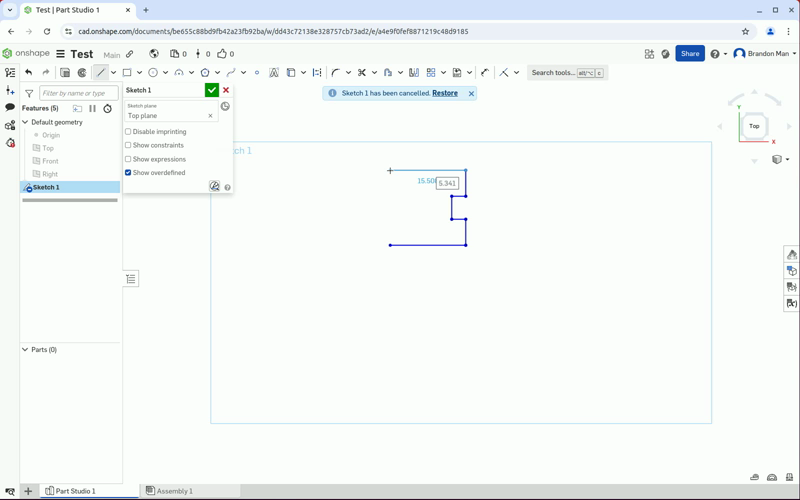
click(390, 170)
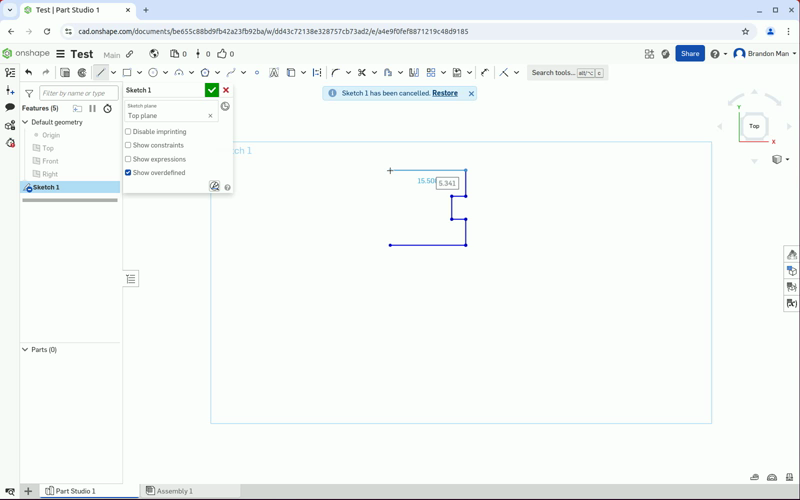
key_up(shift)
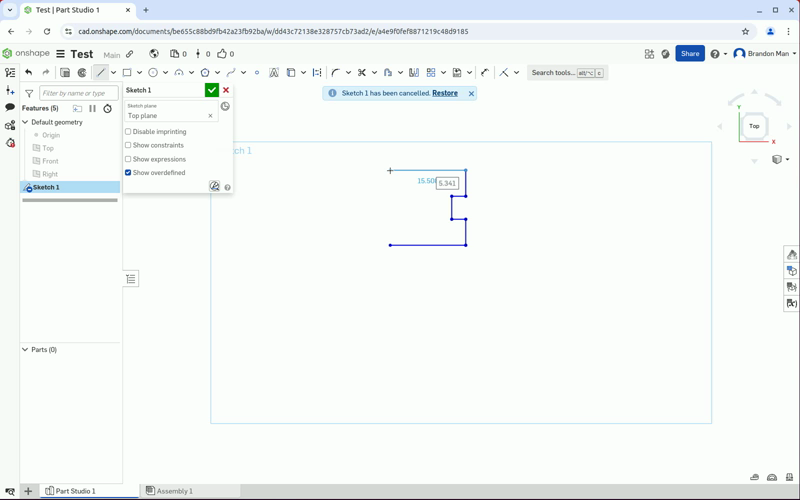
key_down(shift)
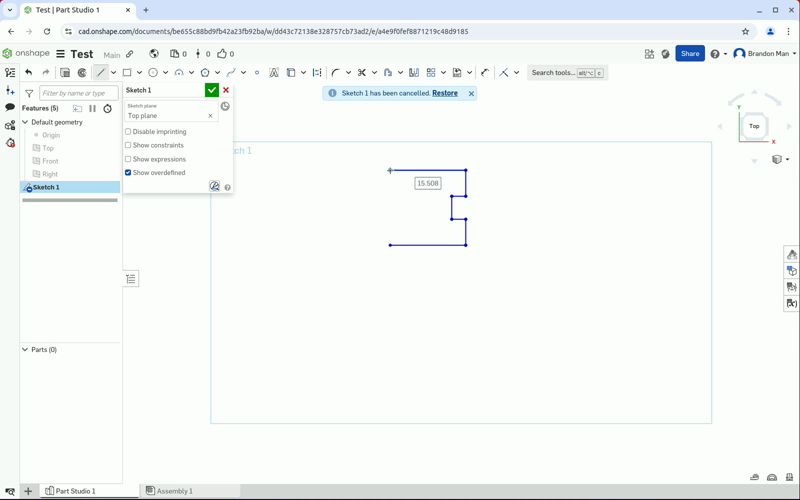
mouse_move(420, 170)
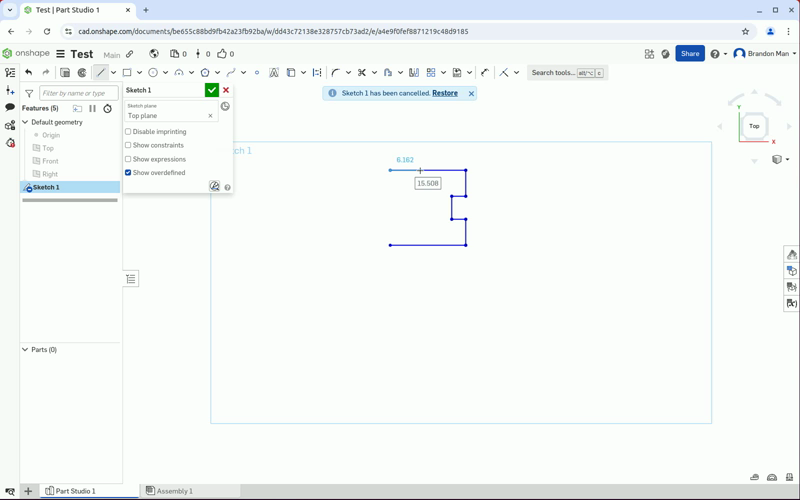
mouse_move(390, 196)
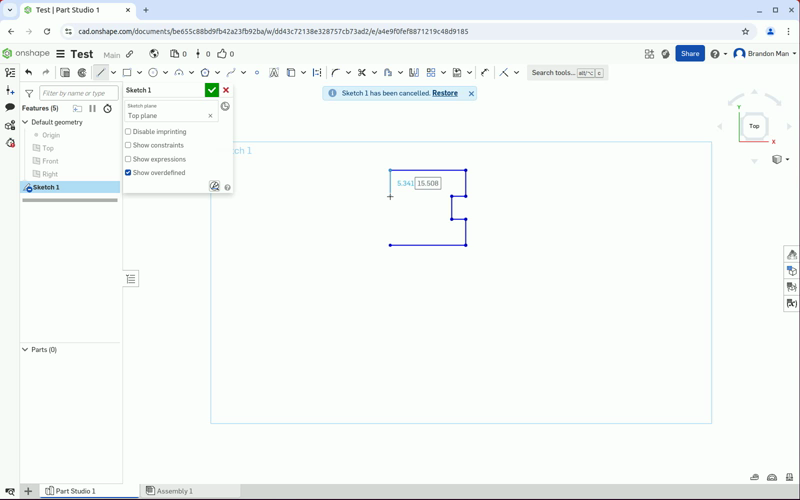
click(390, 196)
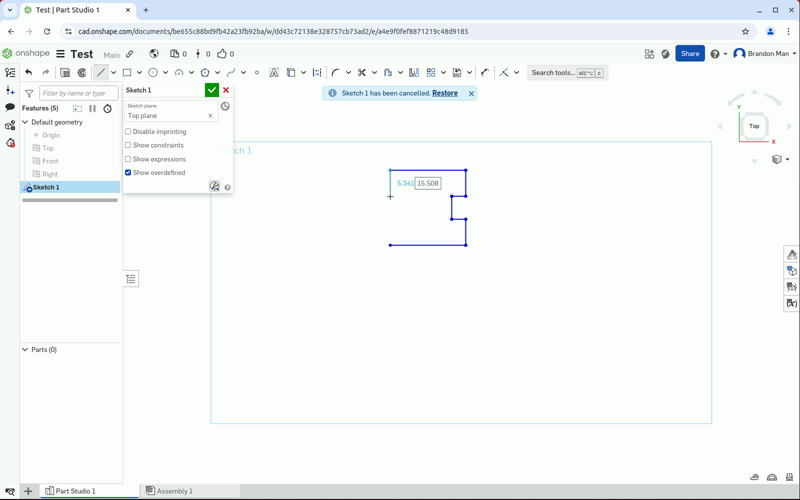
key_up(shift)
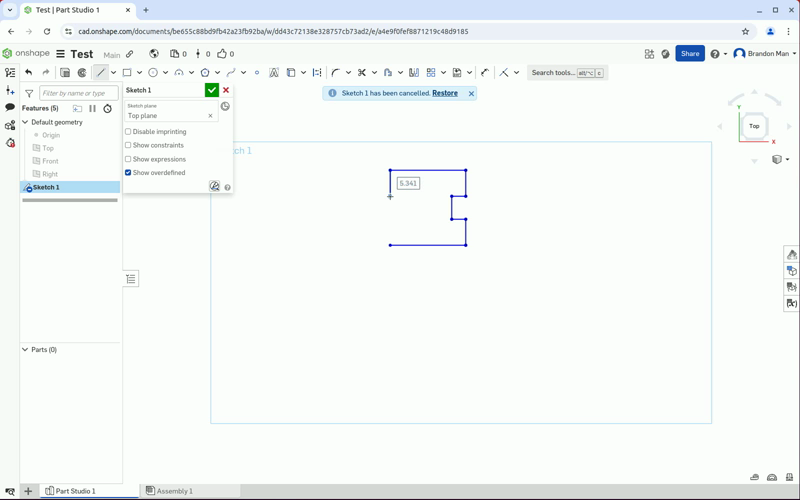
key_down(shift)
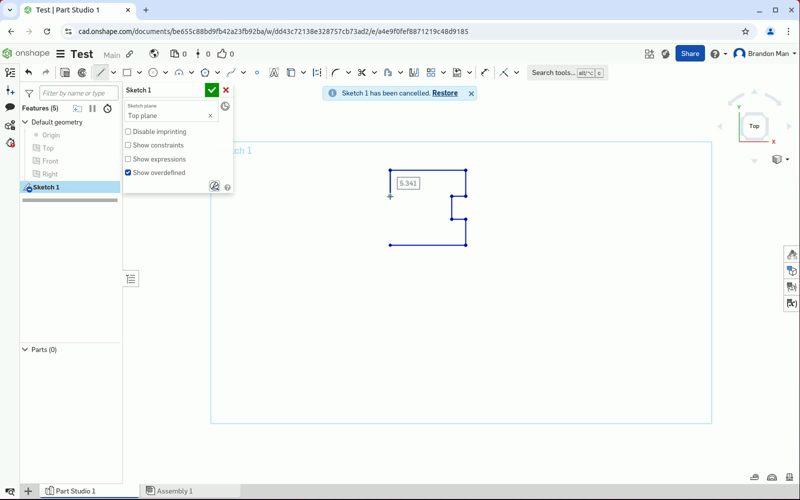
mouse_move(420, 196)
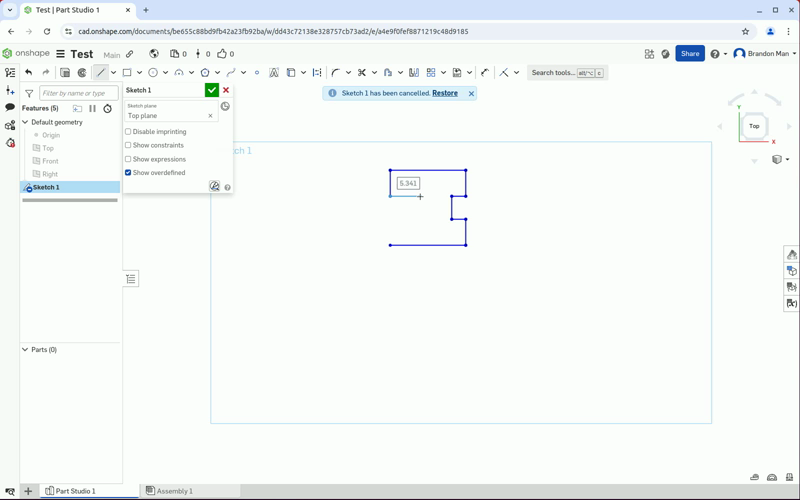
mouse_move(404, 196)
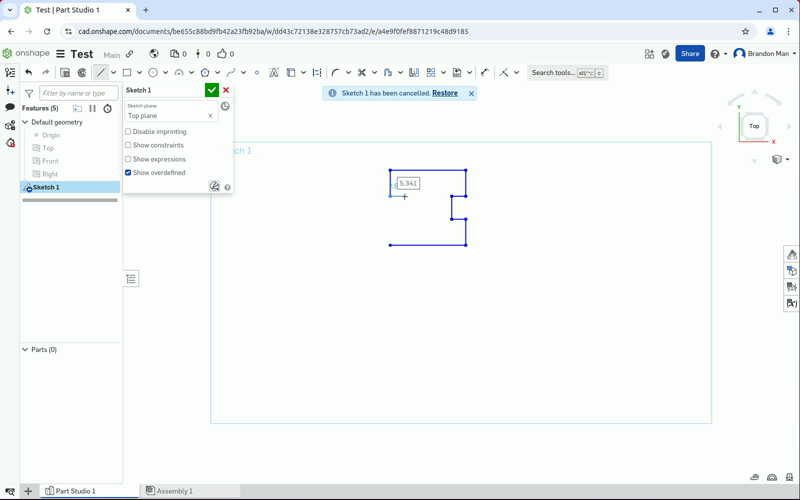
click(404, 196)
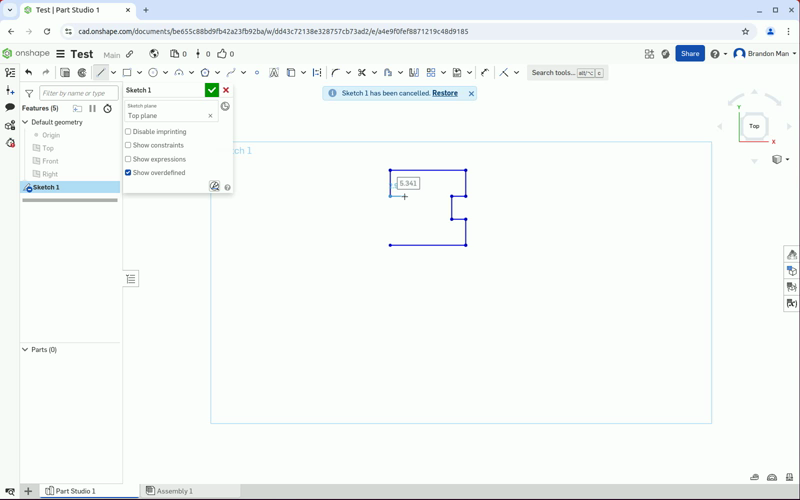
key_up(shift)
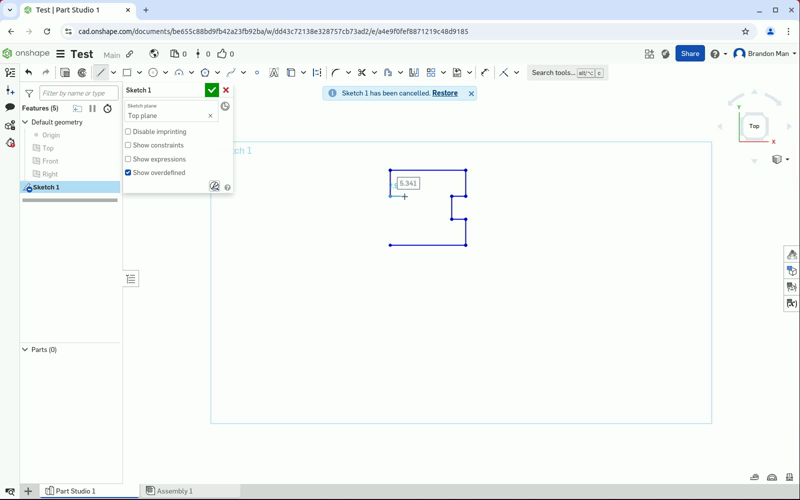
key_down(shift)
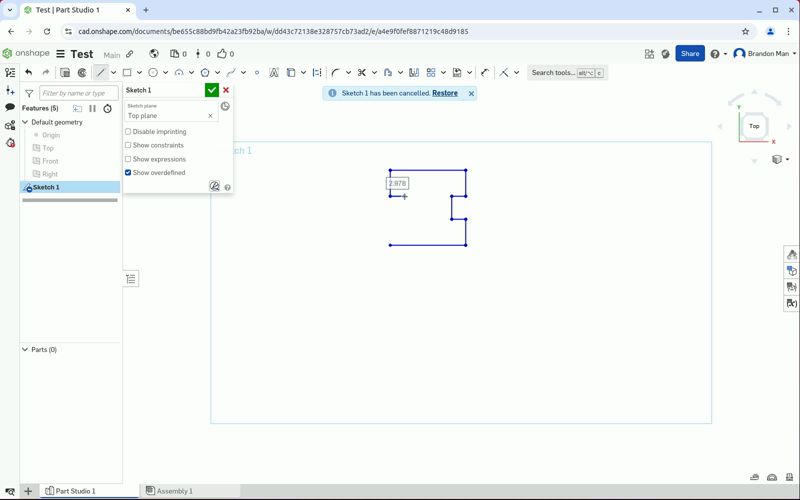
mouse_move(434, 196)
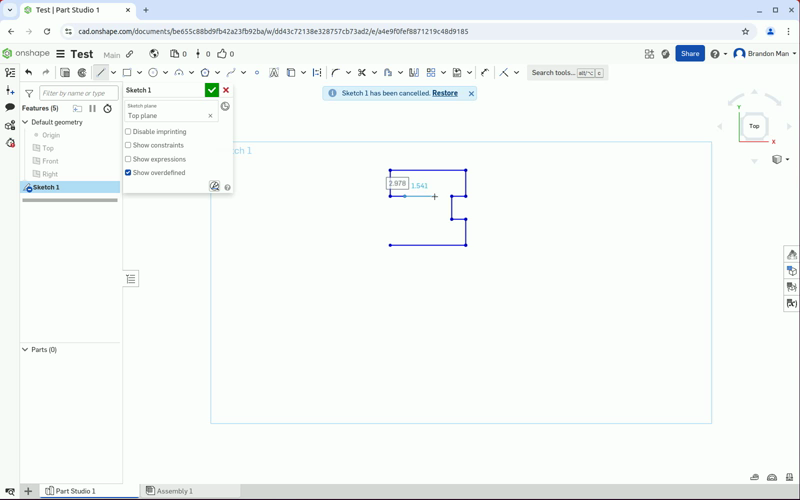
mouse_move(404, 219)
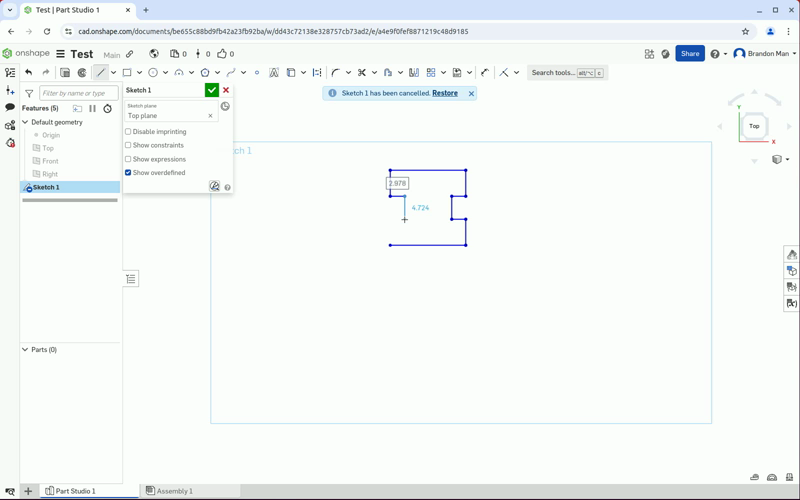
click(404, 219)
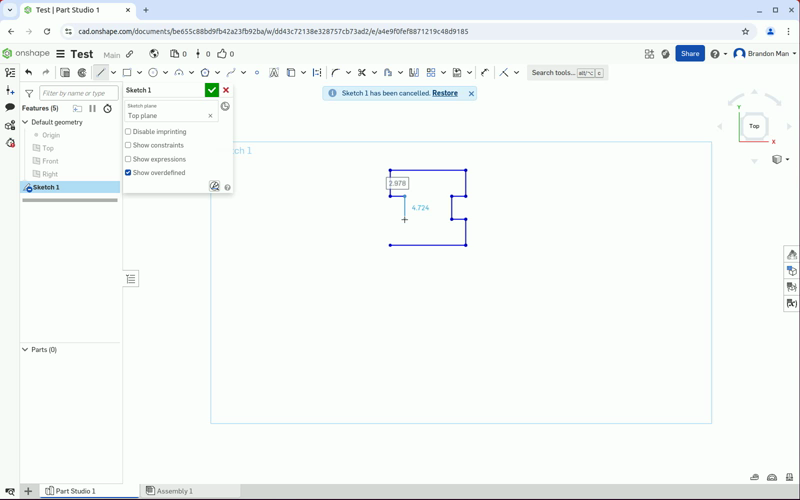
key_up(shift)
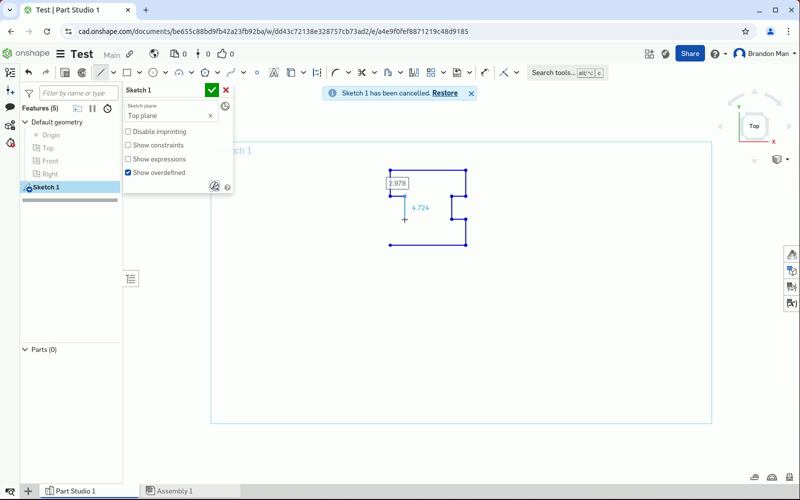
key_down(shift)
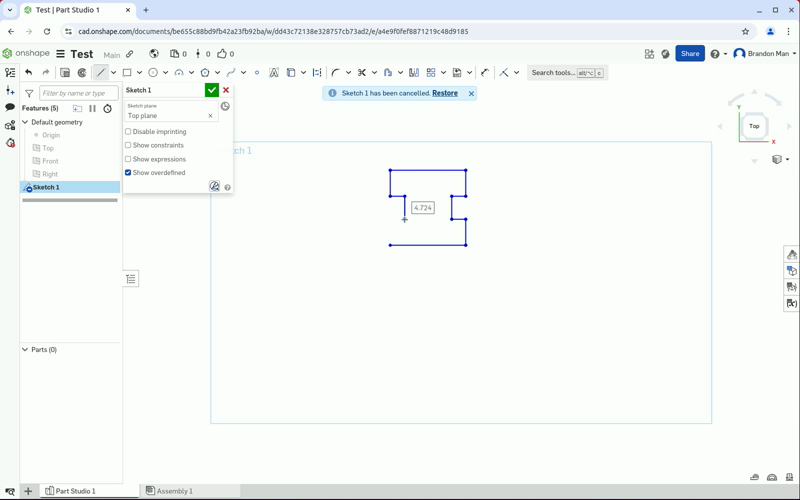
mouse_move(434, 219)
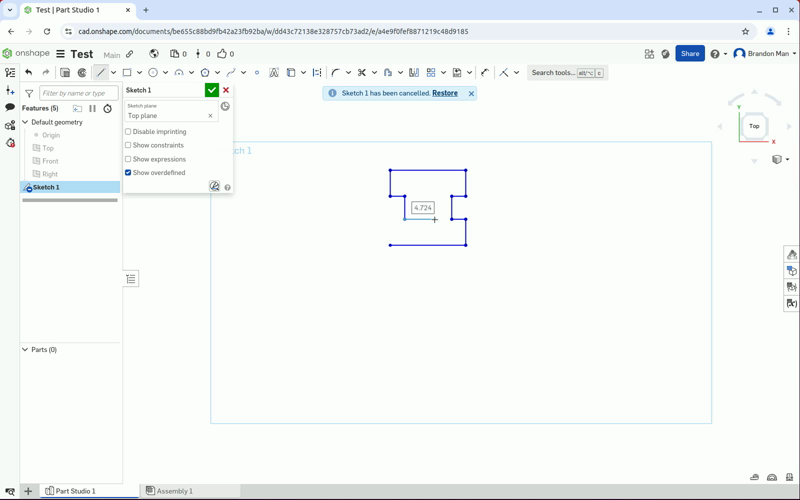
mouse_move(390, 219)
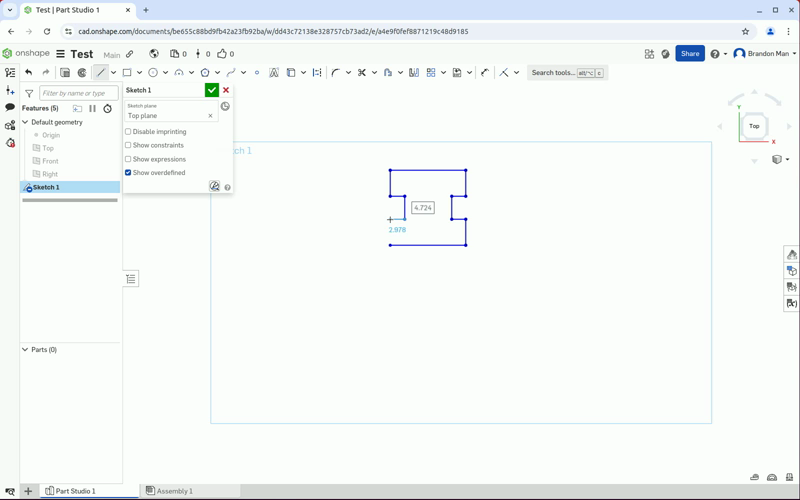
click(390, 219)
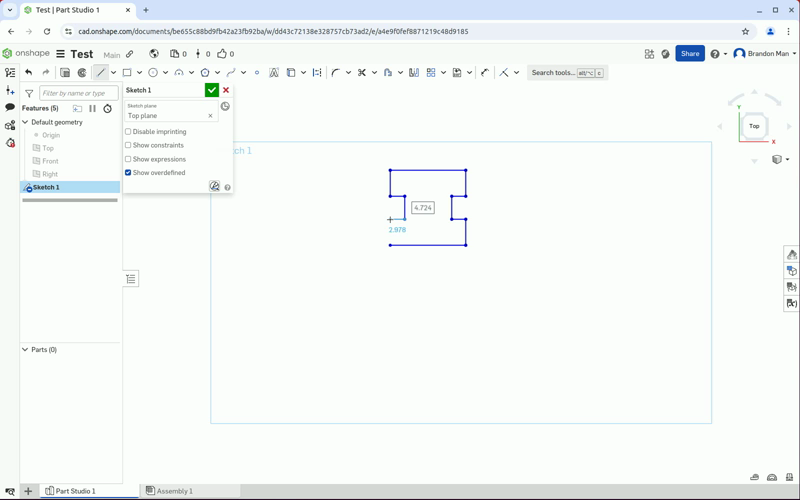
key_up(shift)
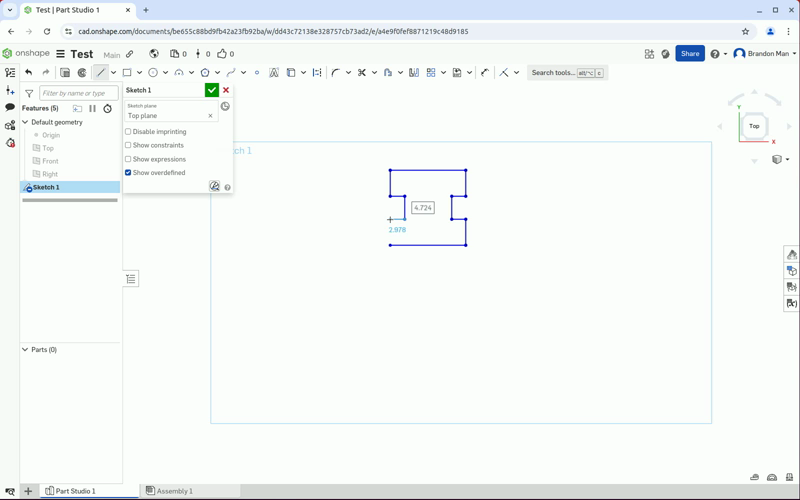
mouse_move(420, 219)
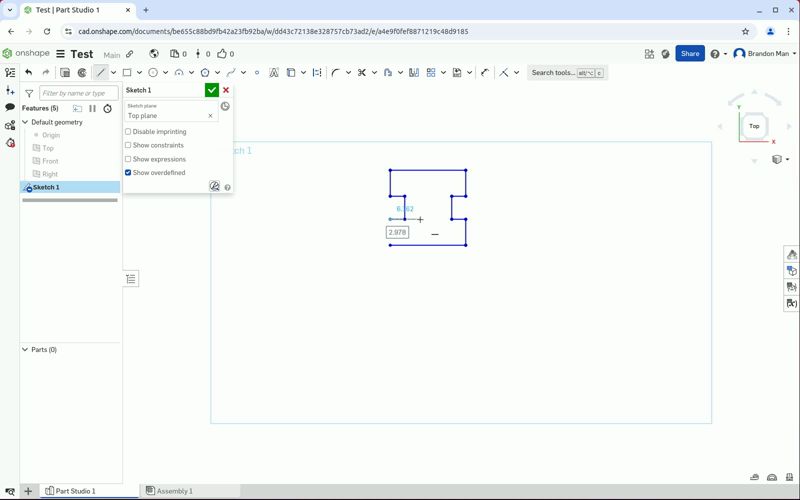
key_down(shift)
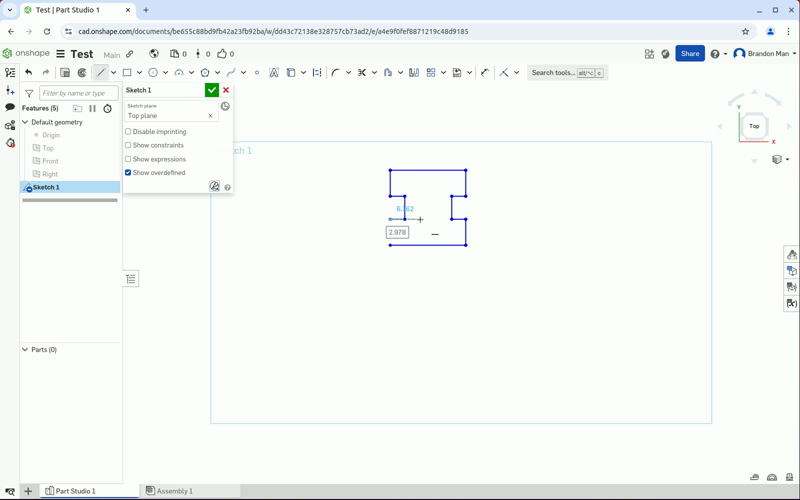
mouse_move(390, 245)
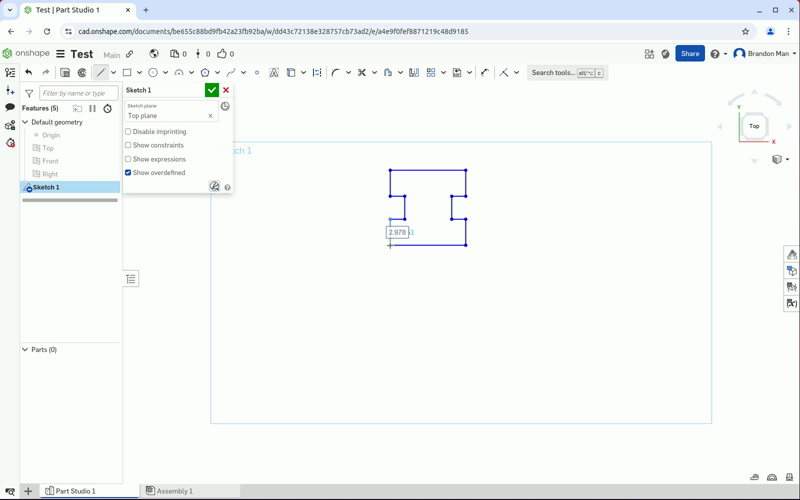
key_up(shift)
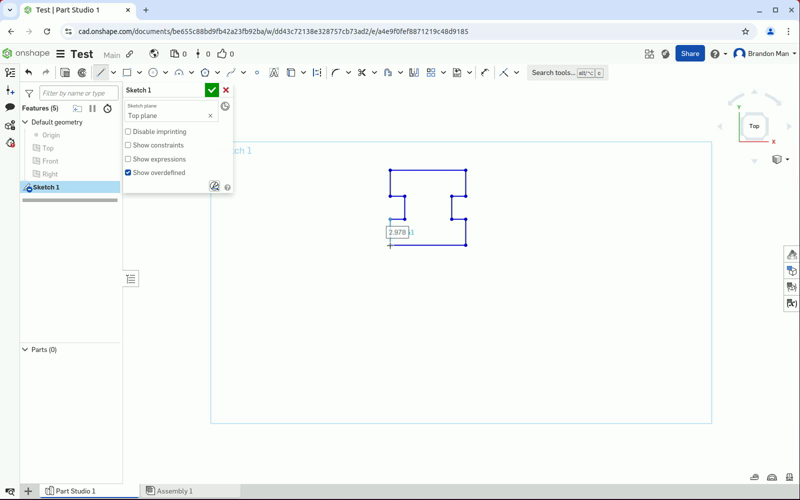
click(390, 245)
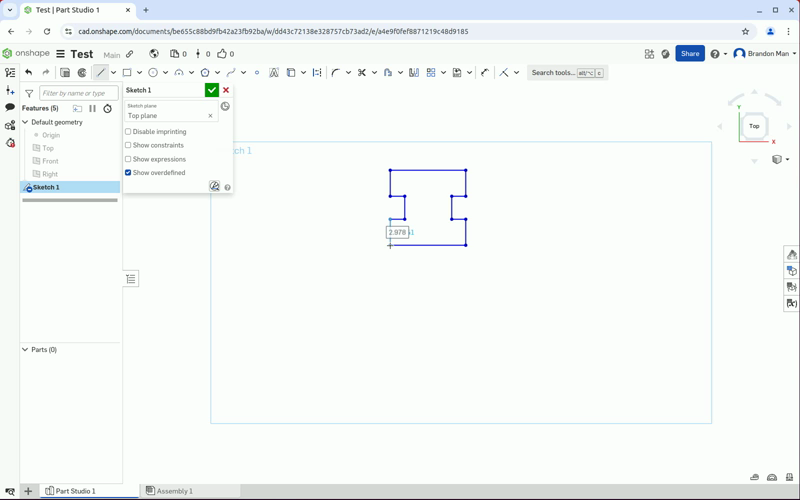
key(esc)
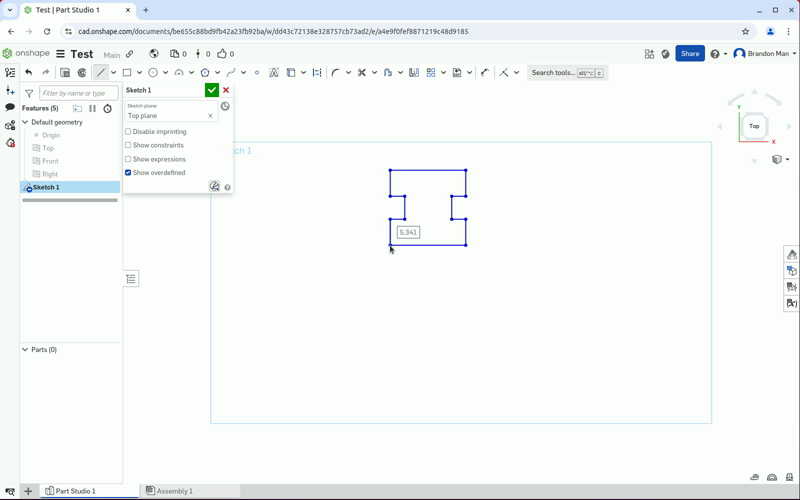
key(c)
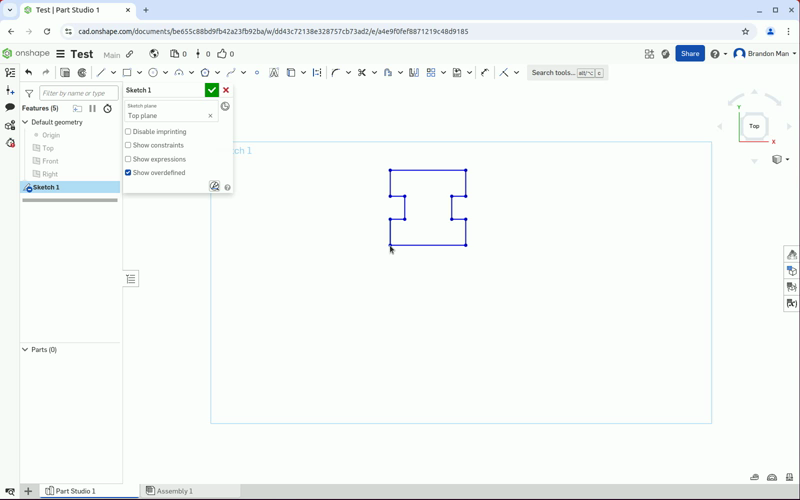
key_down(shift)
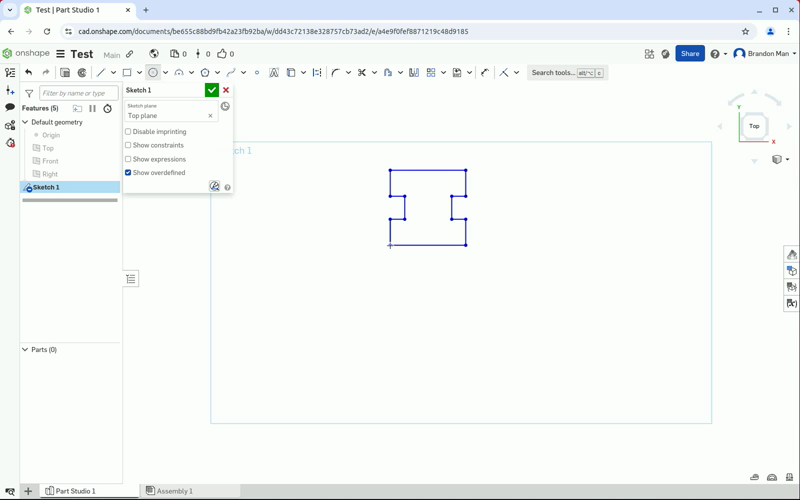
mouse_move(428, 207)
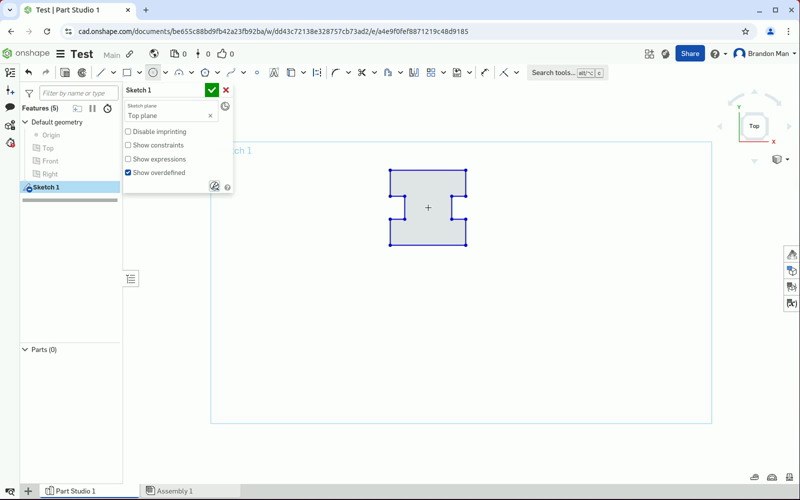
click(428, 207)
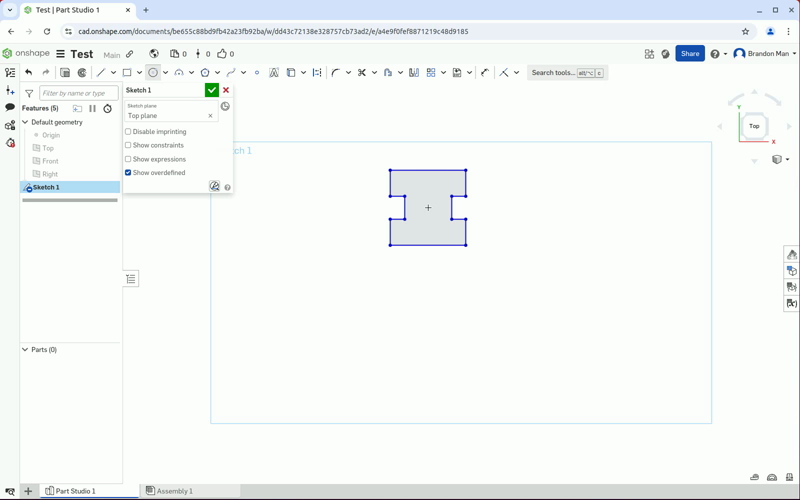
key_up(shift)
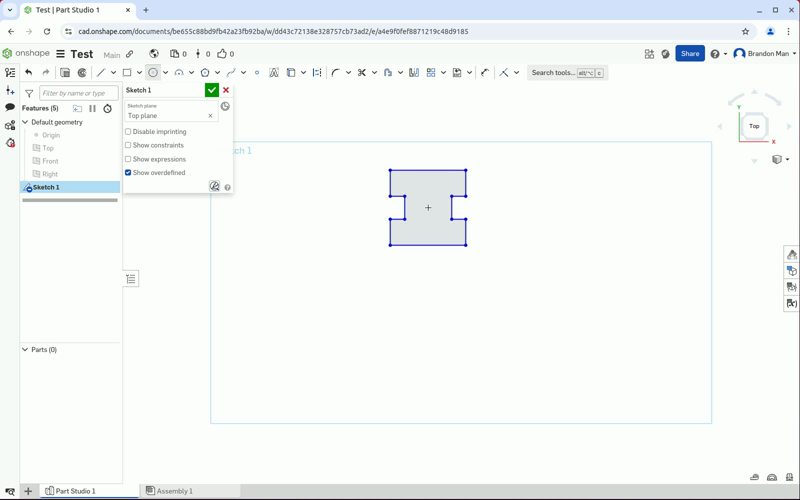
mouse_move(437, 207)
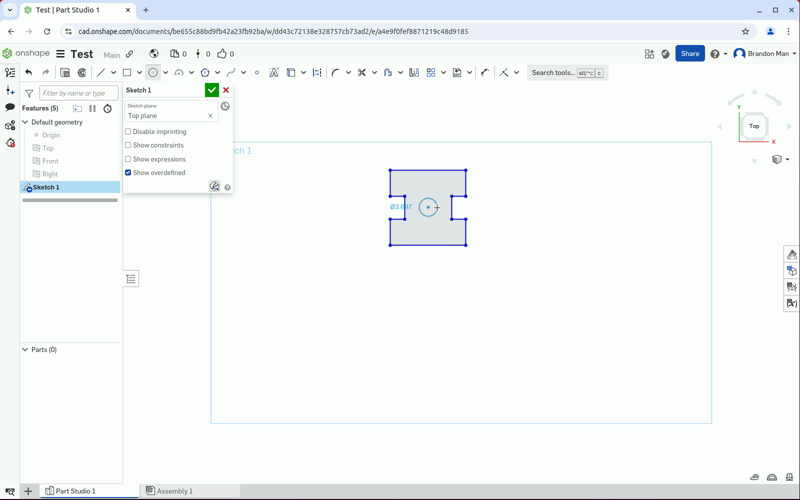
click(437, 207)
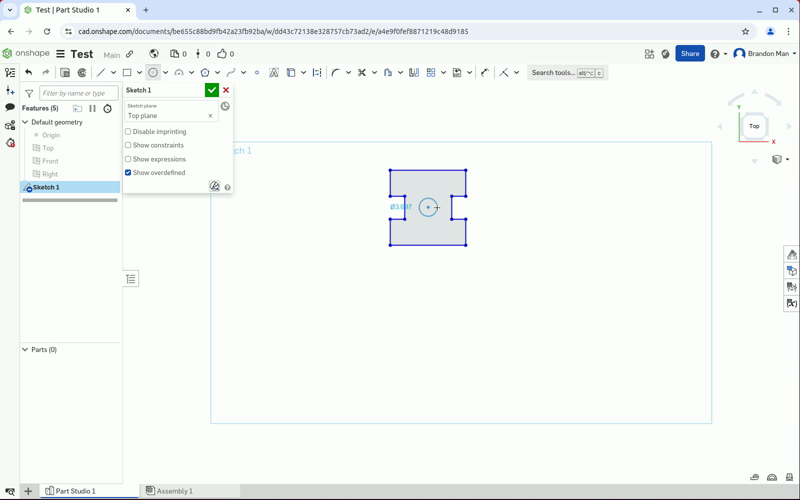
key(esc)
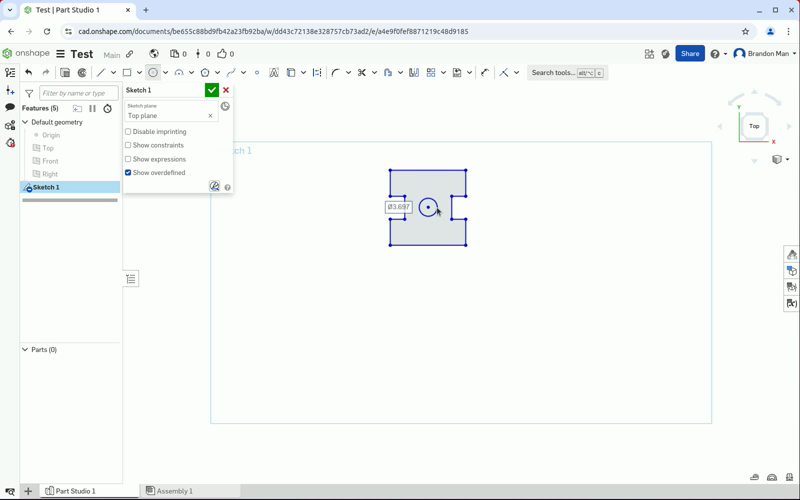
mouse_move(406, 222)
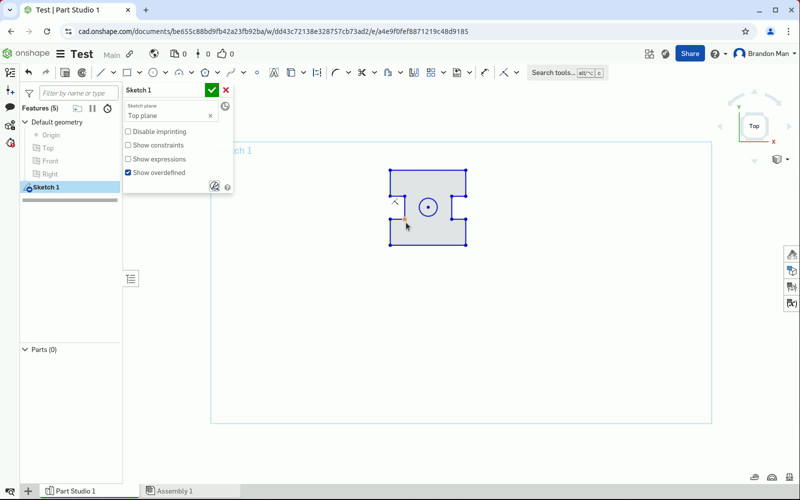
click(406, 222)
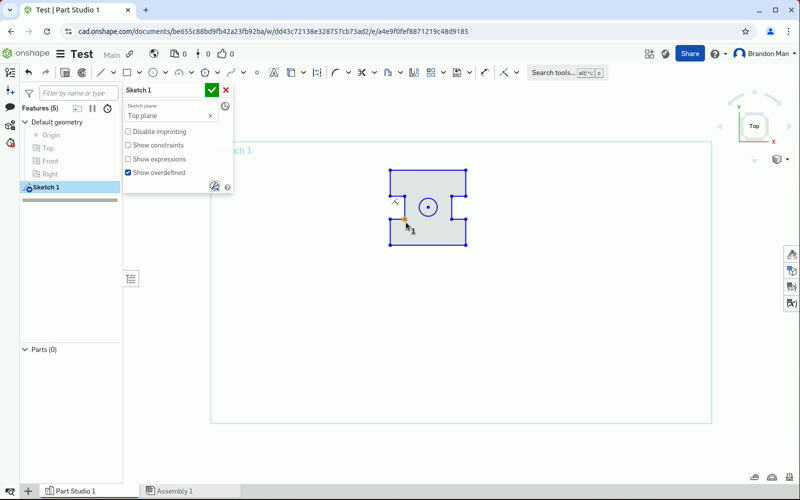
mouse_move(73, 352)
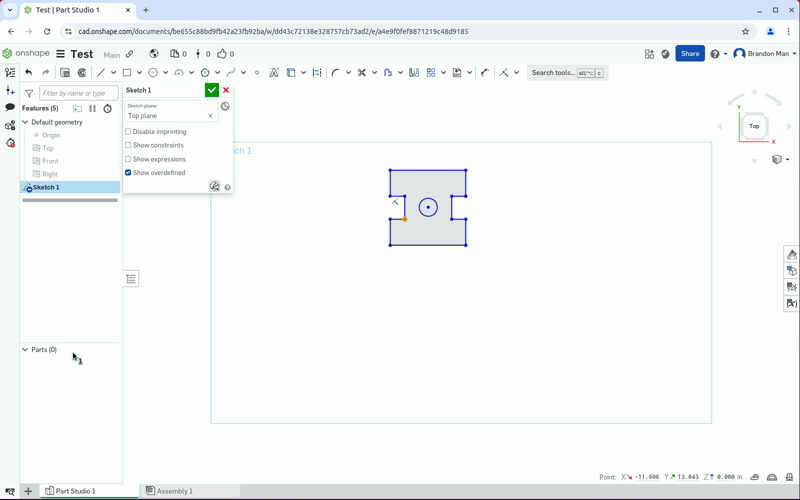
key(shift+y)
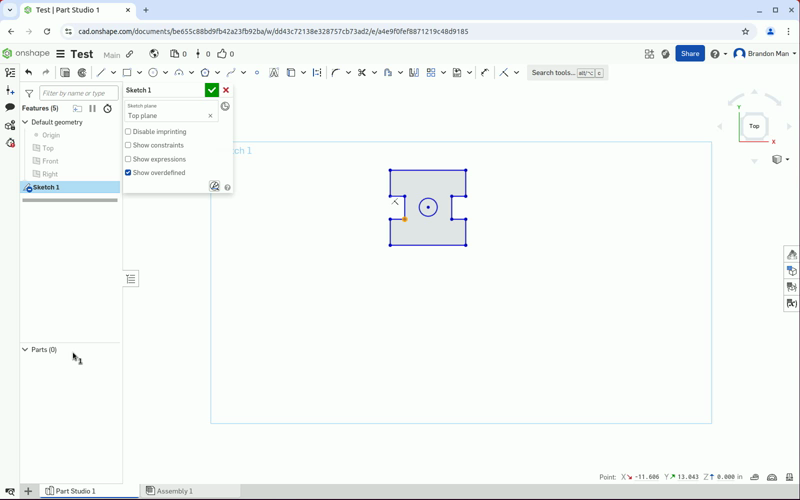
key(shift+e)
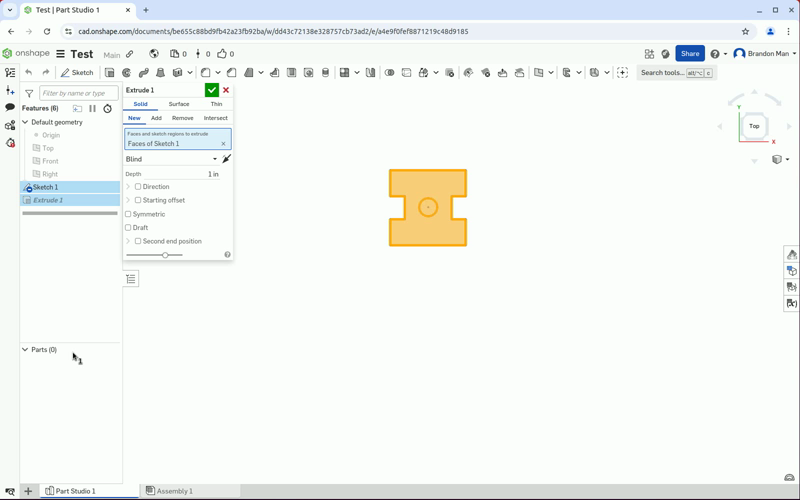
mouse_move(143, 106)
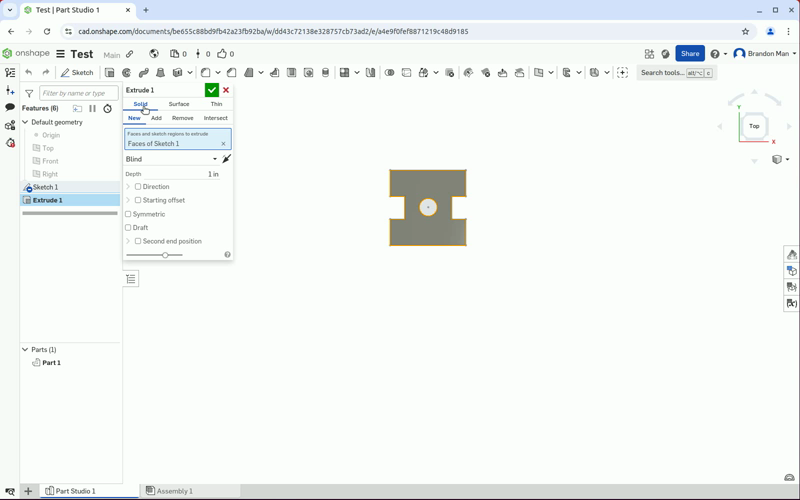
click(143, 106)
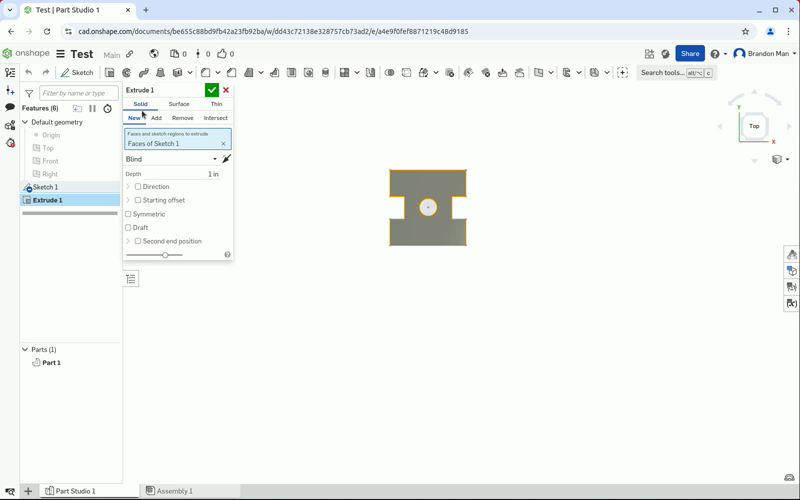
mouse_move(137, 120)
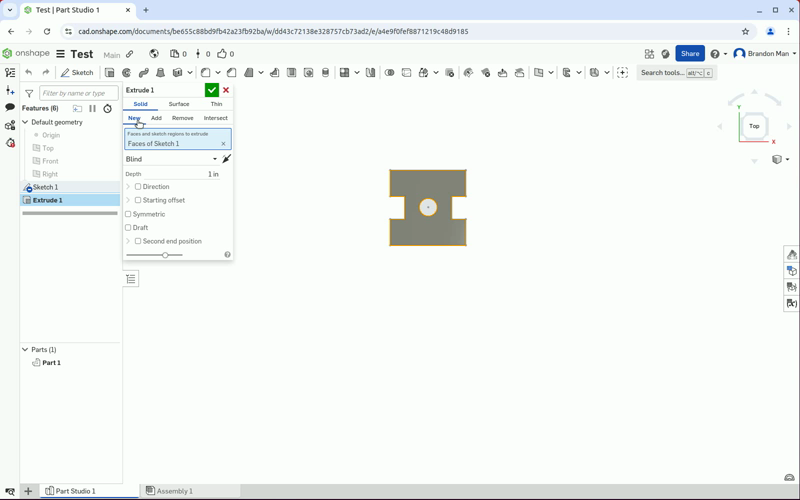
click(137, 120)
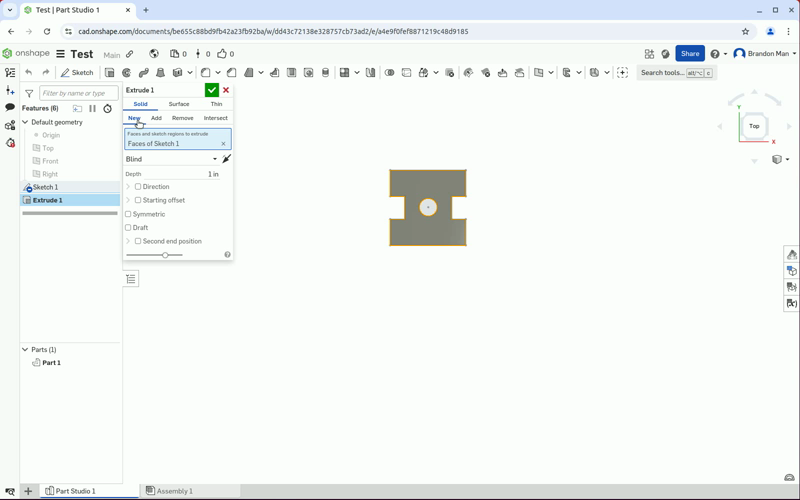
key(tab, 4)
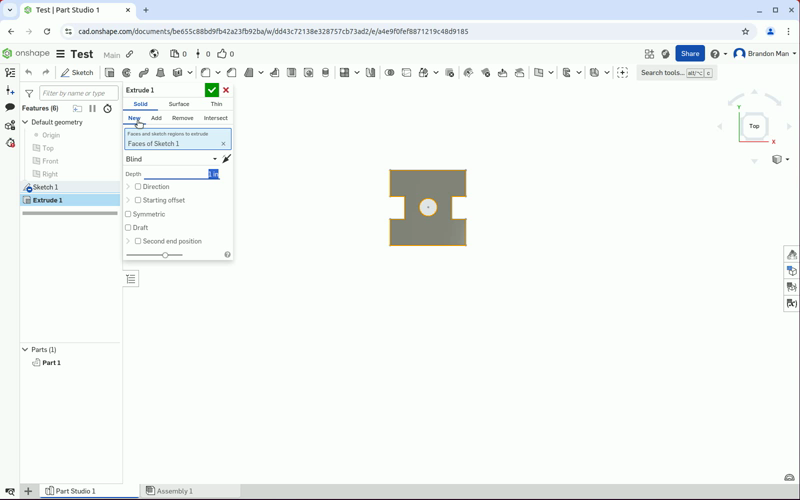
text(3.851)
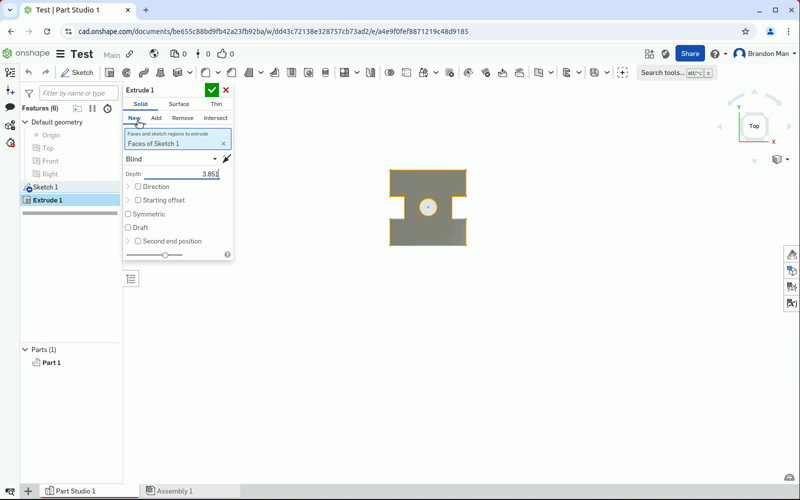
key(enter)
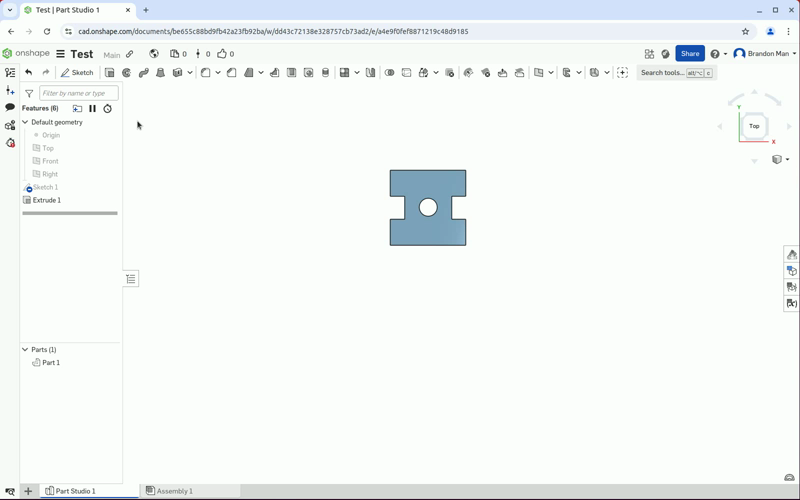
key(shift+h)
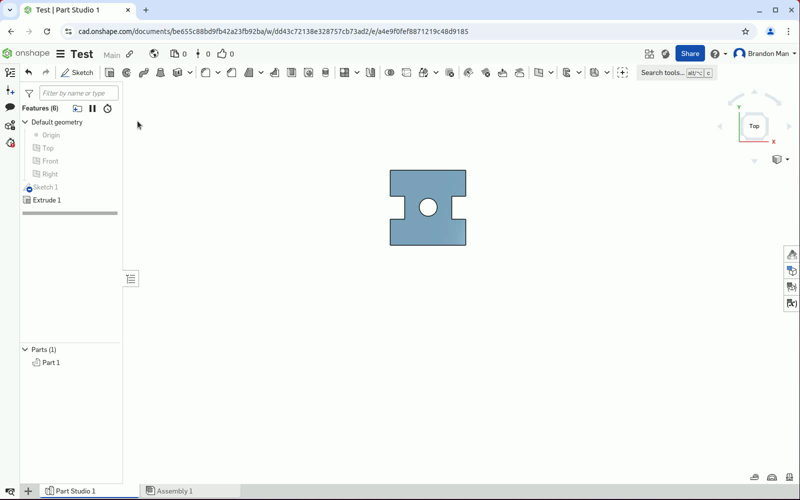
key(shift+h)
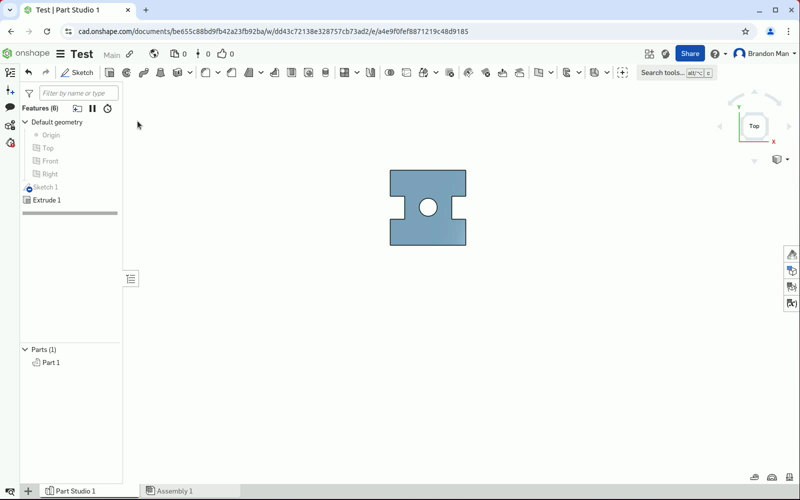
mouse_move(73, 189)
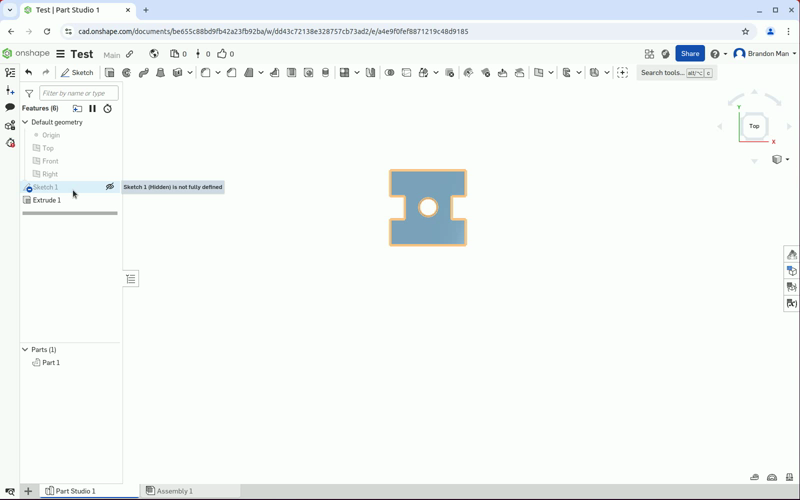
click(73, 189)
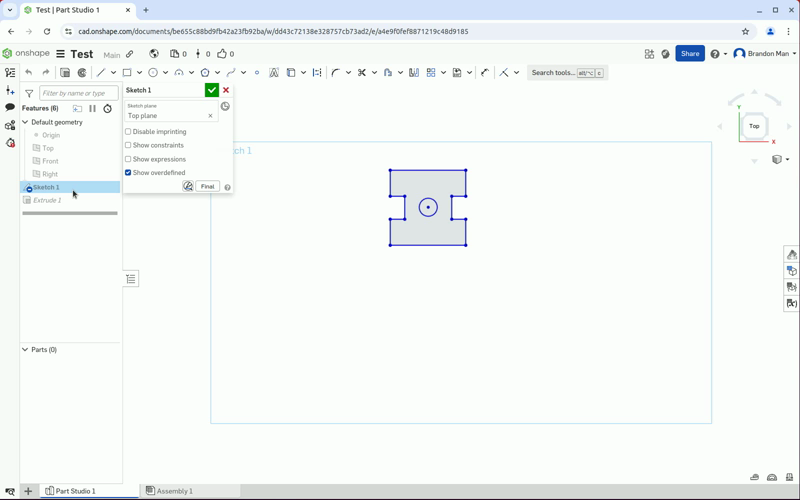
mouse_move(229, 92)
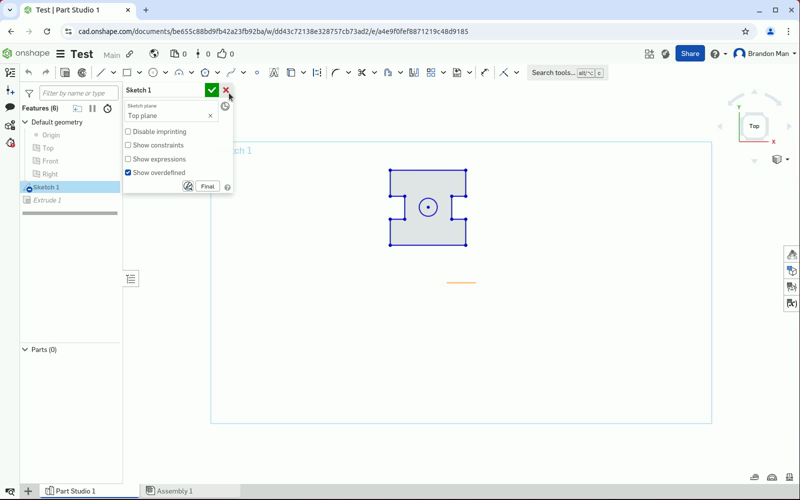
click(229, 92)
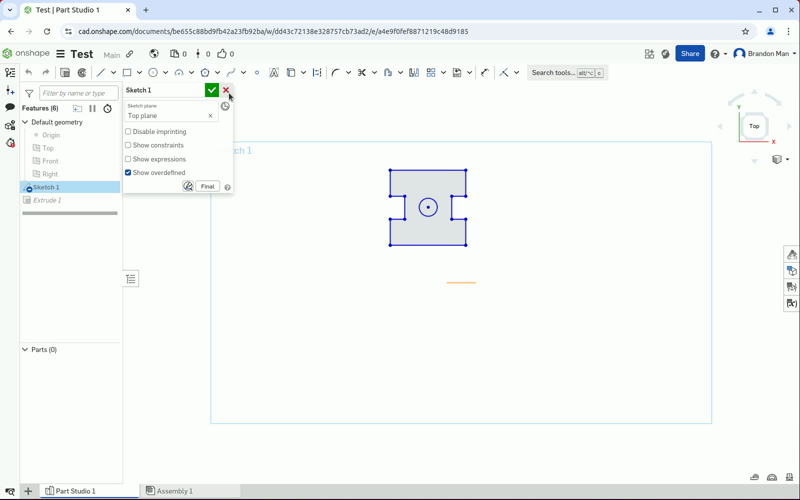
key(shift+s)
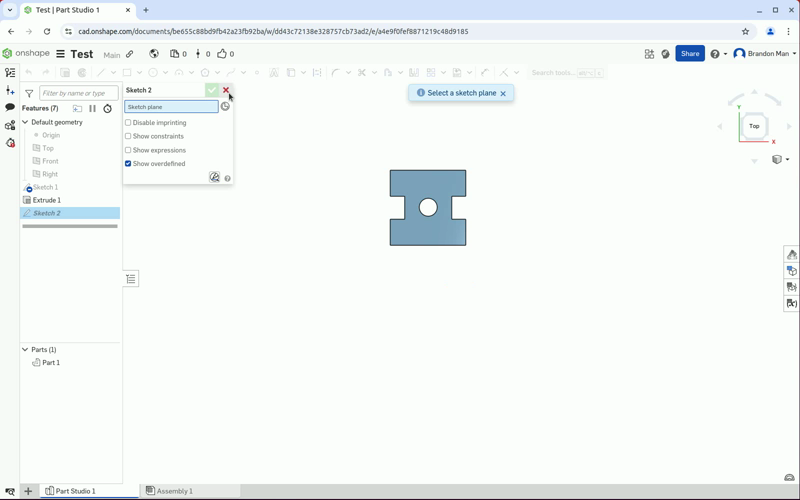
mouse_move(73, 150)
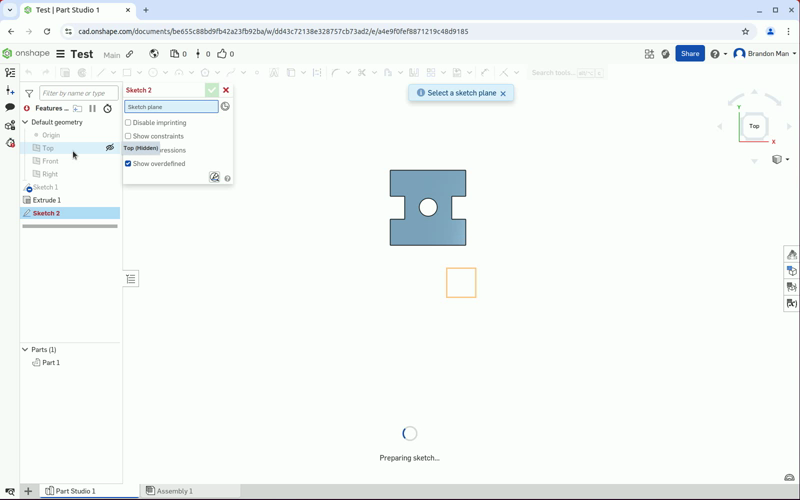
click(73, 150)
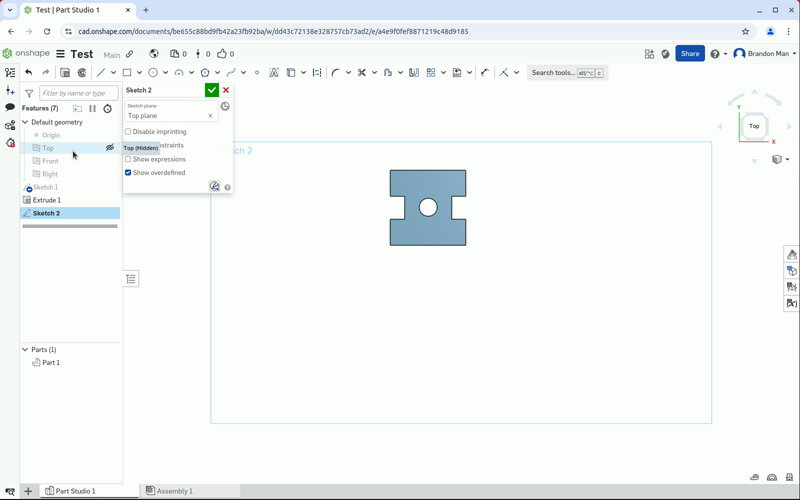
mouse_move(73, 352)
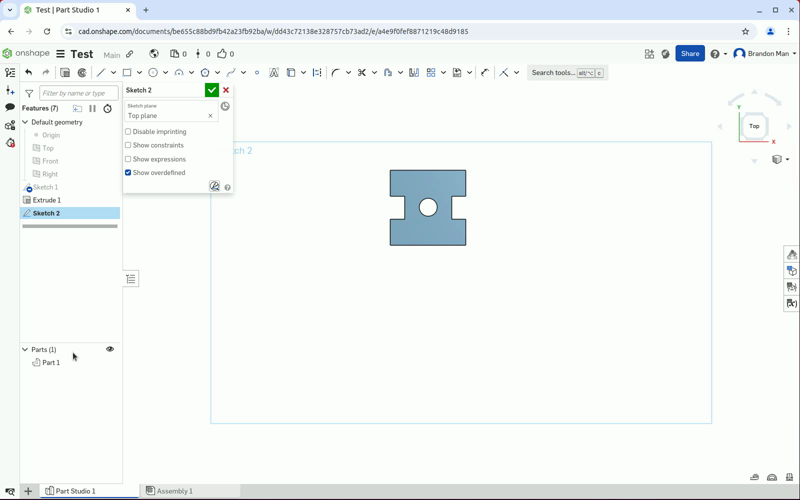
key(y)
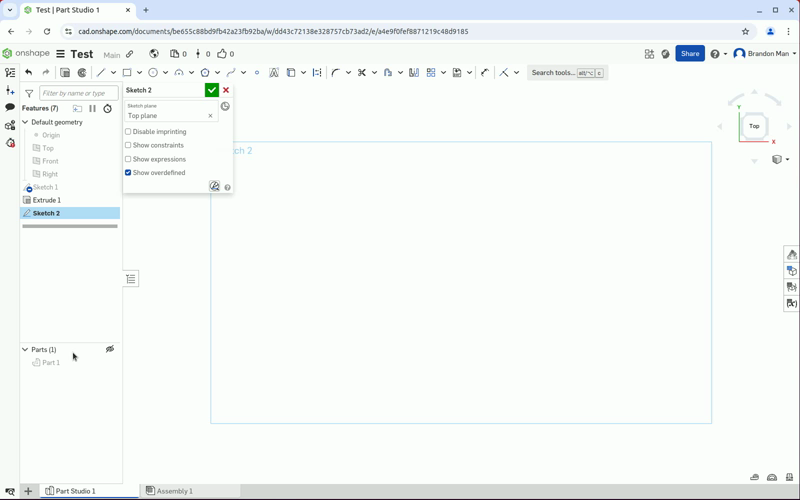
key(l)
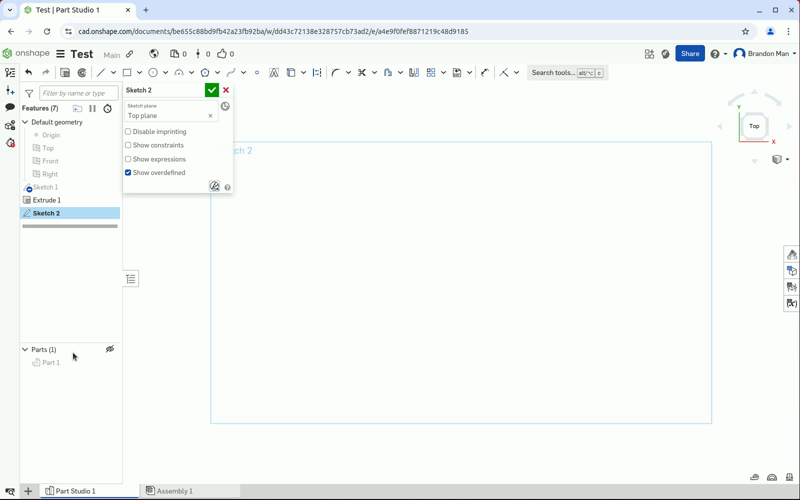
key_down(shift)
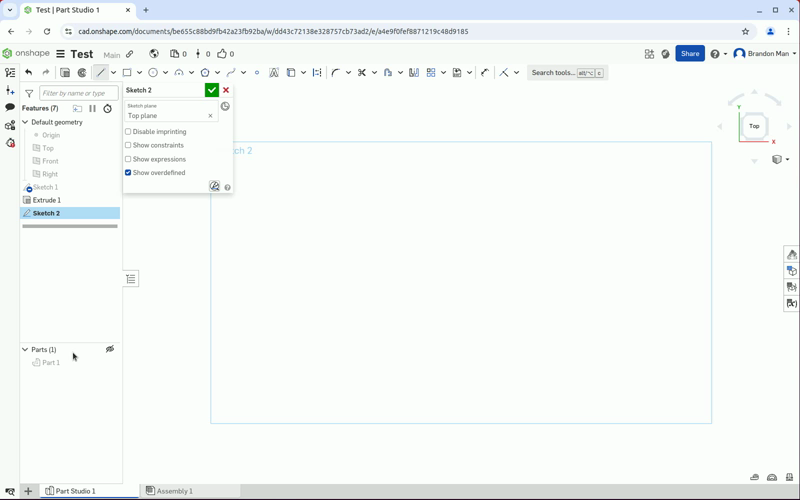
mouse_move(390, 282)
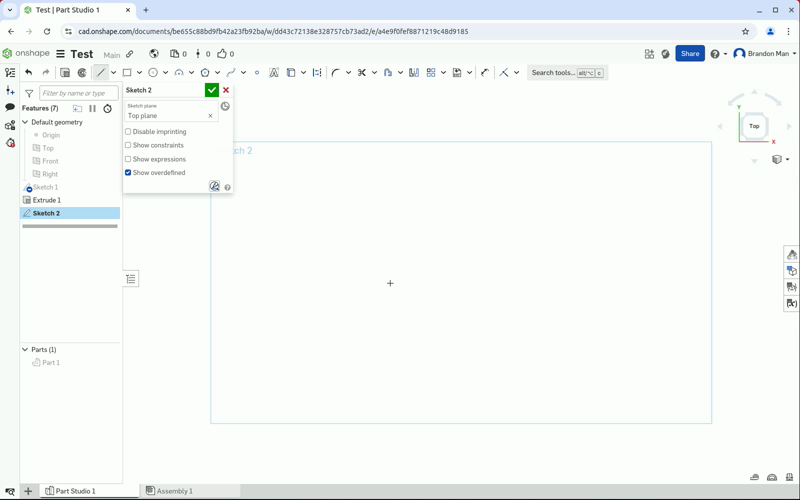
click(390, 282)
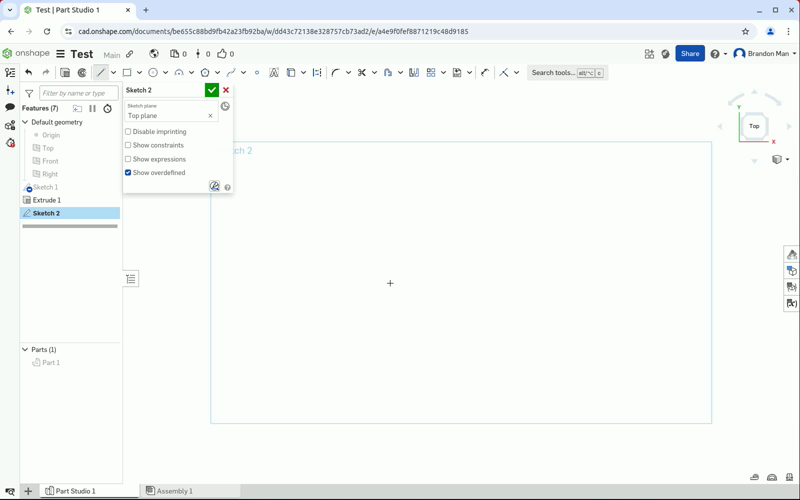
key_up(shift)
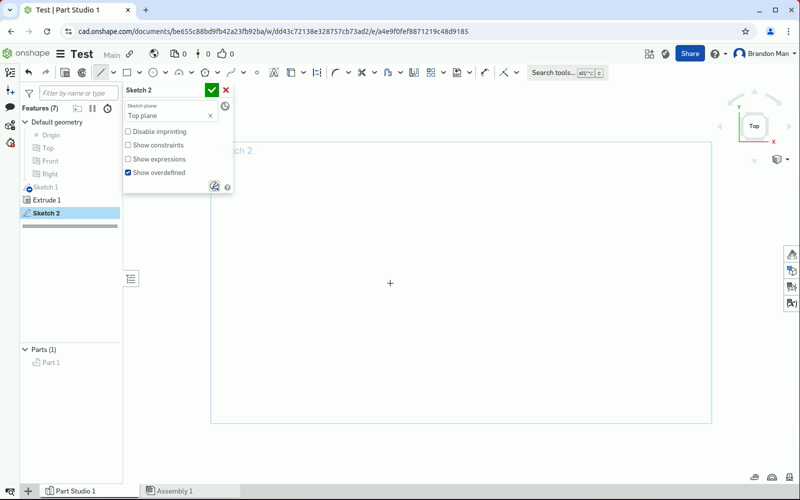
key_down(shift)
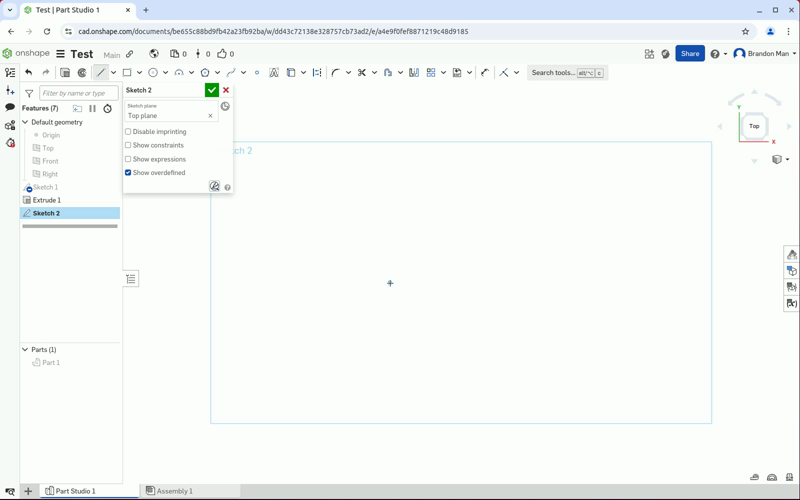
mouse_move(465, 282)
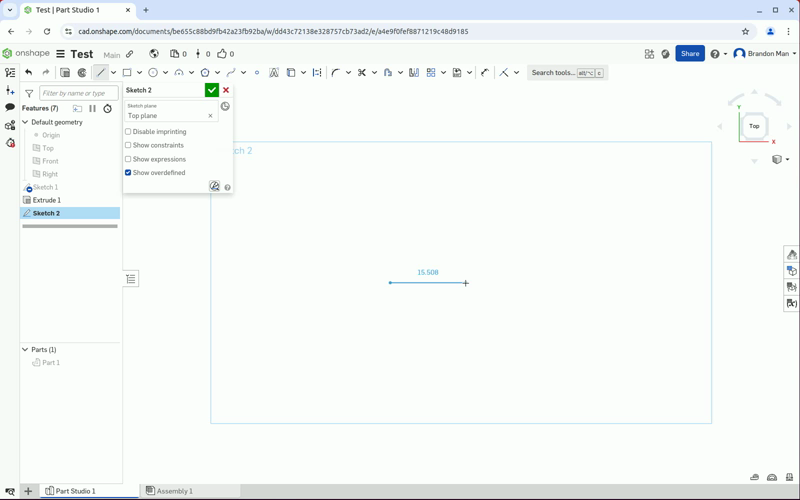
click(465, 282)
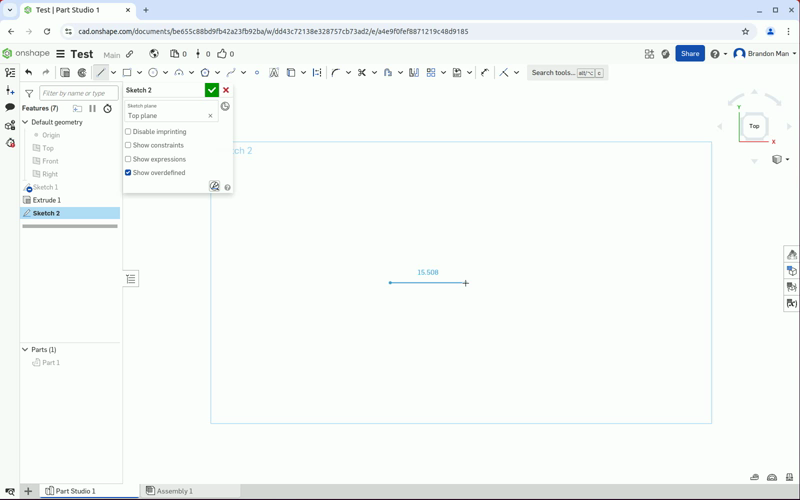
key_up(shift)
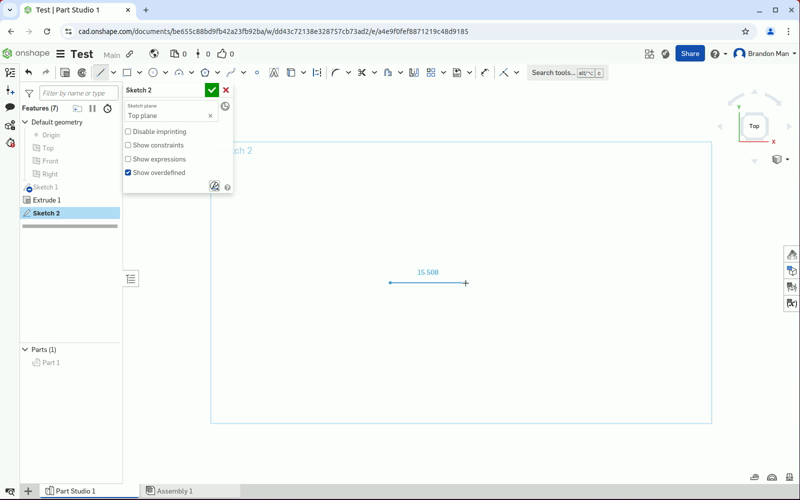
key_down(shift)
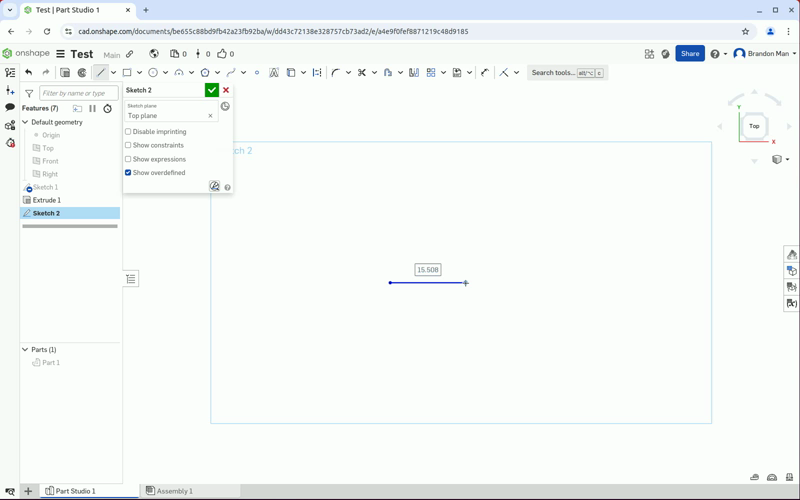
mouse_move(495, 282)
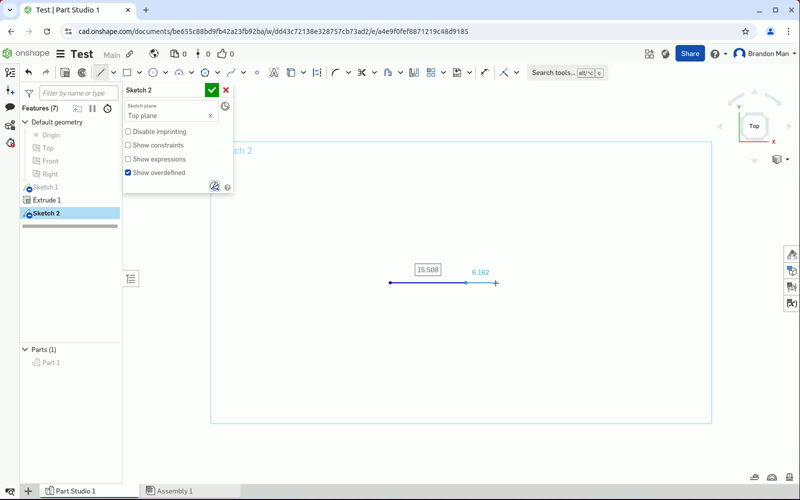
mouse_move(465, 244)
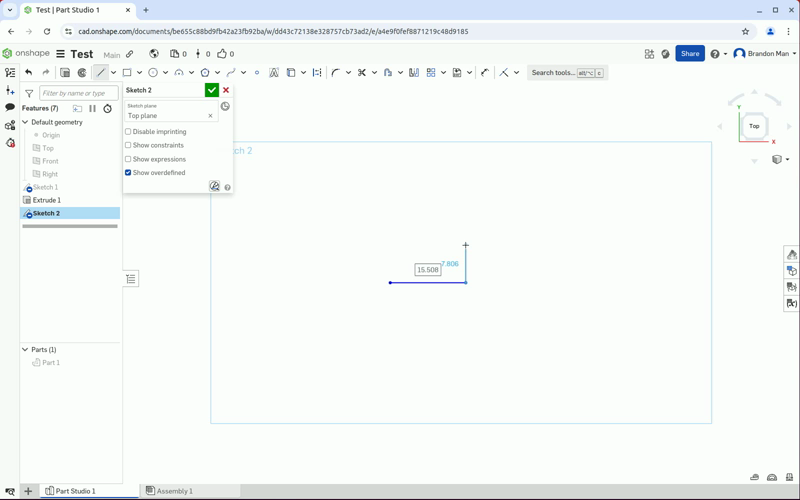
click(465, 244)
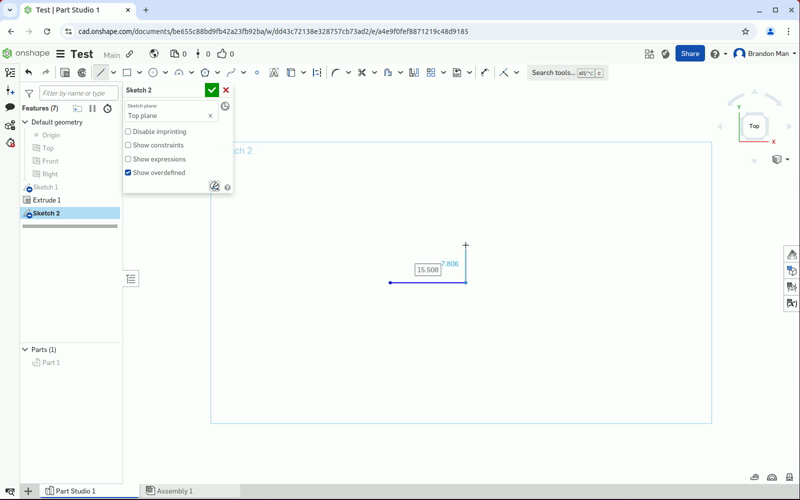
key_up(shift)
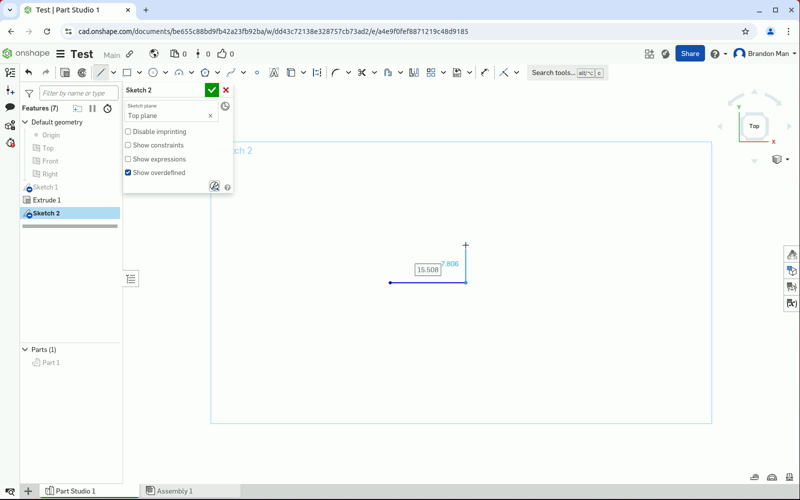
key_down(shift)
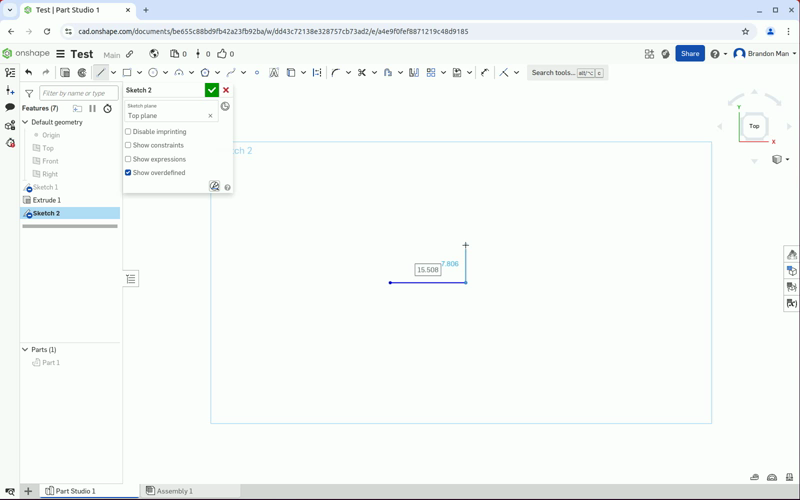
mouse_move(390, 244)
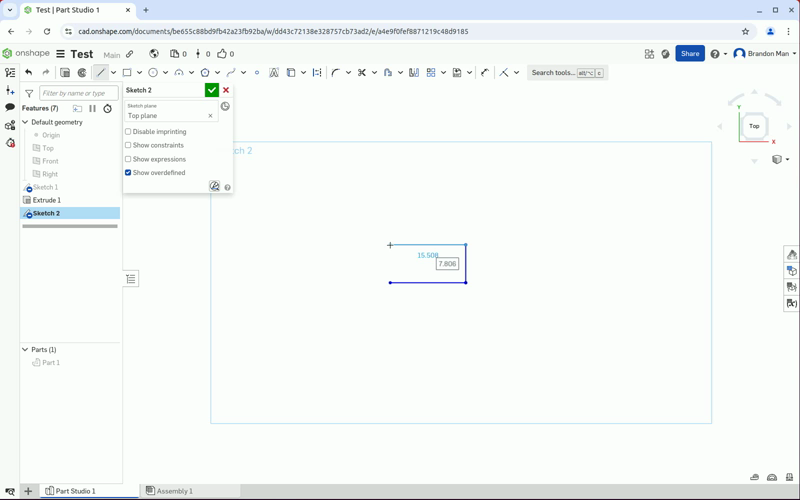
click(390, 244)
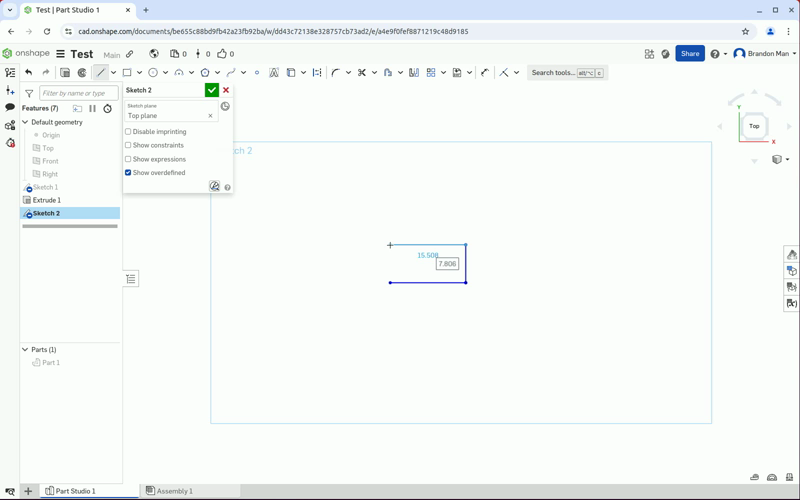
key_up(shift)
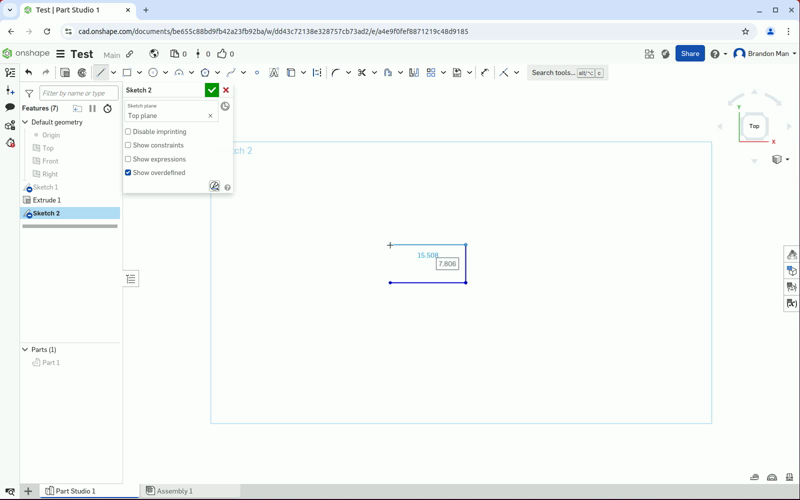
mouse_move(420, 244)
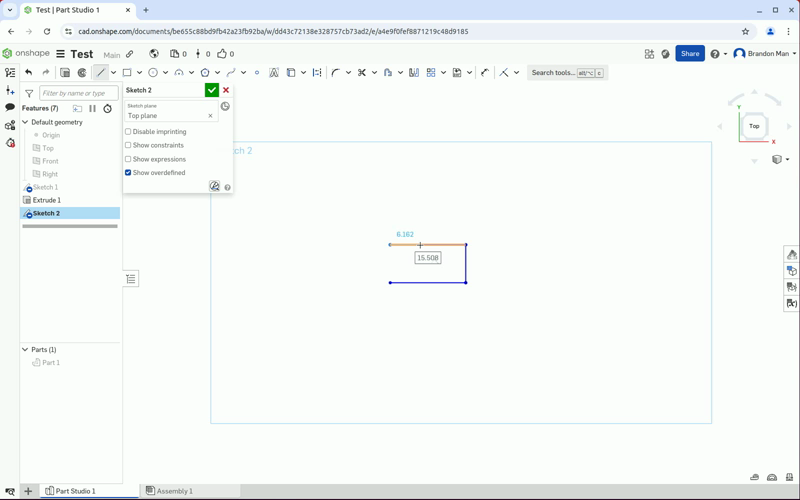
key_down(shift)
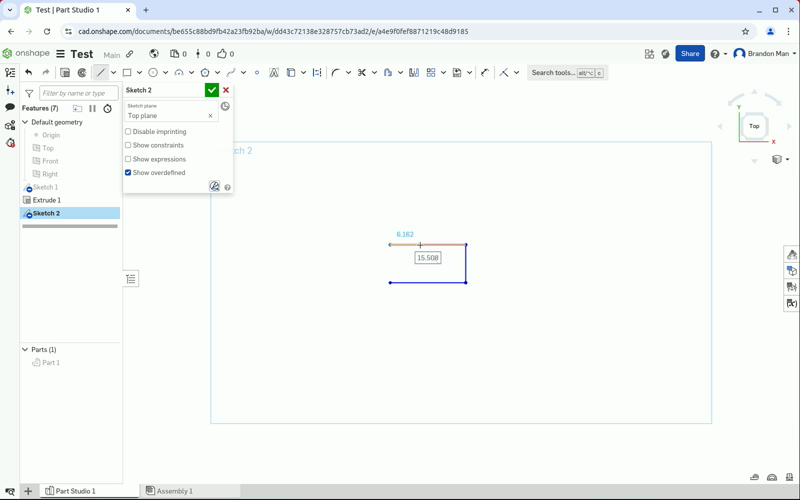
mouse_move(390, 282)
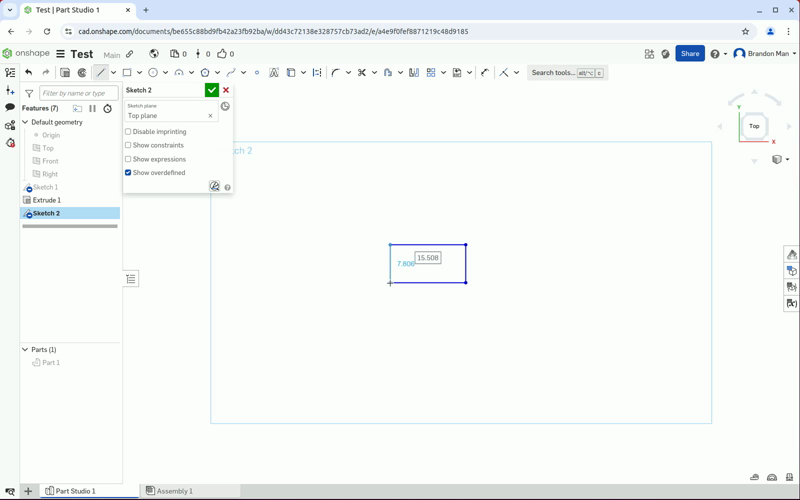
key_up(shift)
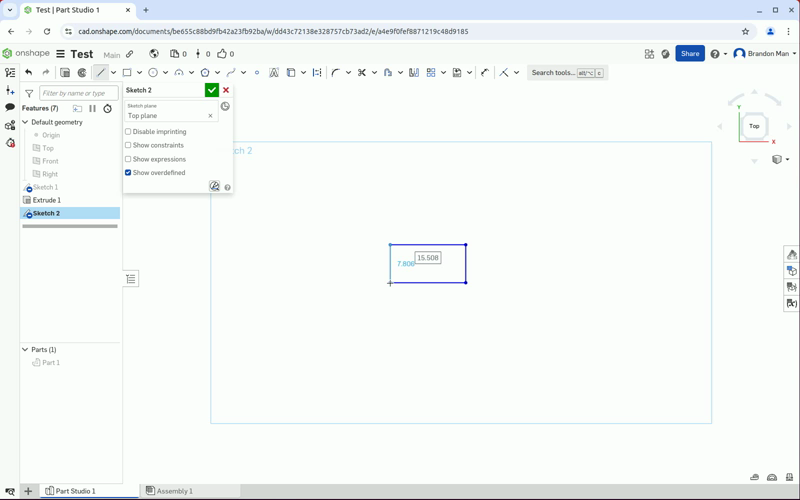
click(390, 282)
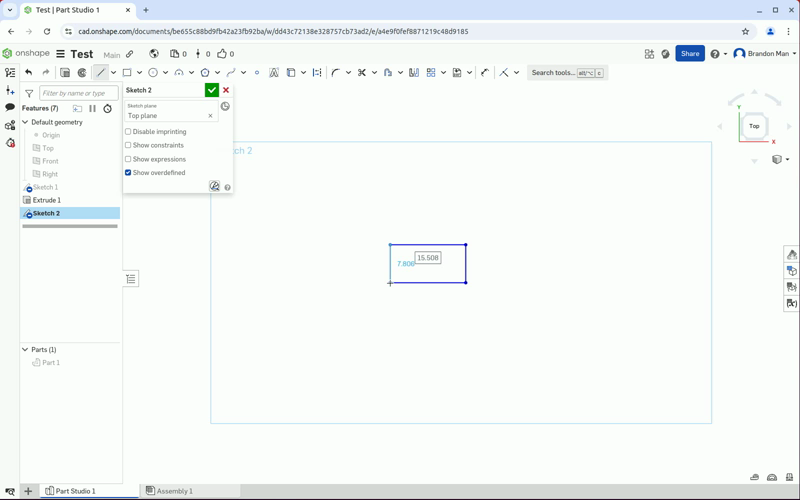
key(esc)
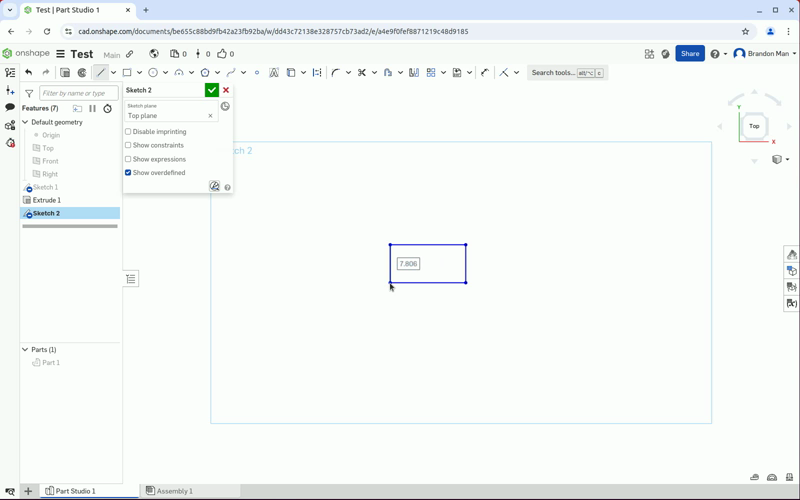
key(c)
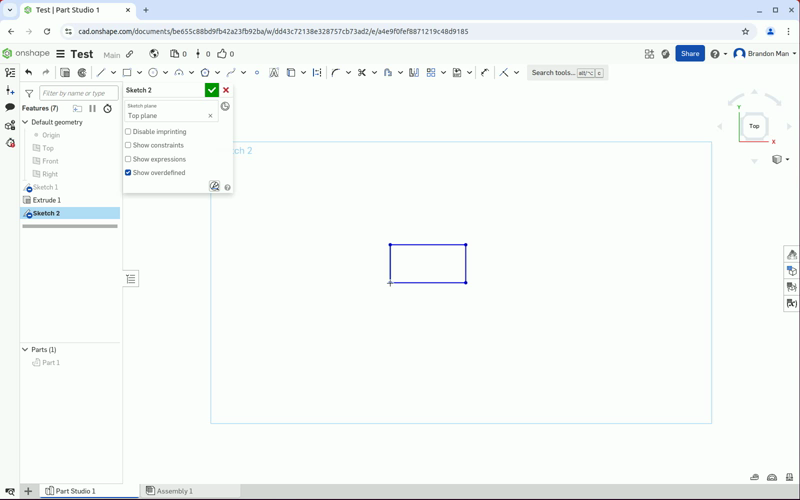
key_down(shift)
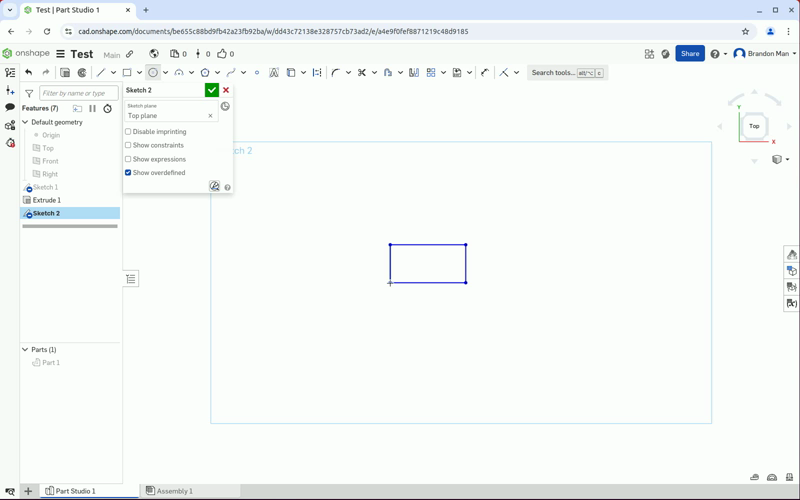
mouse_move(428, 264)
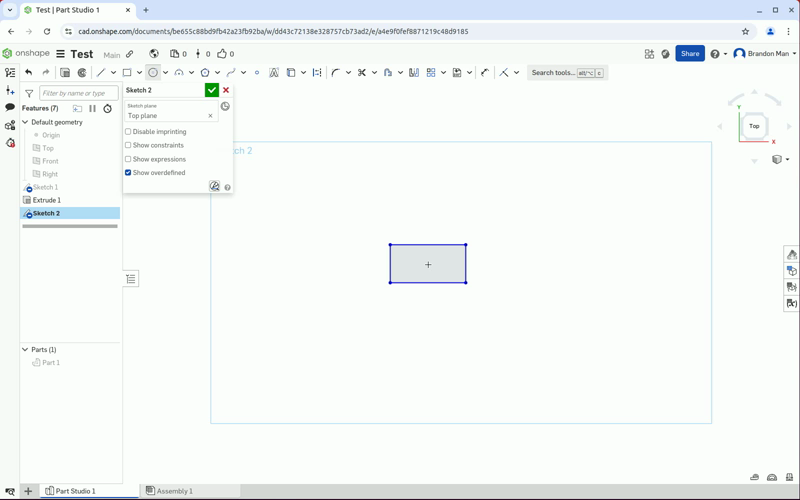
click(428, 264)
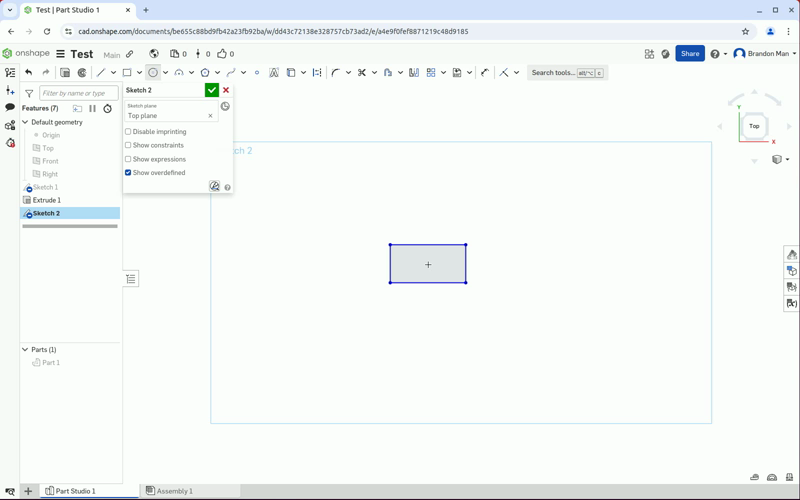
key_up(shift)
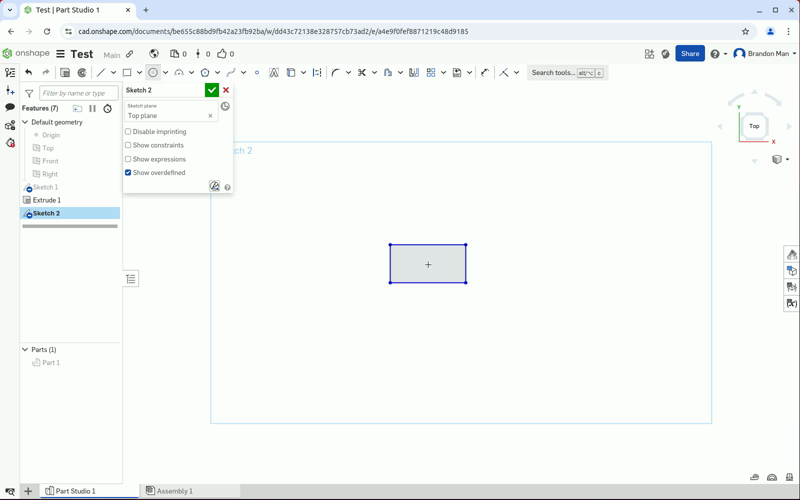
mouse_move(437, 264)
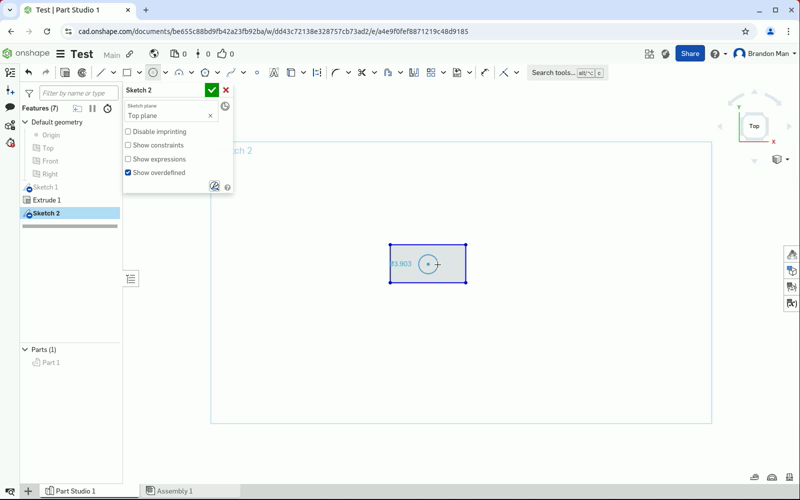
click(437, 264)
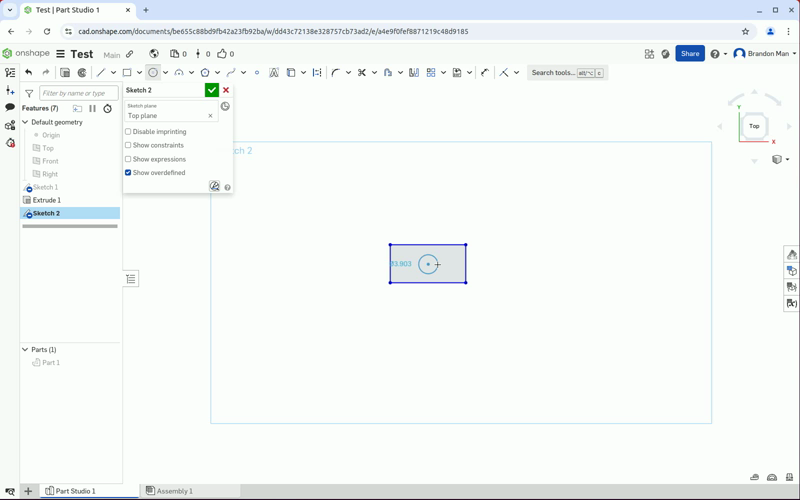
key(esc)
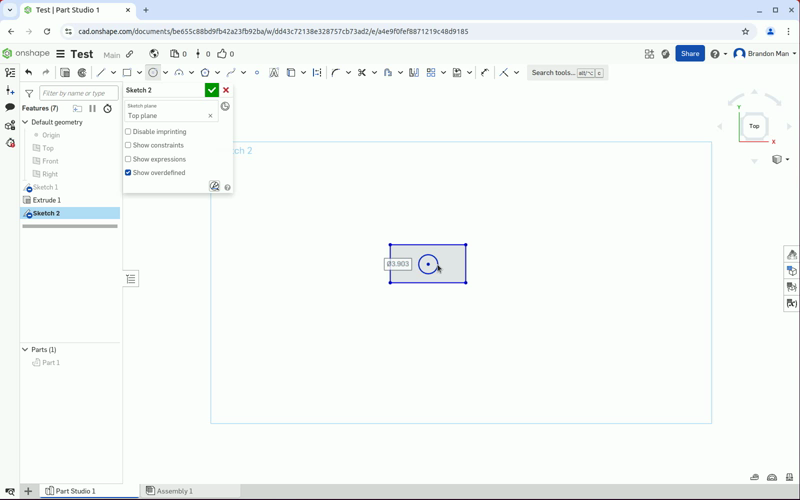
mouse_move(400, 270)
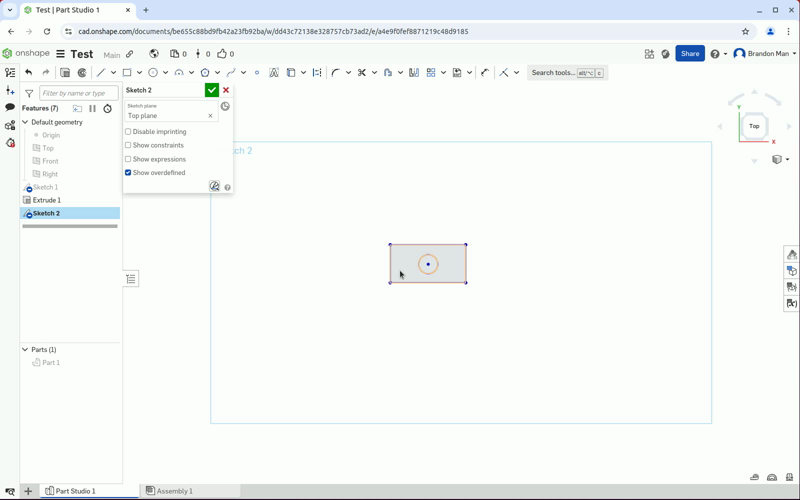
click(400, 270)
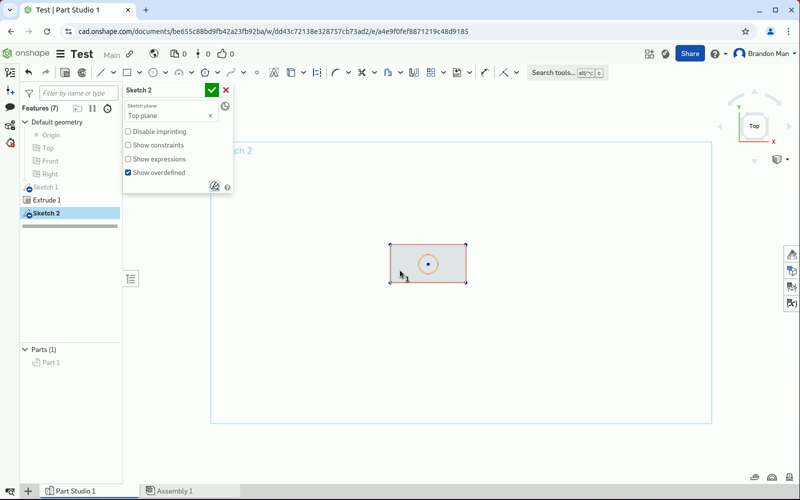
mouse_move(73, 352)
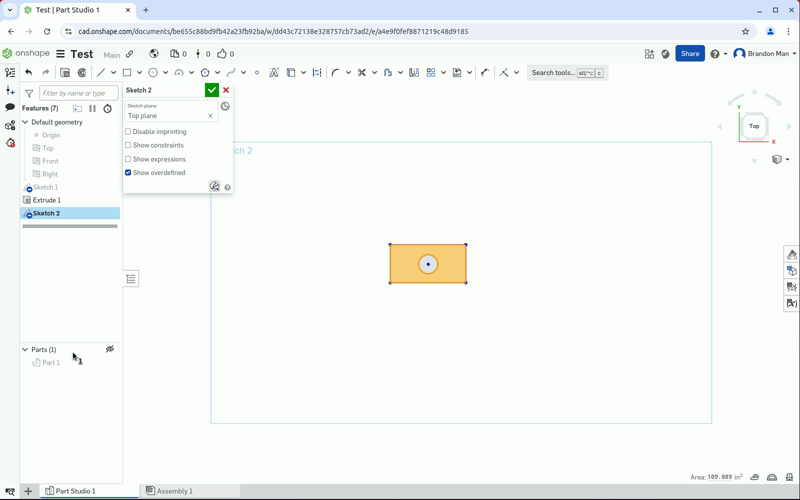
key(shift+y)
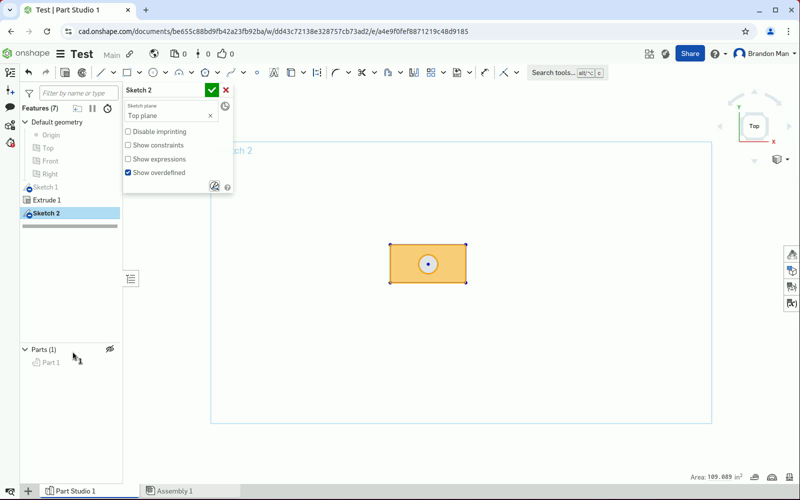
key(shift+e)
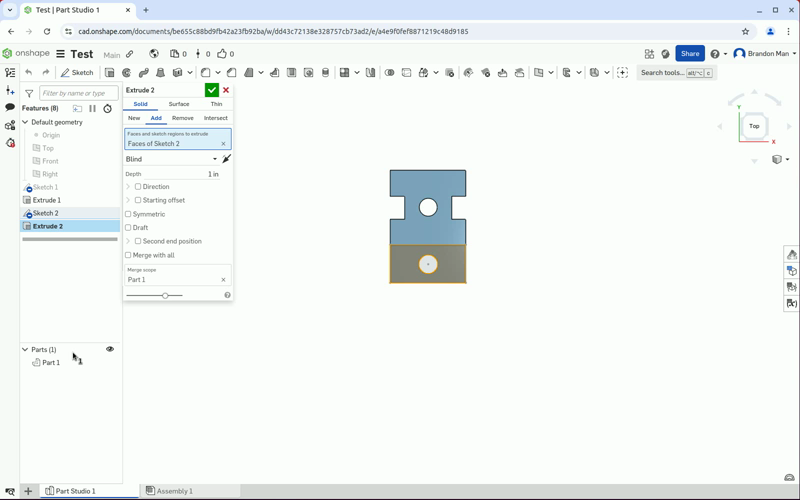
mouse_move(143, 106)
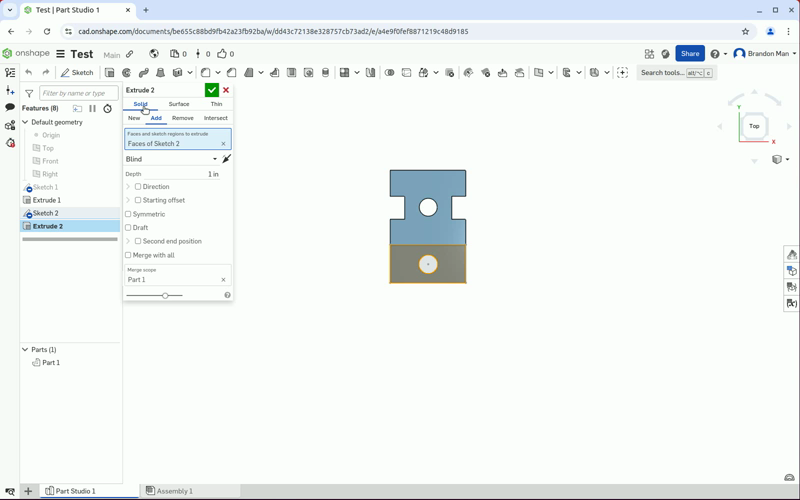
click(143, 106)
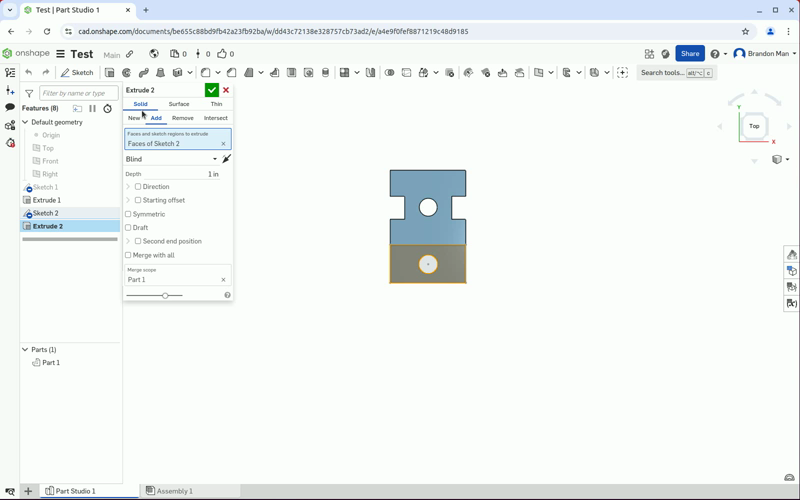
mouse_move(137, 120)
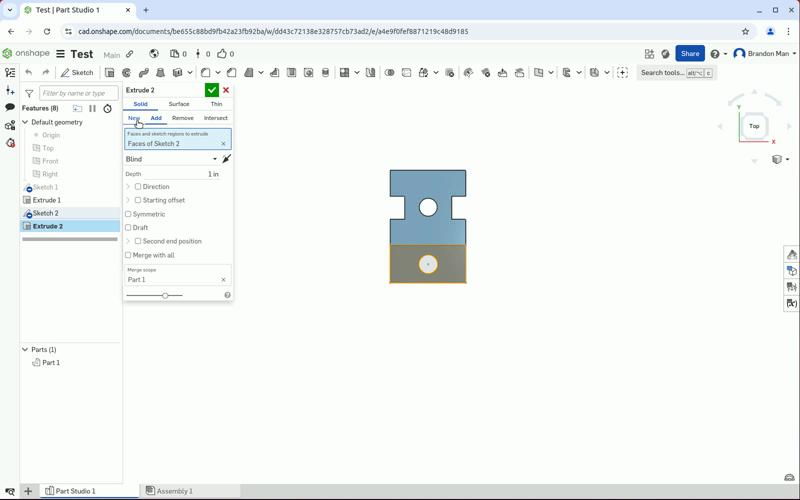
click(137, 120)
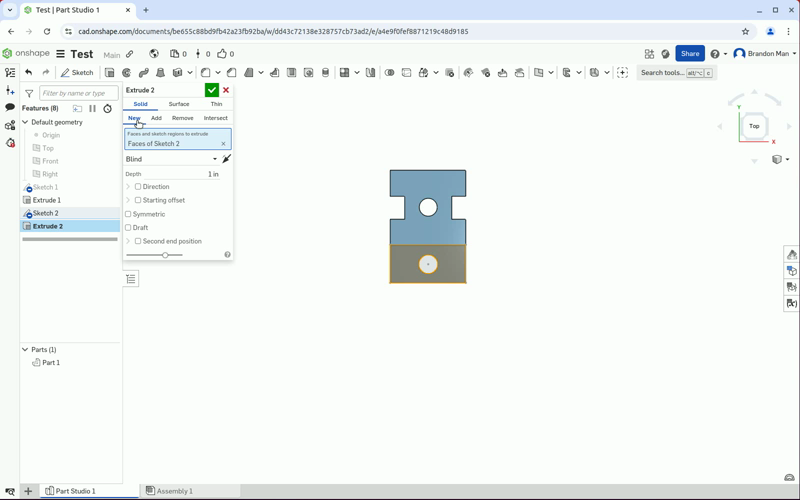
key(tab, 4)
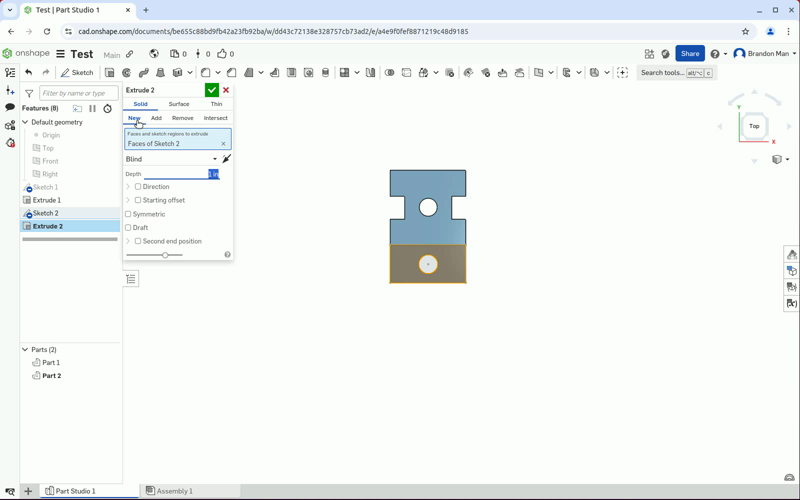
text(3.851)
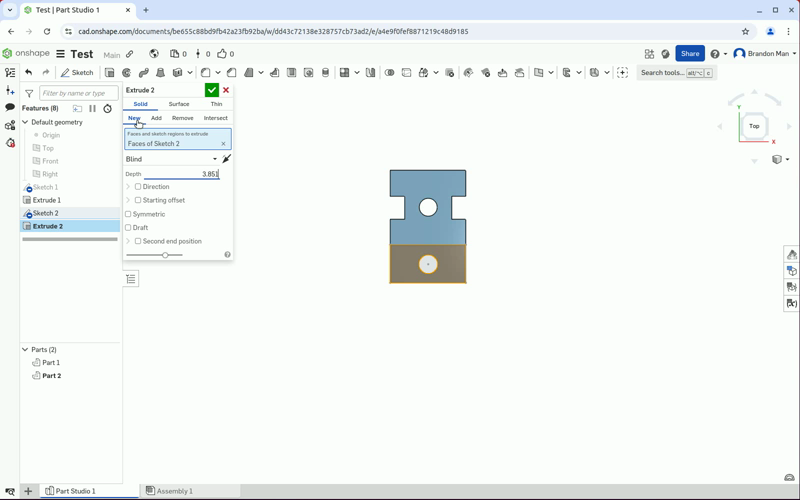
key(enter)
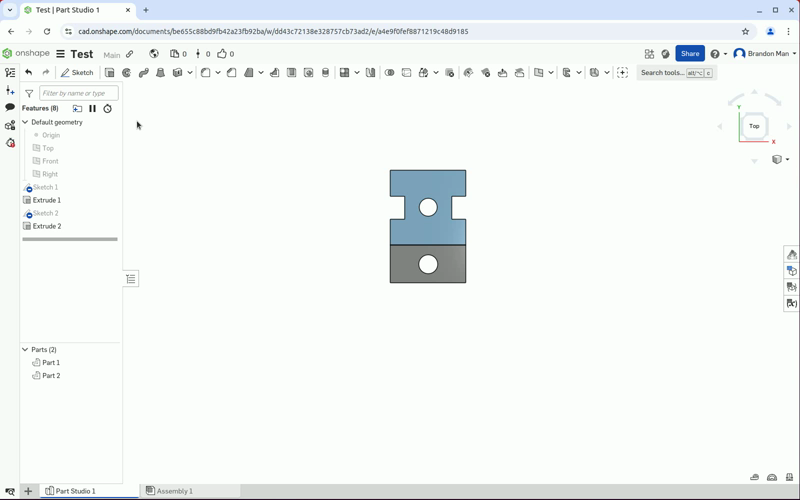
key(shift+h)
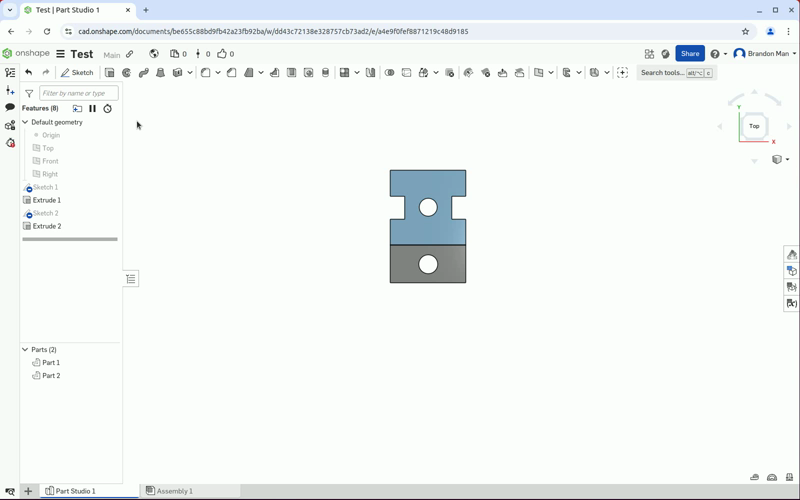
key(shift+h)
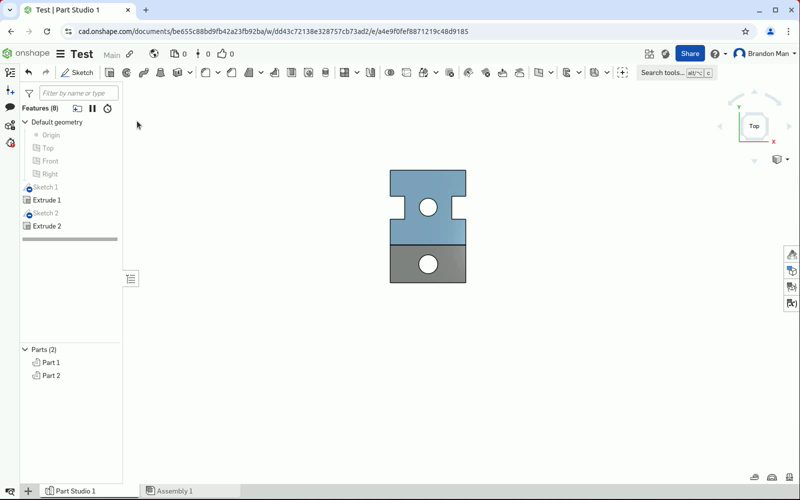
mouse_move(73, 189)
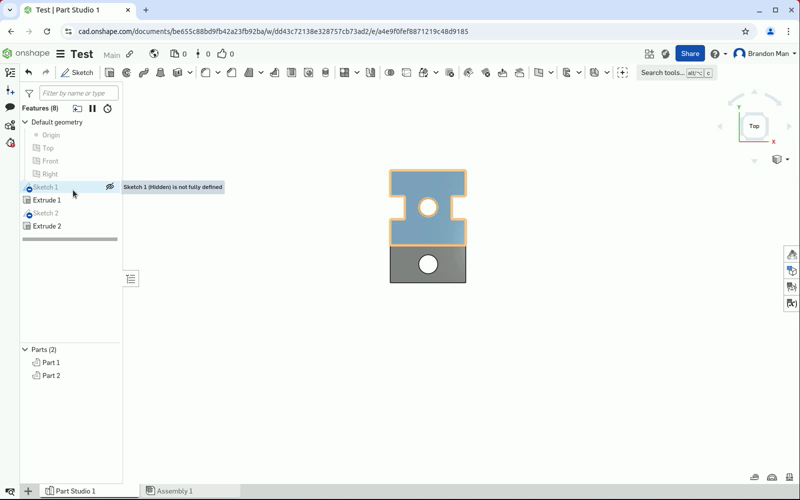
click(73, 189)
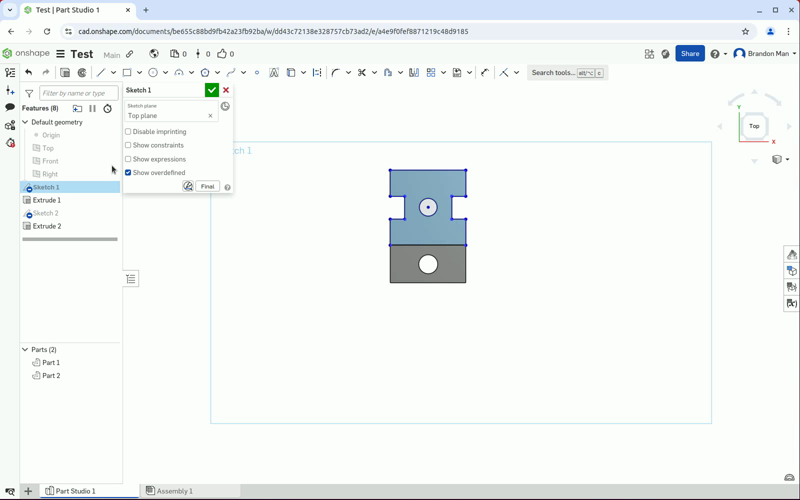
mouse_move(229, 92)
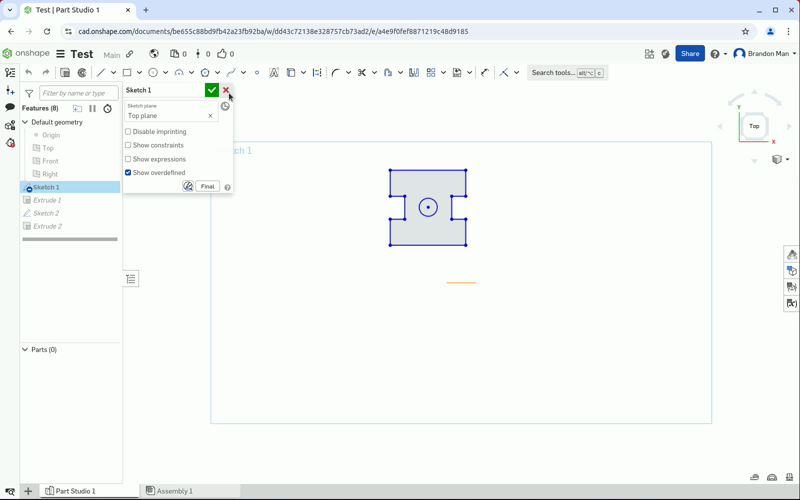
click(229, 92)
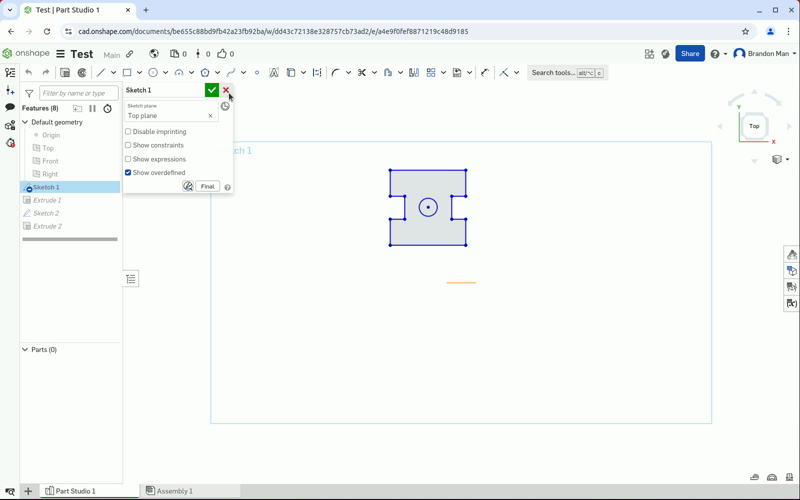
key(shift+s)
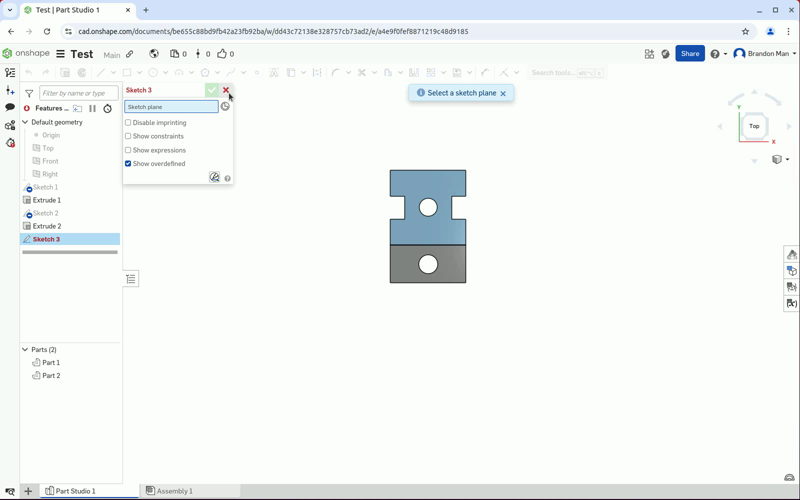
mouse_move(73, 150)
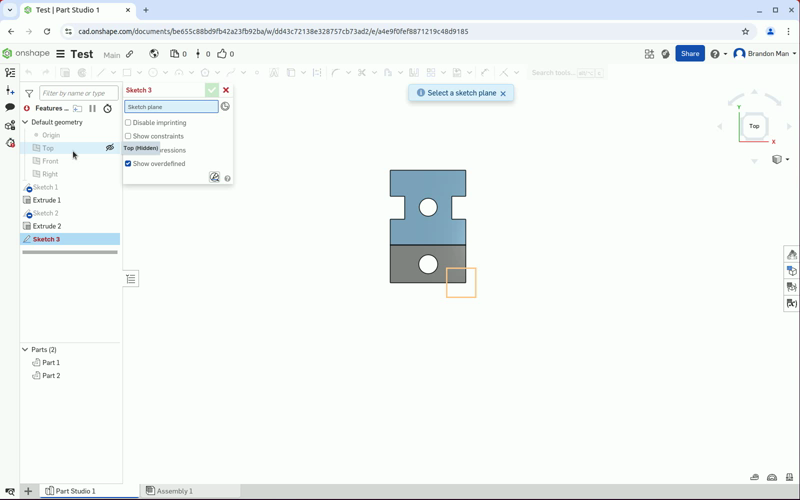
click(73, 150)
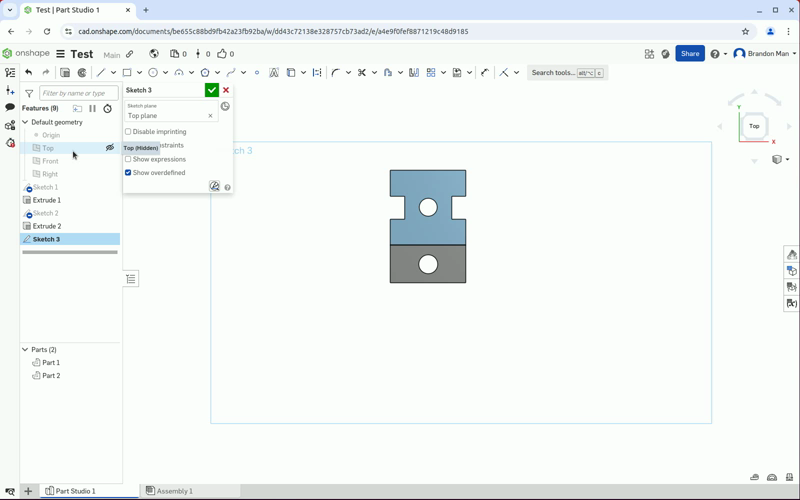
mouse_move(73, 352)
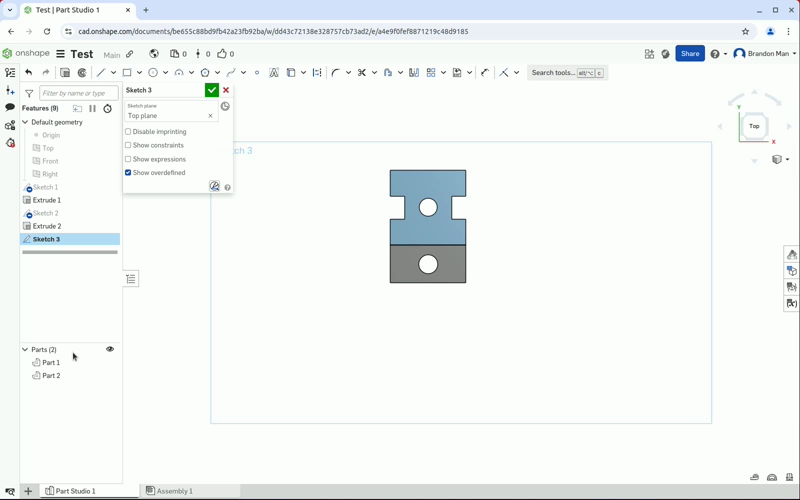
key(y)
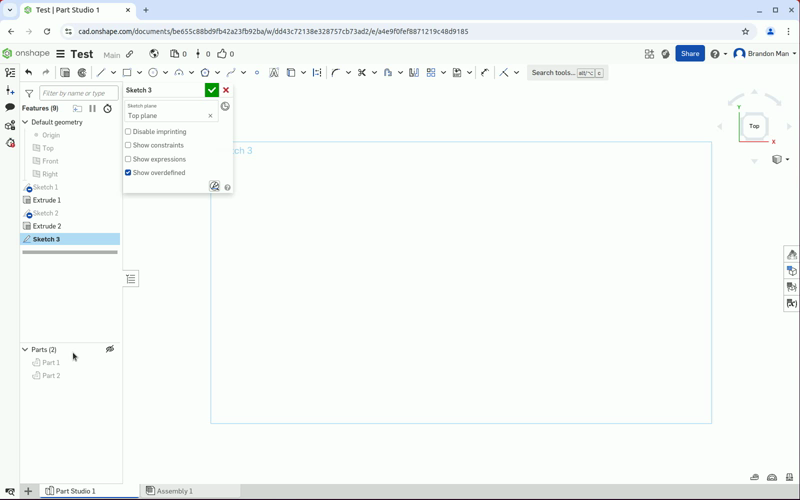
key(l)
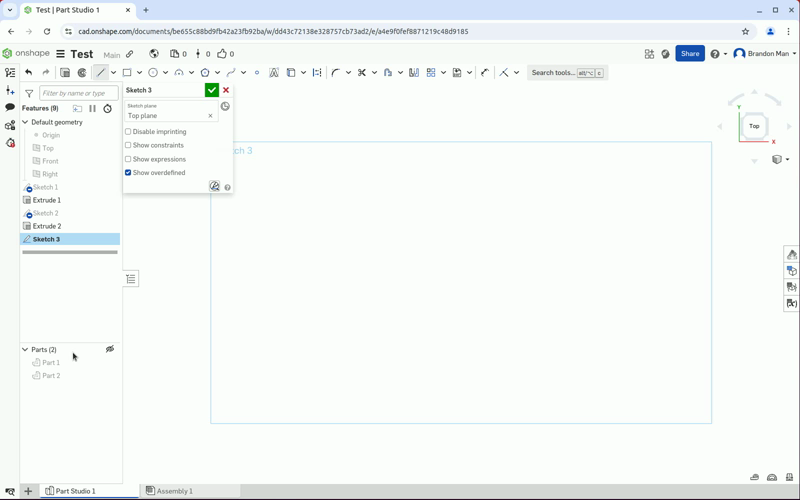
key_down(shift)
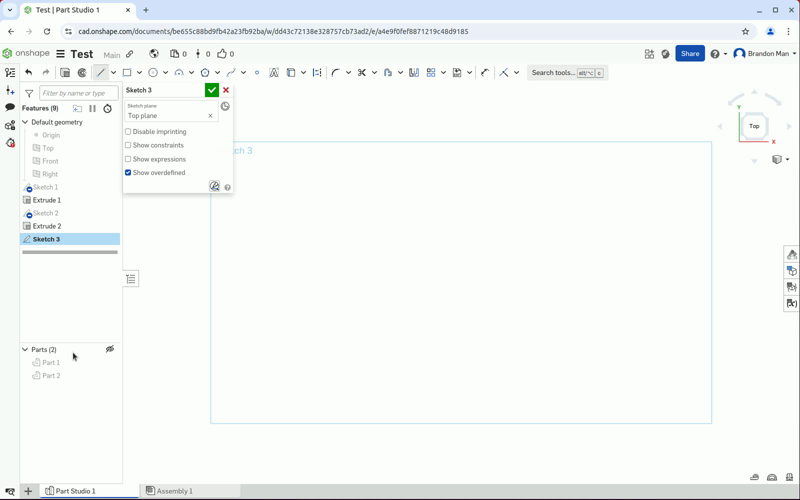
mouse_move(390, 218)
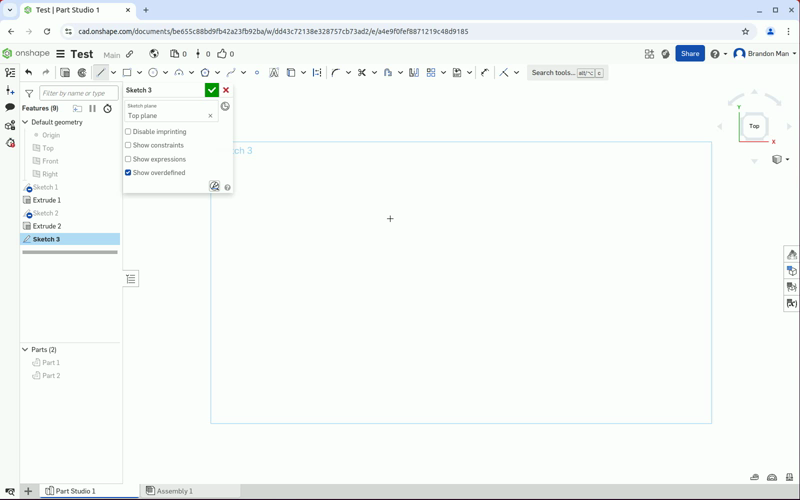
click(390, 218)
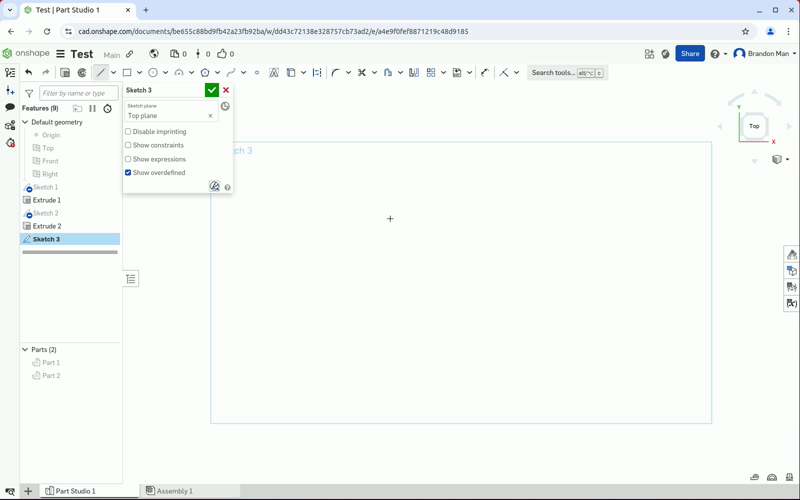
key_up(shift)
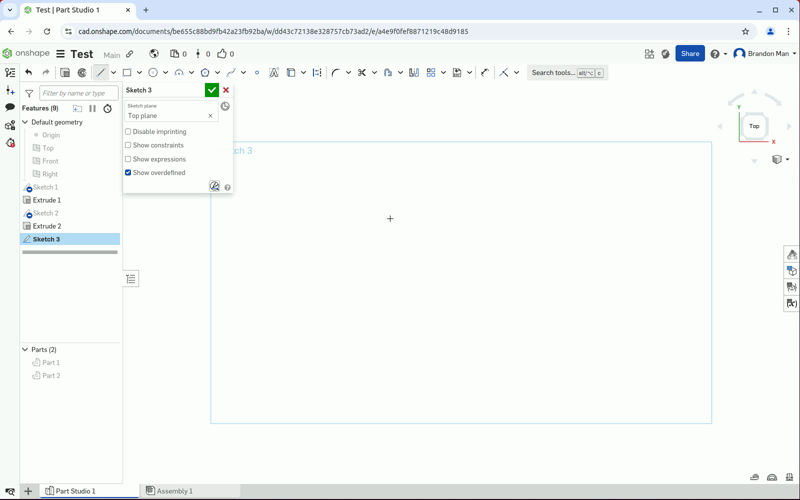
key_down(shift)
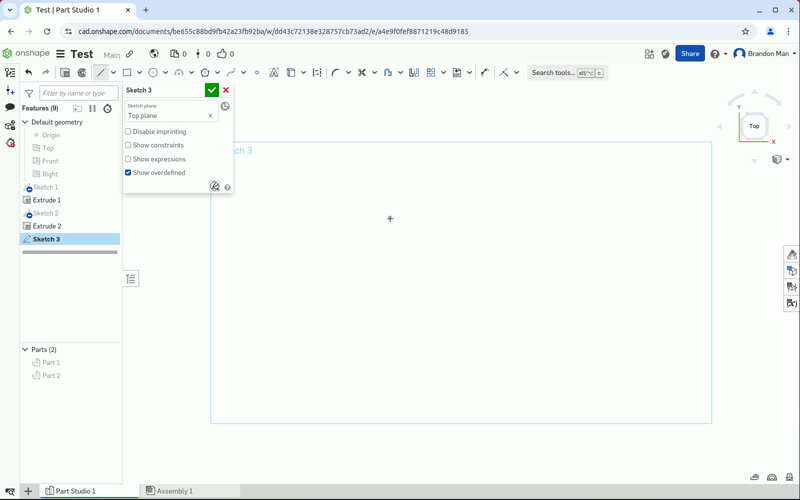
mouse_move(420, 218)
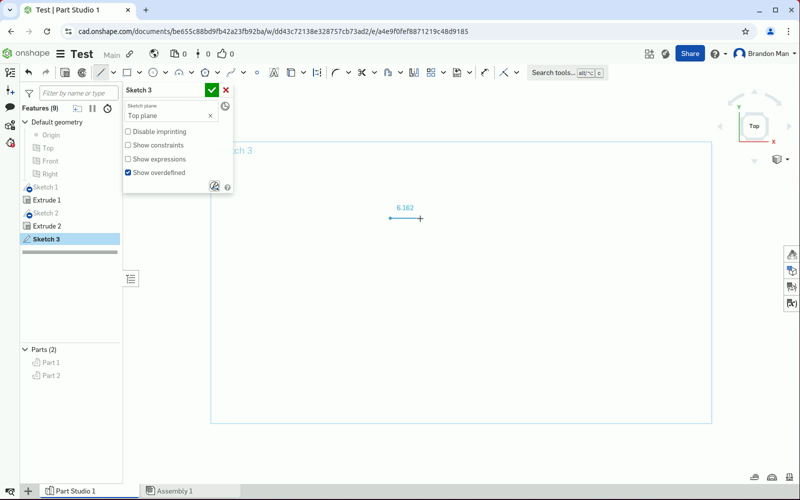
mouse_move(404, 218)
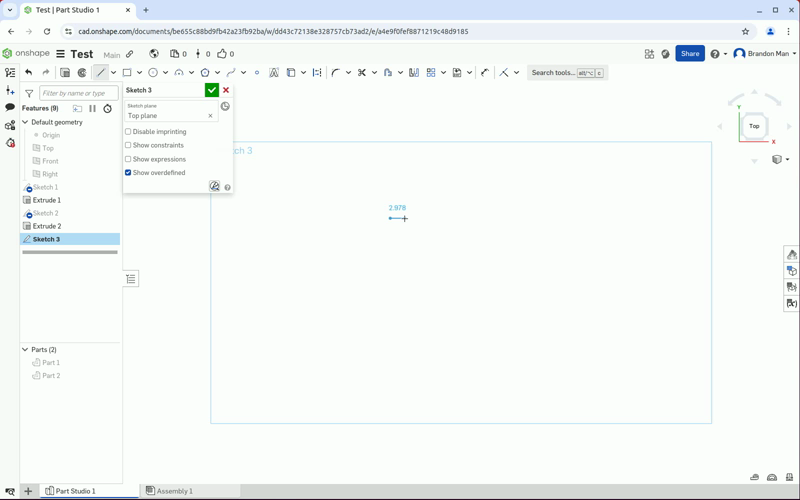
click(404, 218)
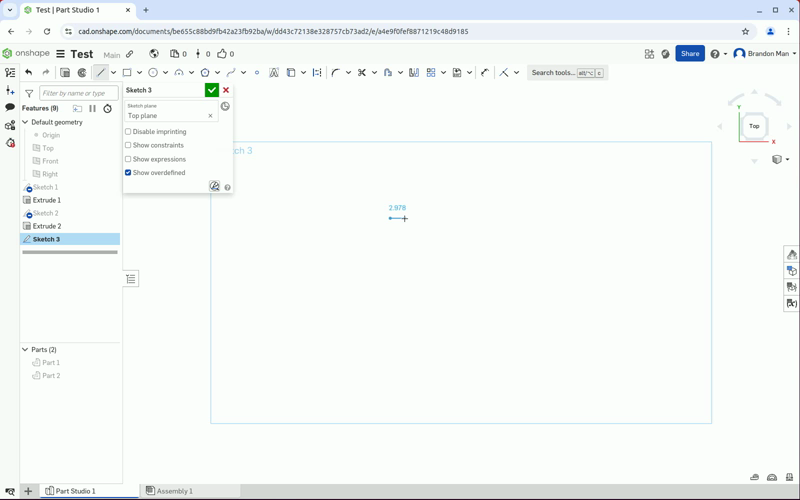
key_up(shift)
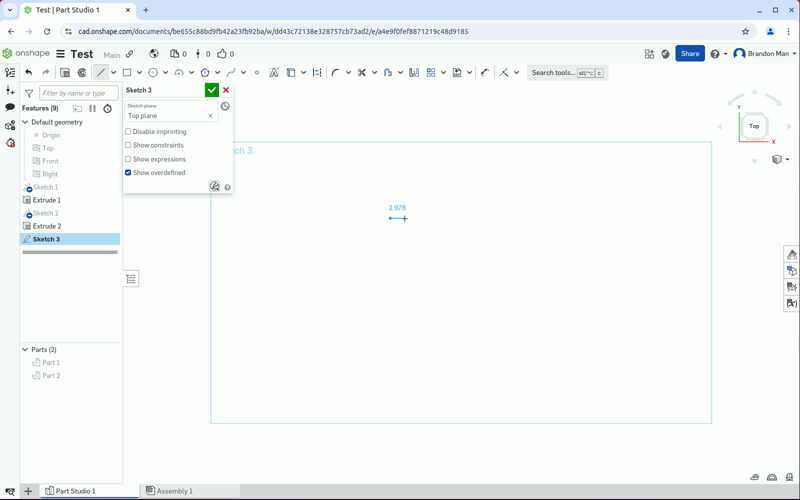
key_down(shift)
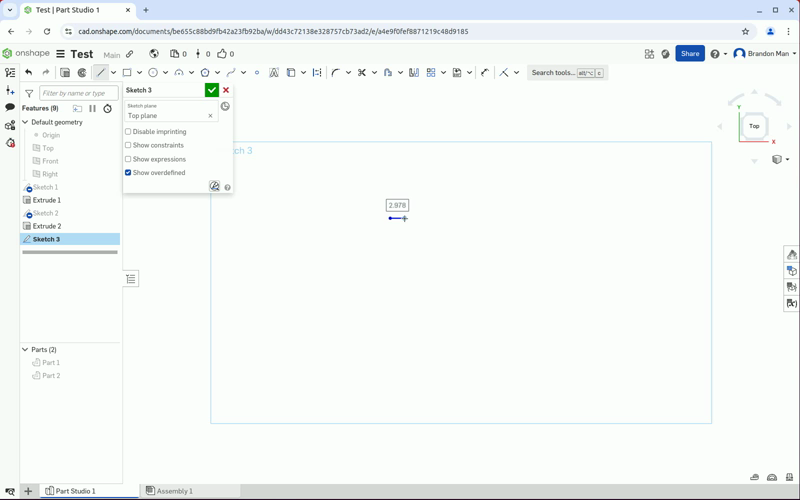
mouse_move(434, 218)
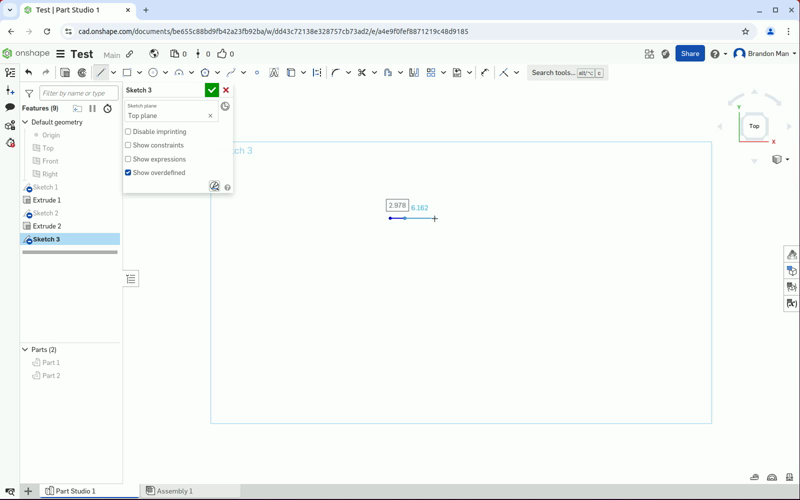
mouse_move(404, 195)
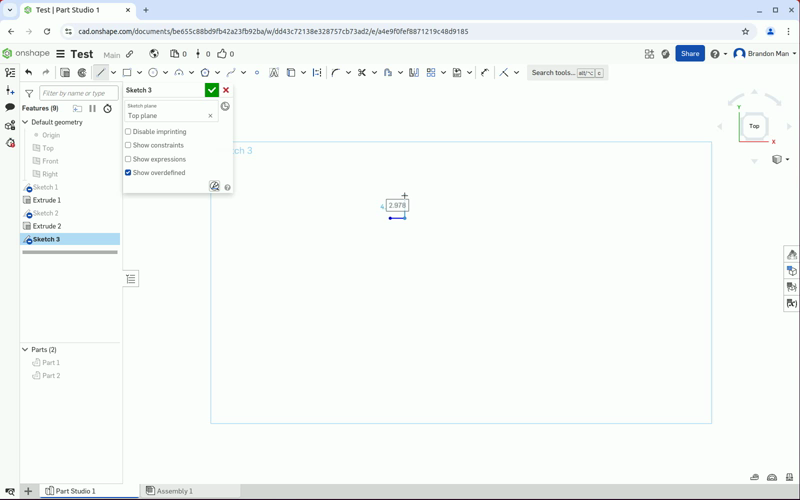
click(404, 195)
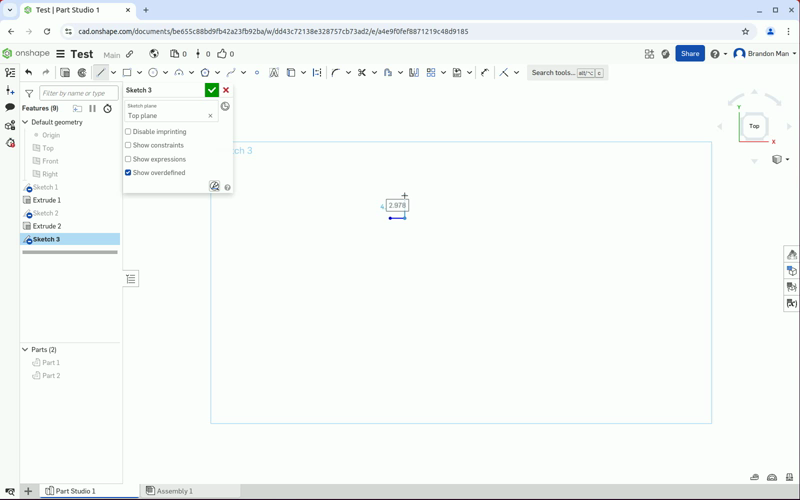
key_up(shift)
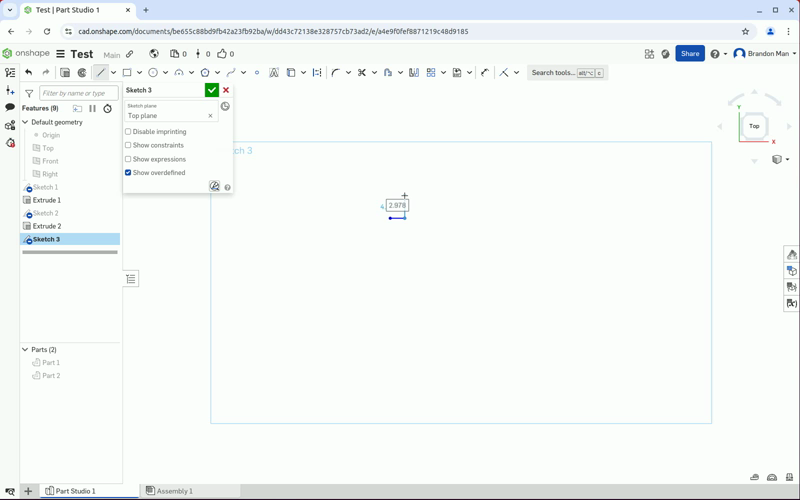
key_down(shift)
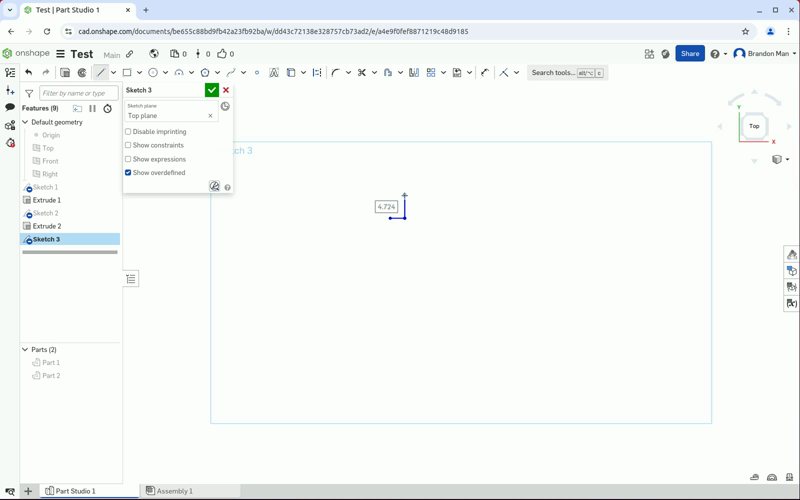
mouse_move(434, 195)
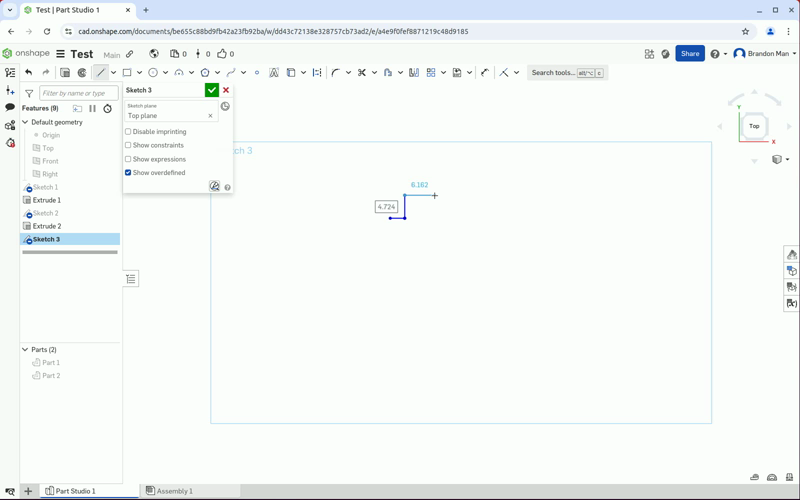
mouse_move(390, 195)
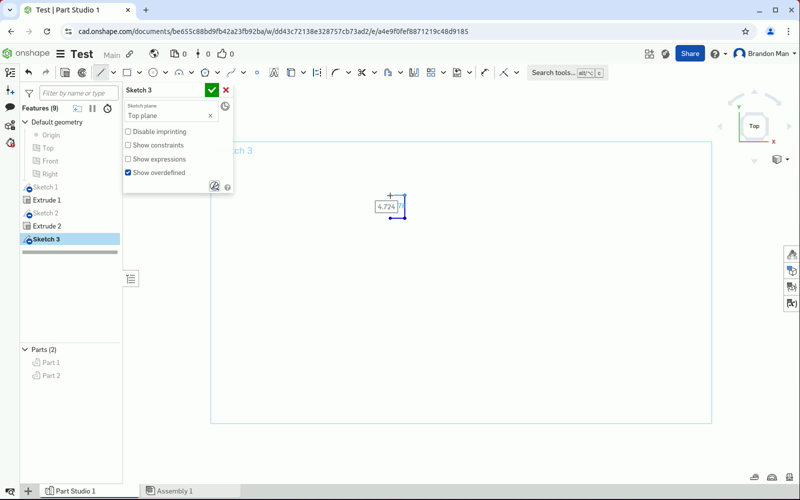
click(390, 195)
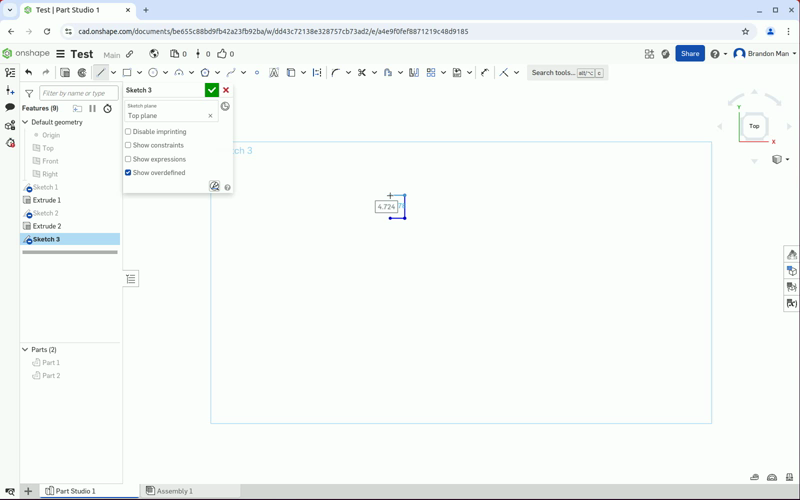
key_up(shift)
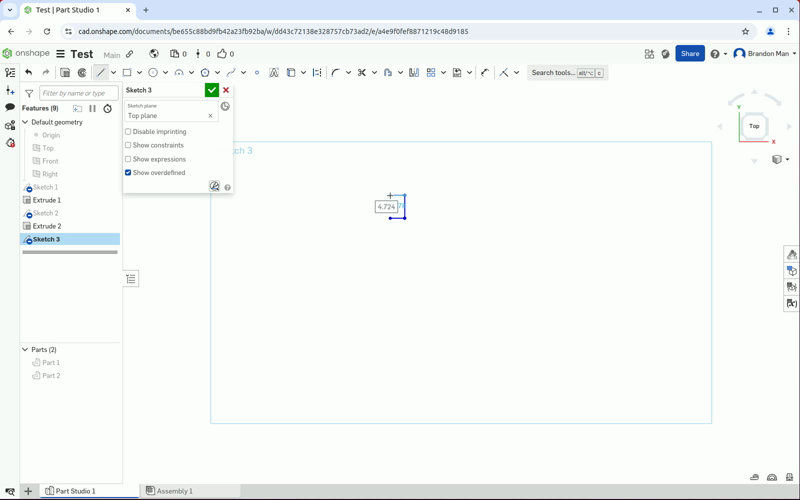
mouse_move(420, 195)
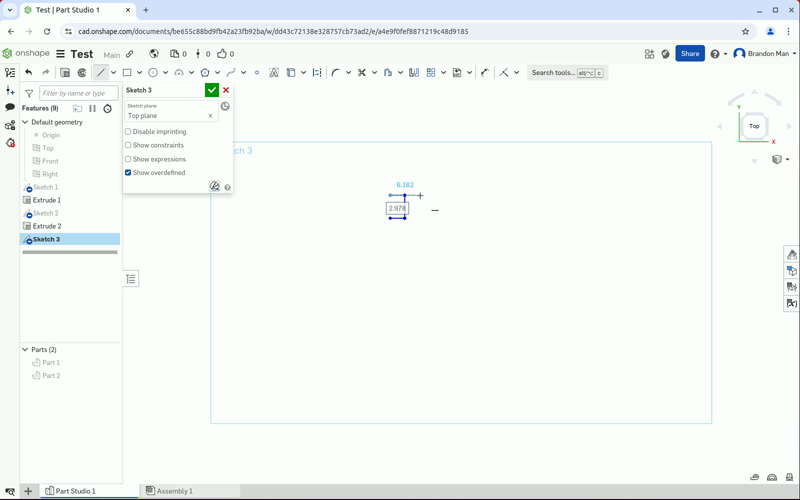
key_down(shift)
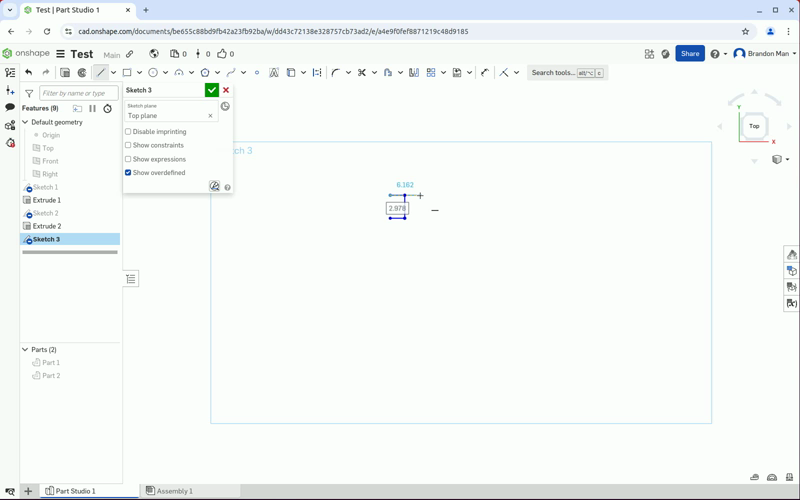
mouse_move(390, 218)
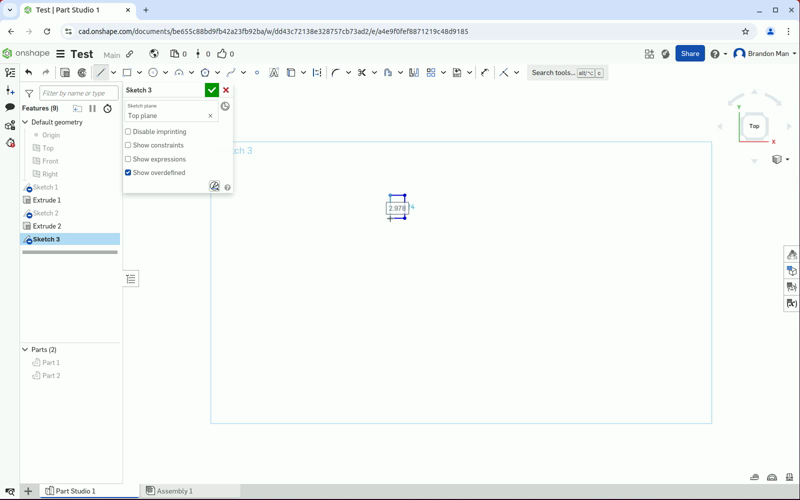
key_up(shift)
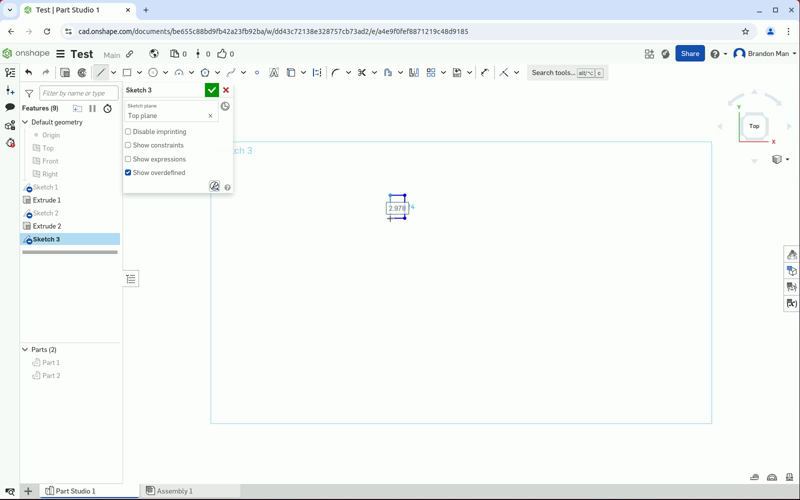
click(390, 218)
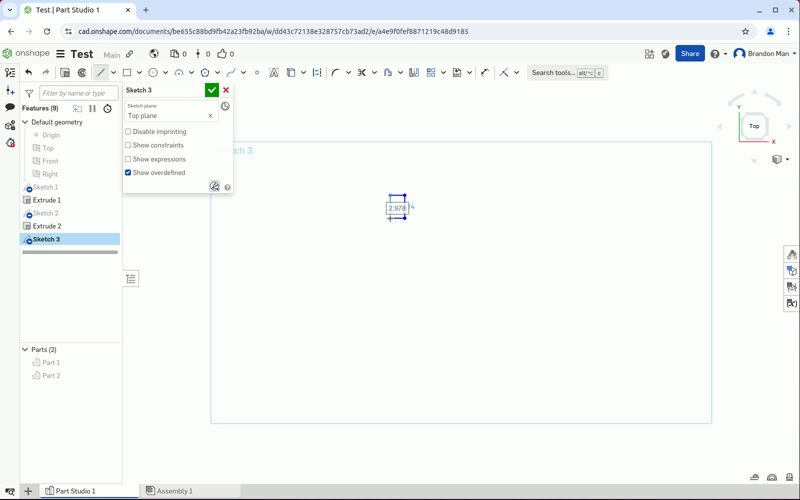
key(esc)
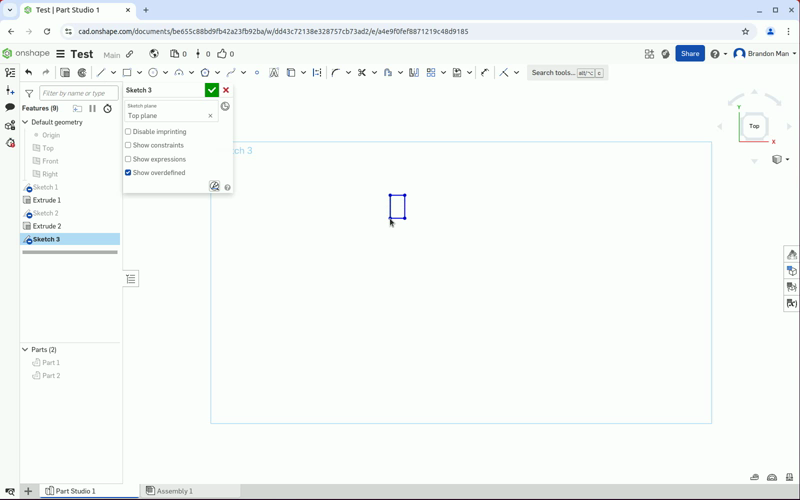
mouse_move(390, 211)
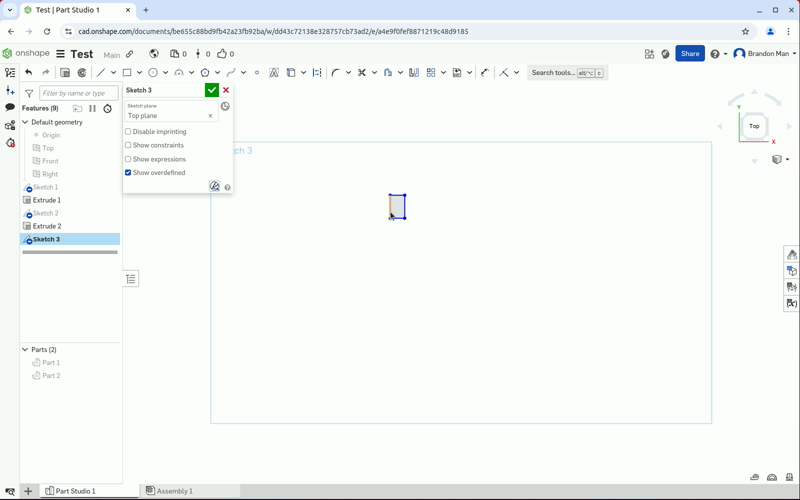
scroll(6)
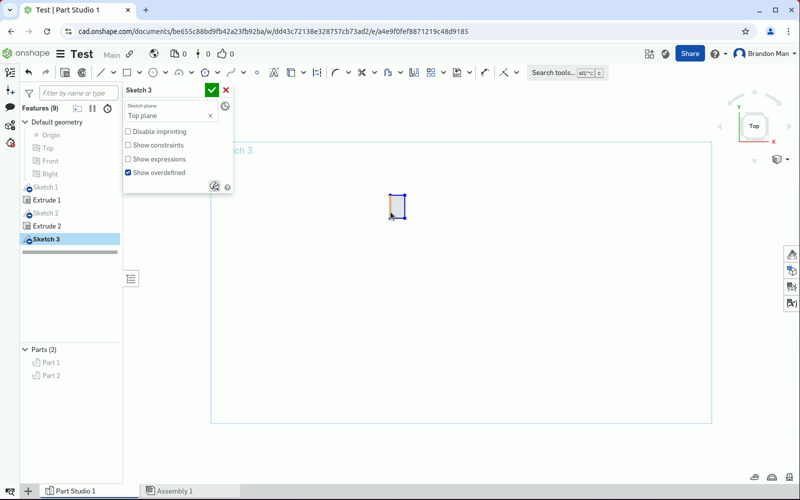
scroll(6)
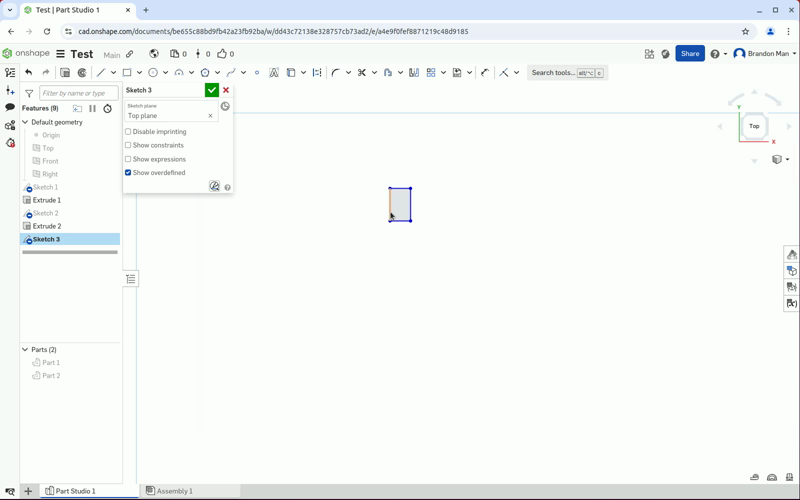
scroll(6)
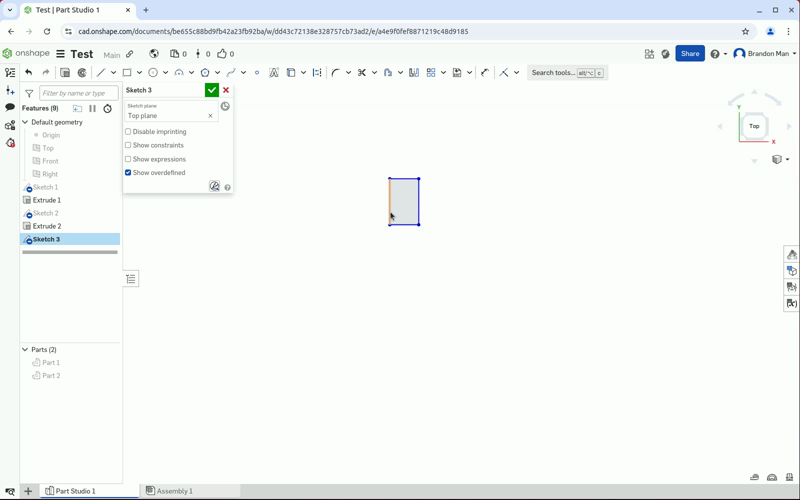
scroll(6)
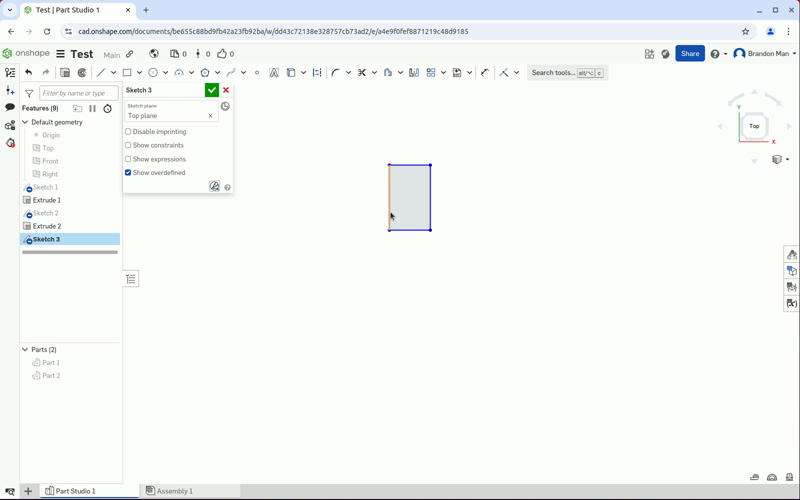
scroll(6)
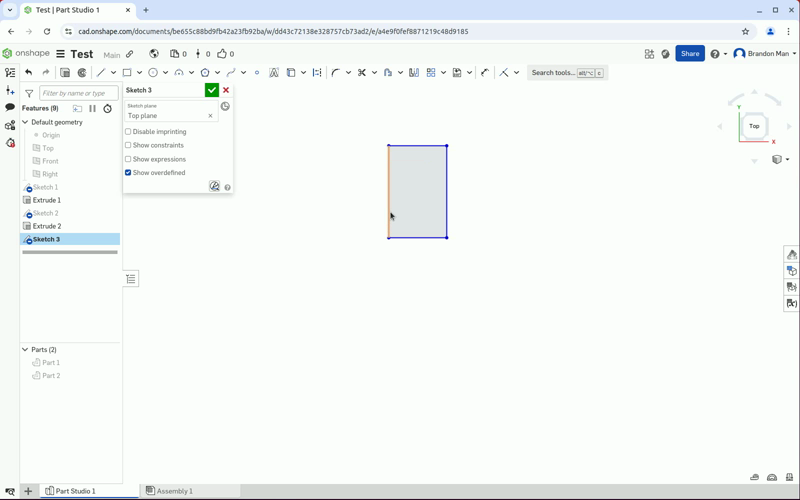
scroll(6)
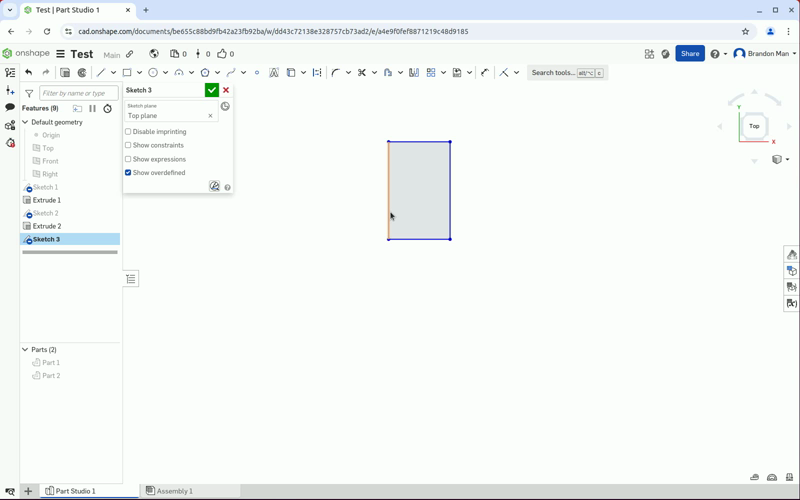
scroll(6)
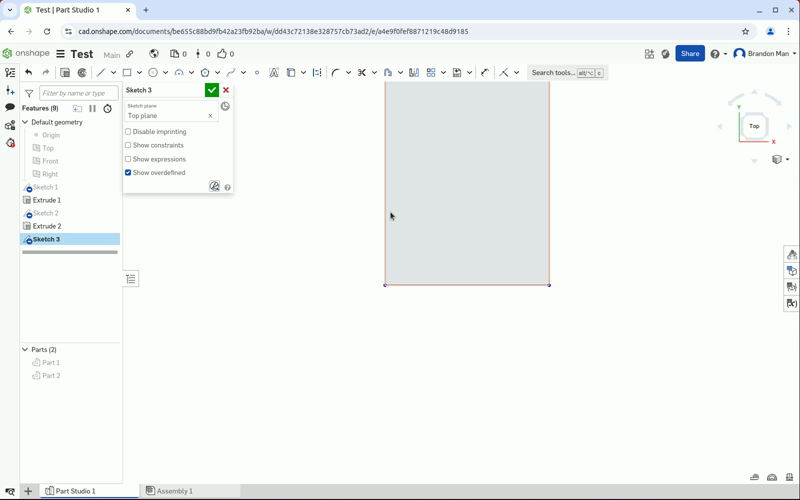
click(390, 211)
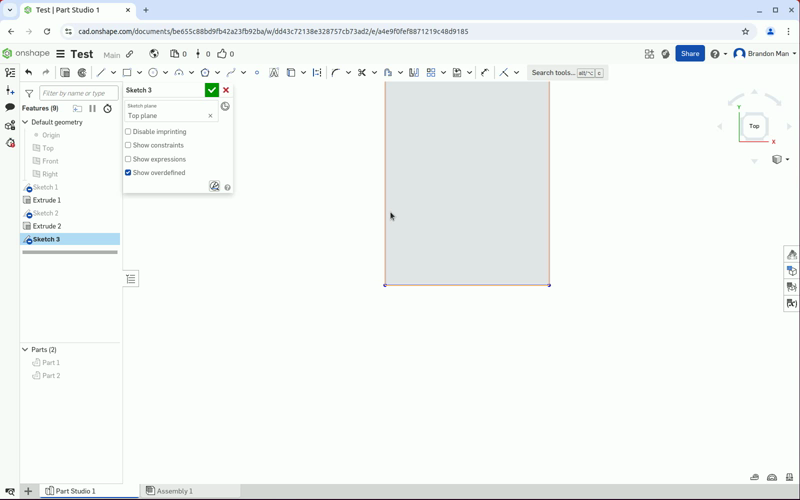
scroll(-6)
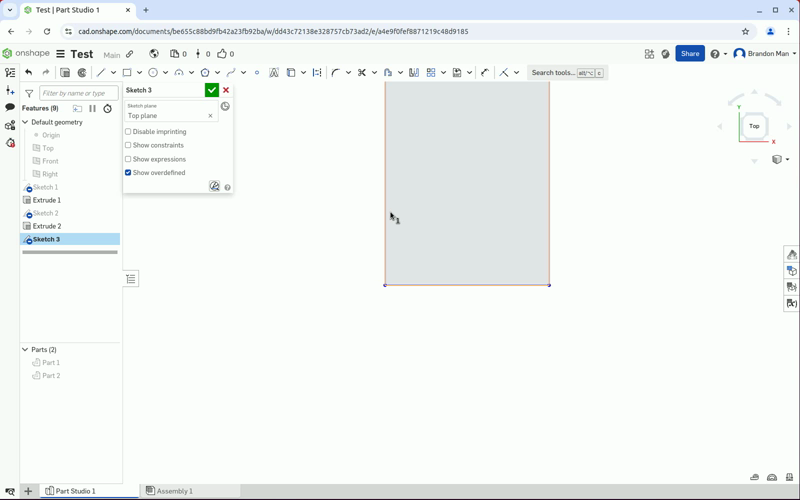
scroll(-6)
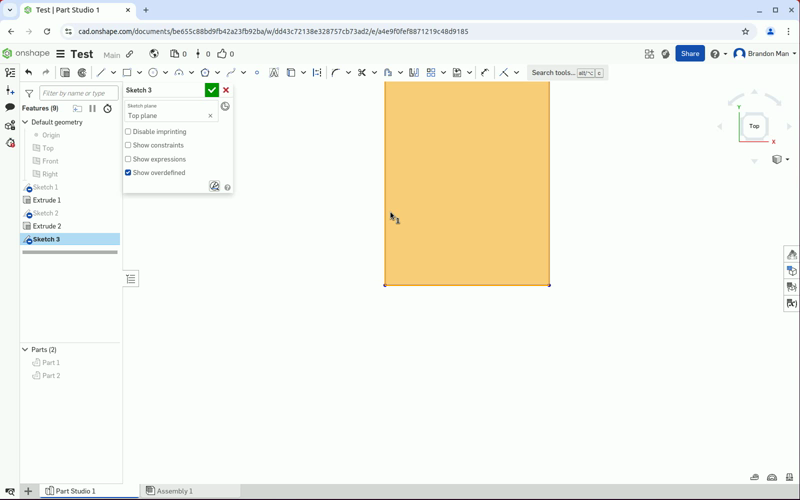
scroll(-6)
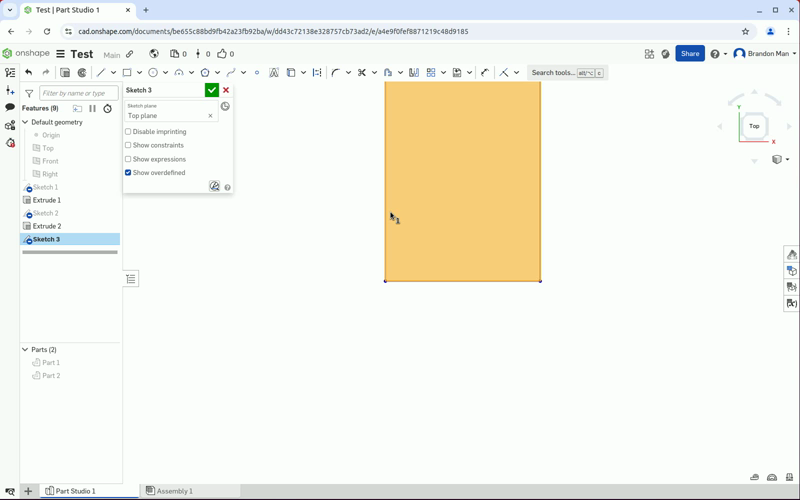
scroll(-6)
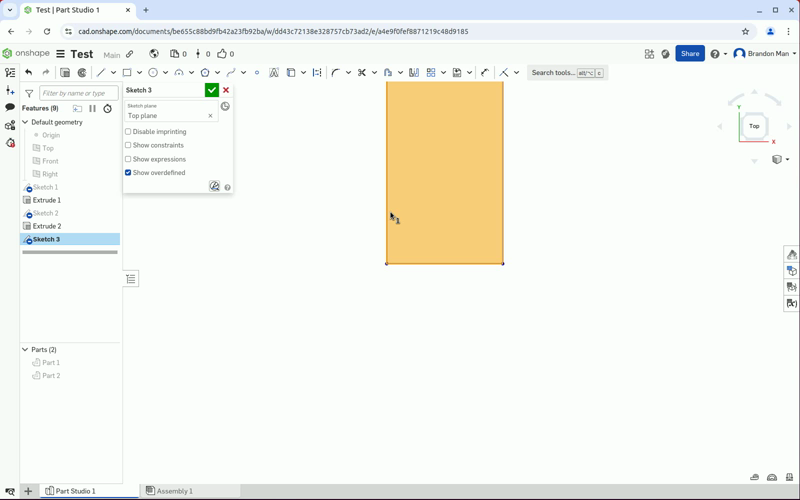
scroll(-6)
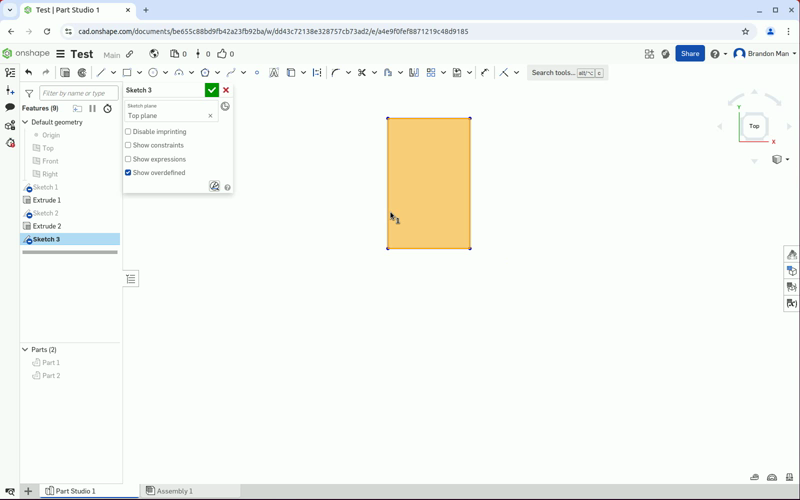
scroll(-6)
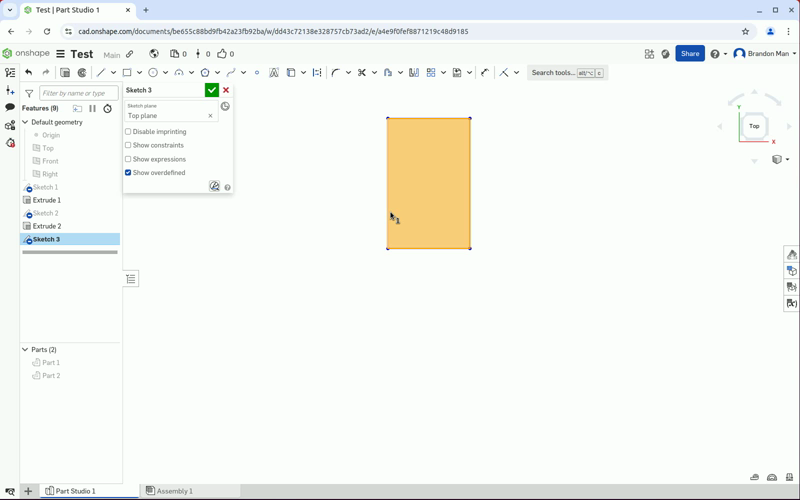
scroll(-6)
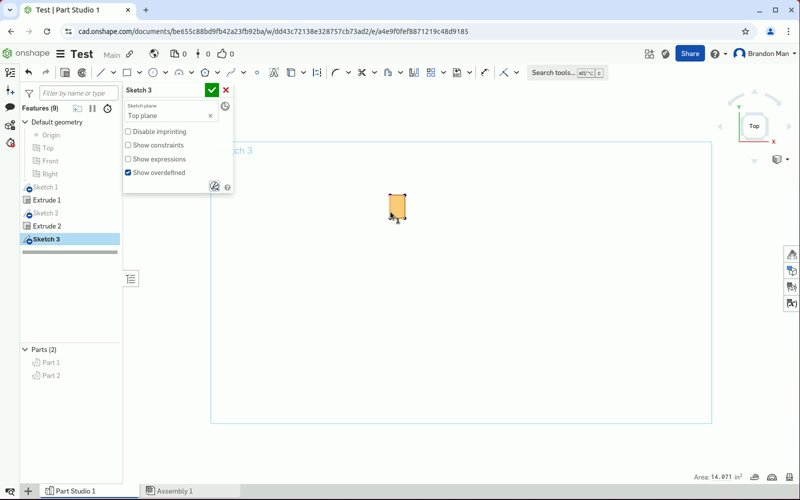
mouse_move(73, 352)
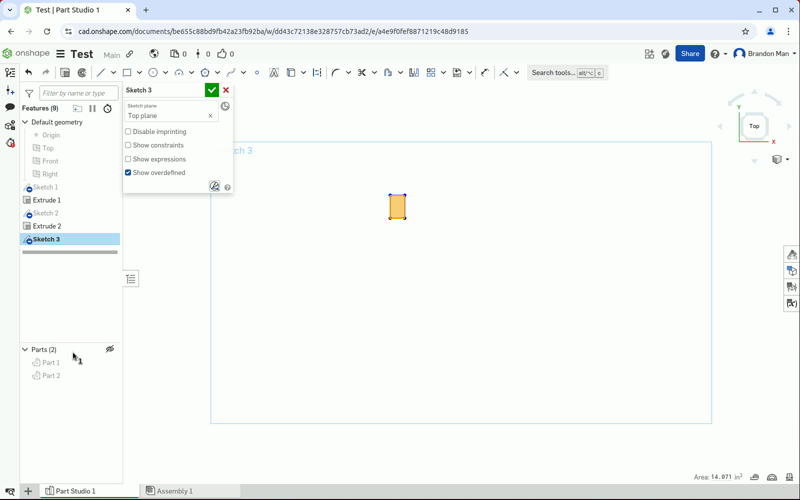
key(shift+y)
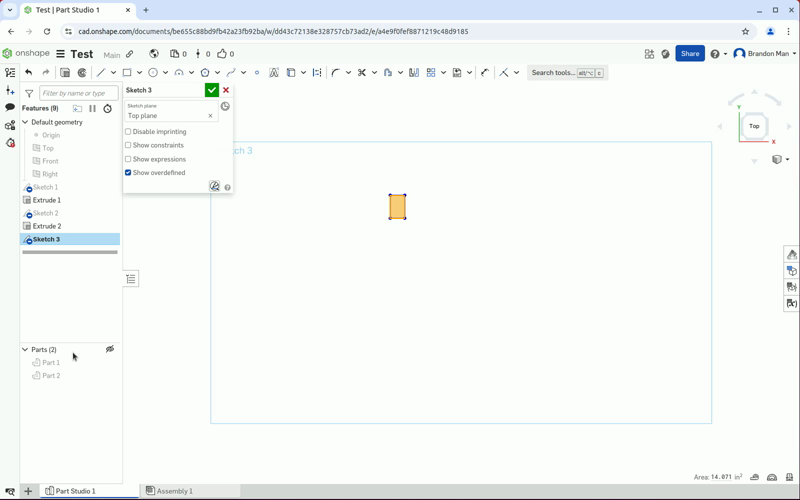
key(shift+e)
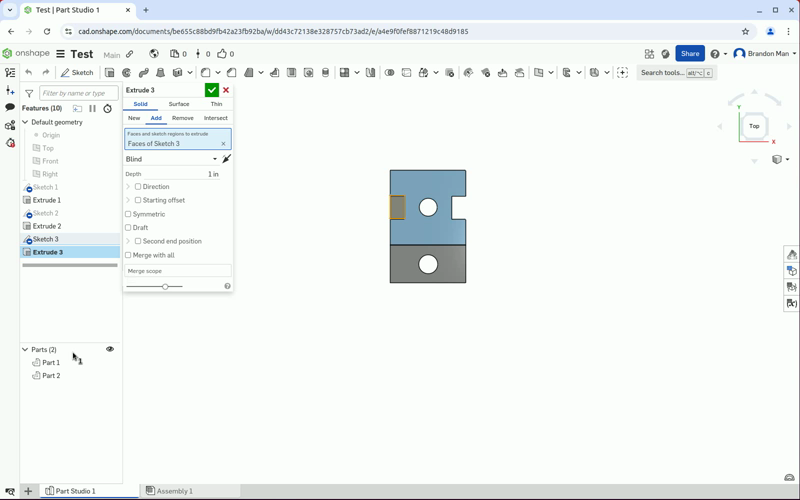
mouse_move(143, 106)
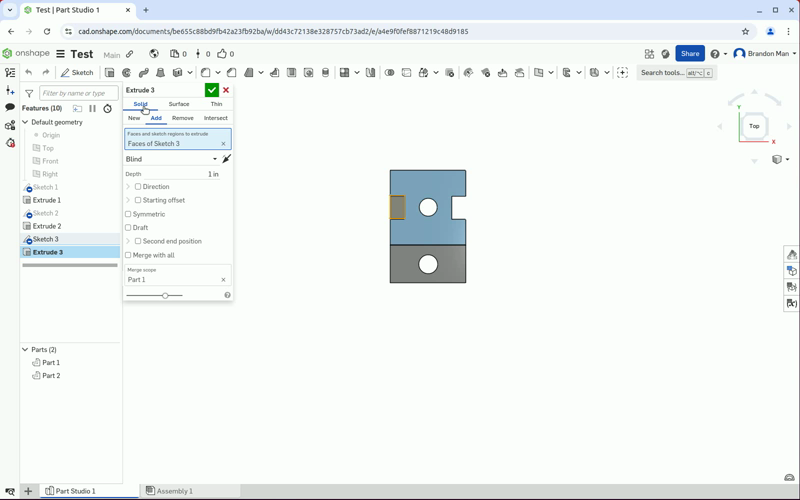
click(143, 106)
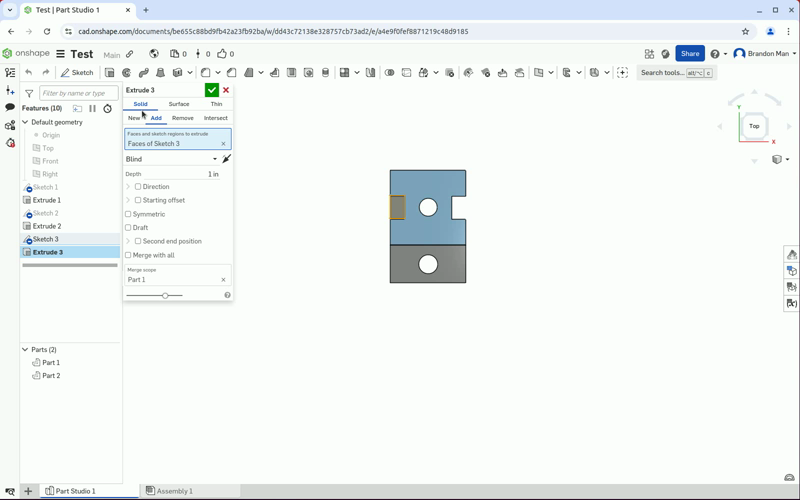
mouse_move(137, 120)
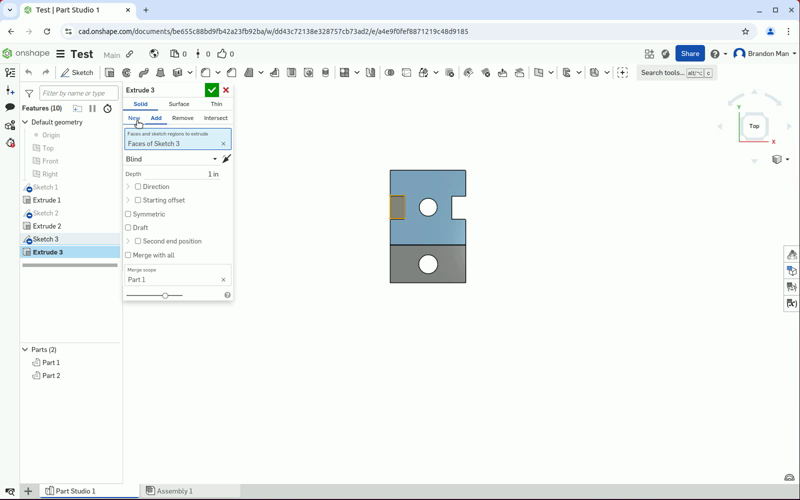
click(137, 120)
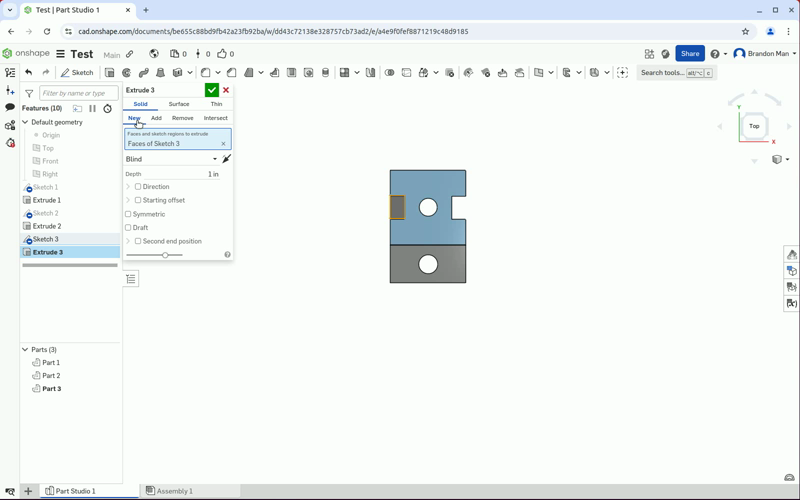
key(tab, 4)
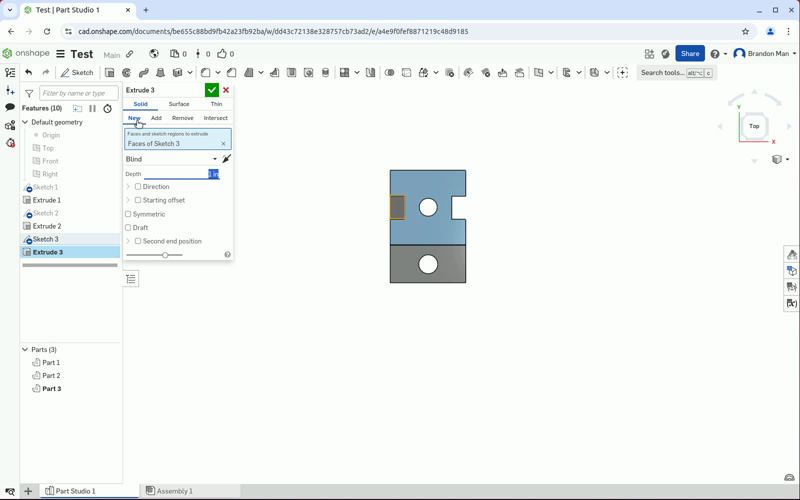
text(7.703)
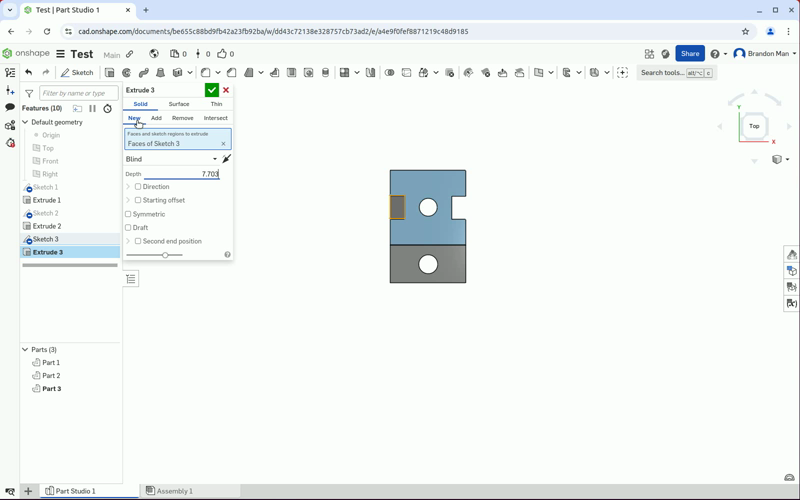
key(enter)
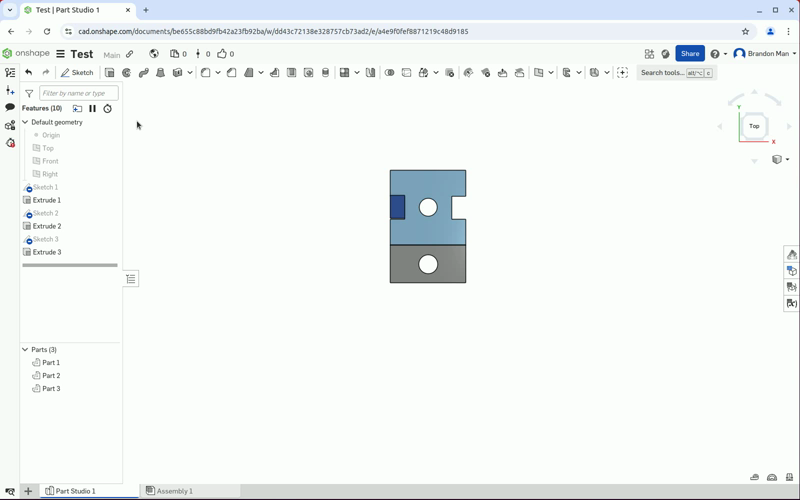
key(shift+h)
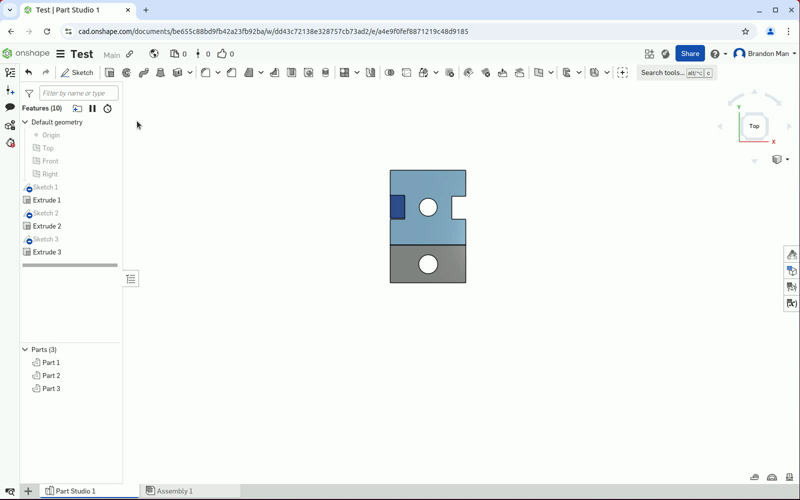
key(shift+h)
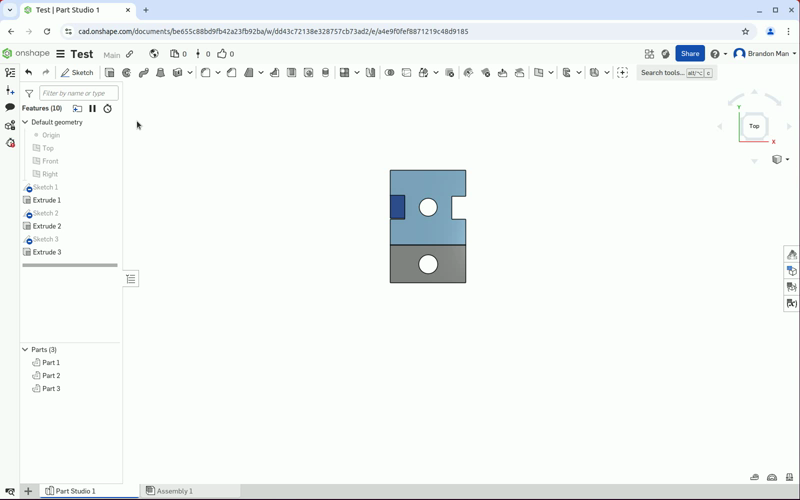
mouse_move(73, 189)
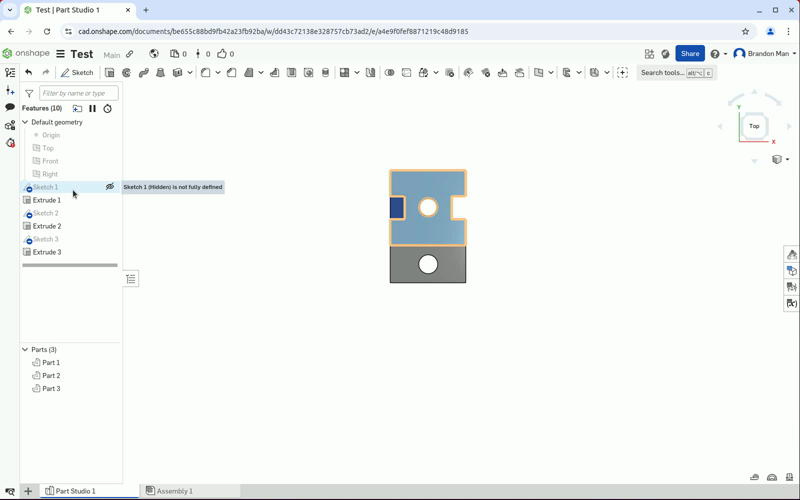
click(73, 189)
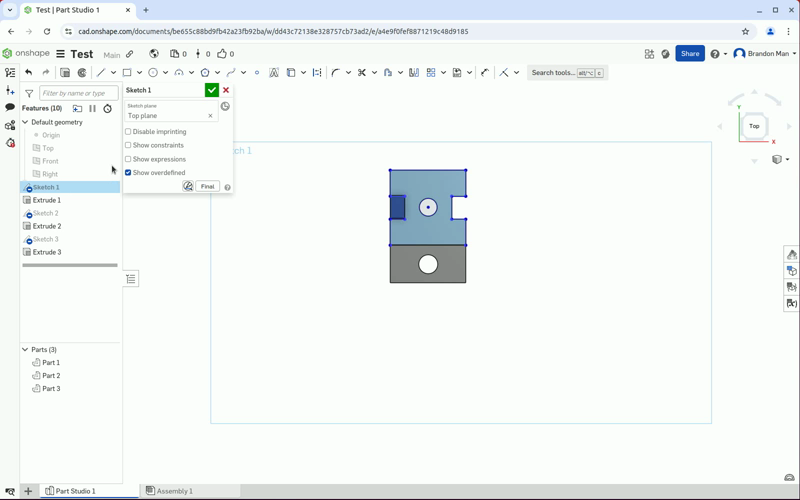
mouse_move(229, 92)
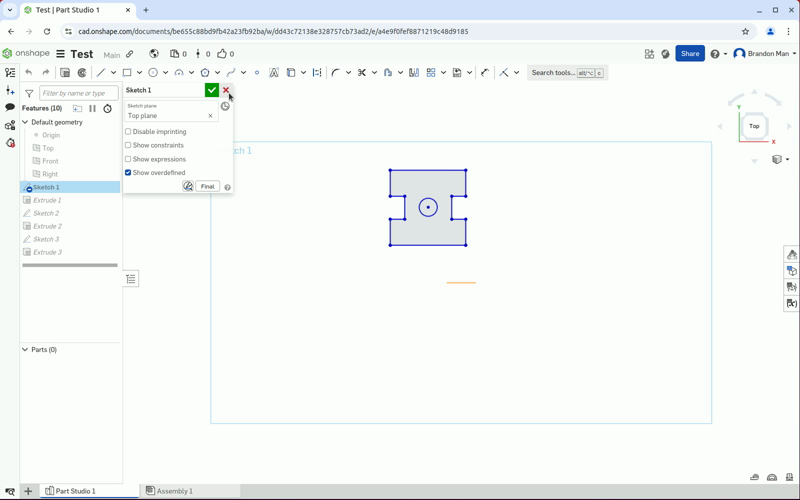
click(229, 92)
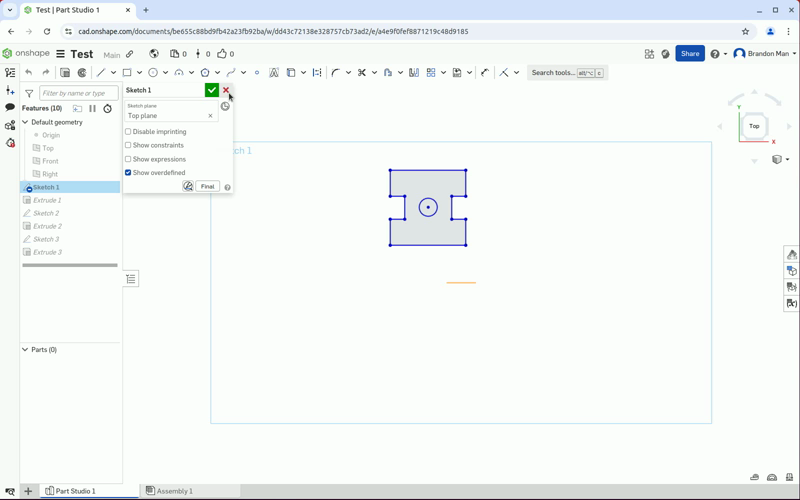
key(shift+s)
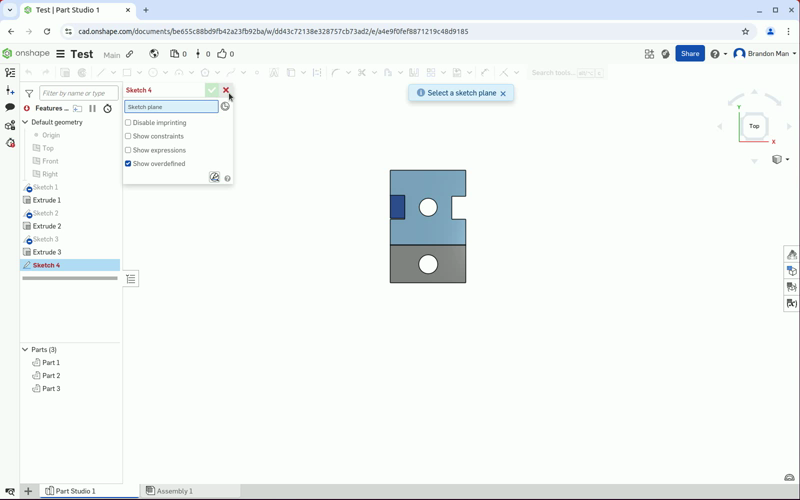
mouse_move(73, 150)
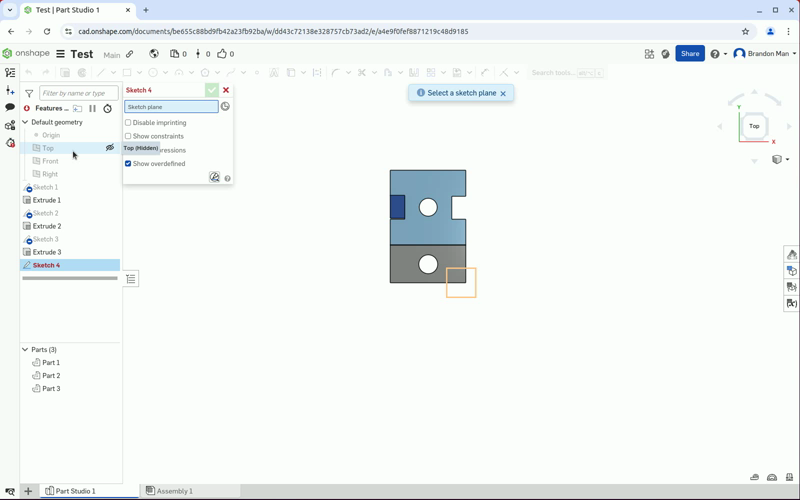
click(73, 150)
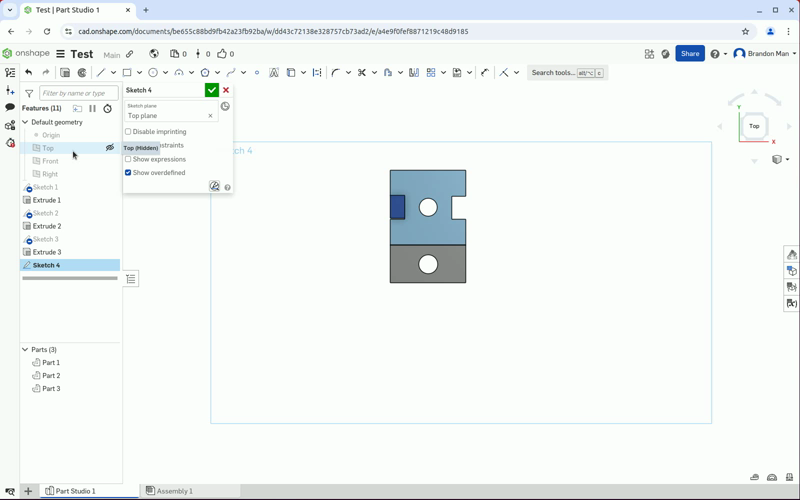
mouse_move(73, 352)
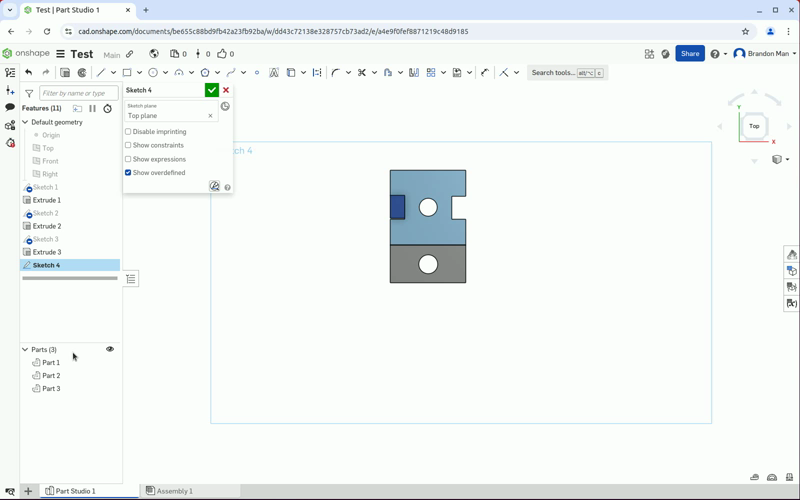
key(y)
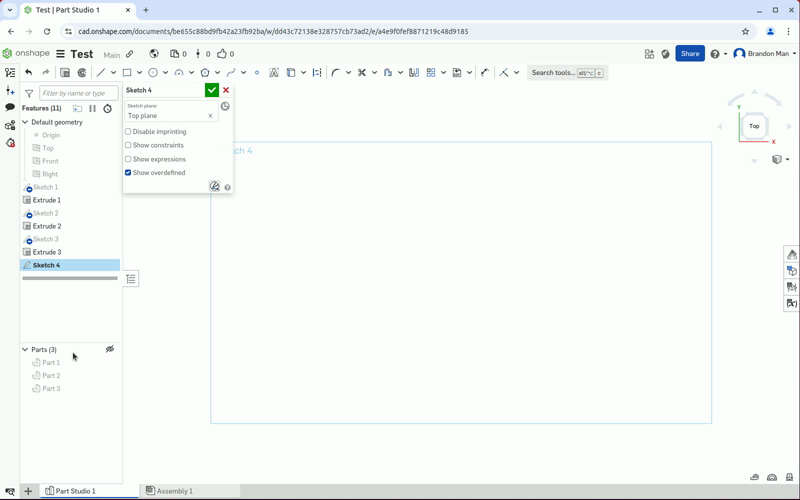
key(l)
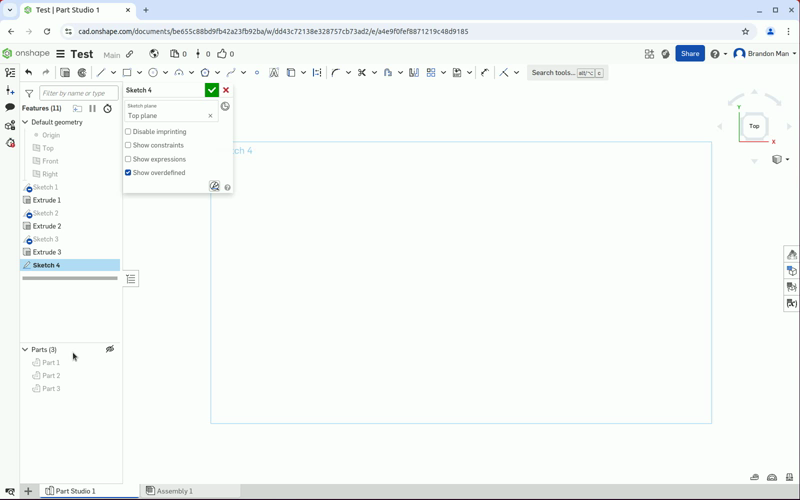
key_down(shift)
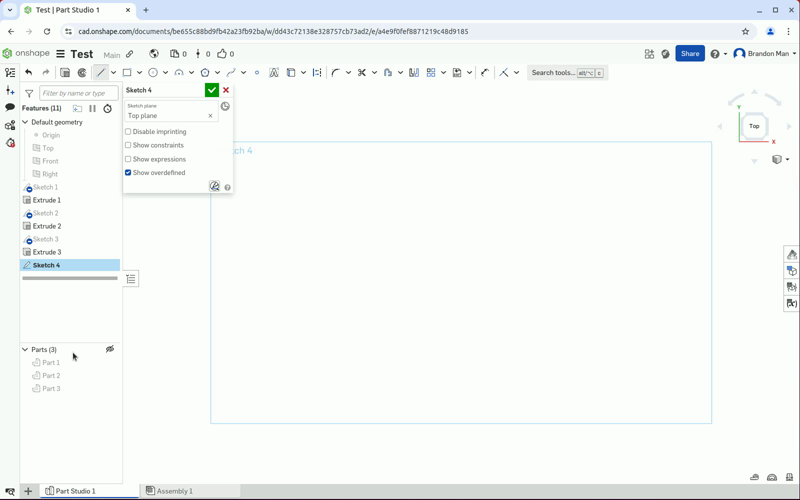
mouse_move(451, 218)
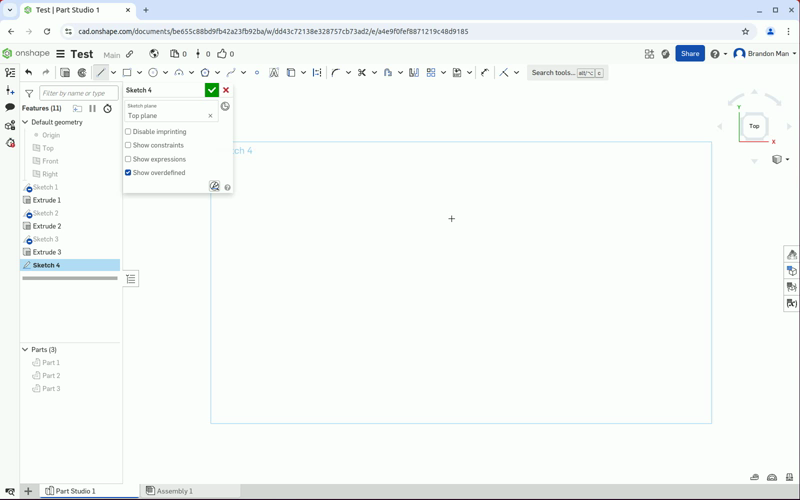
click(451, 218)
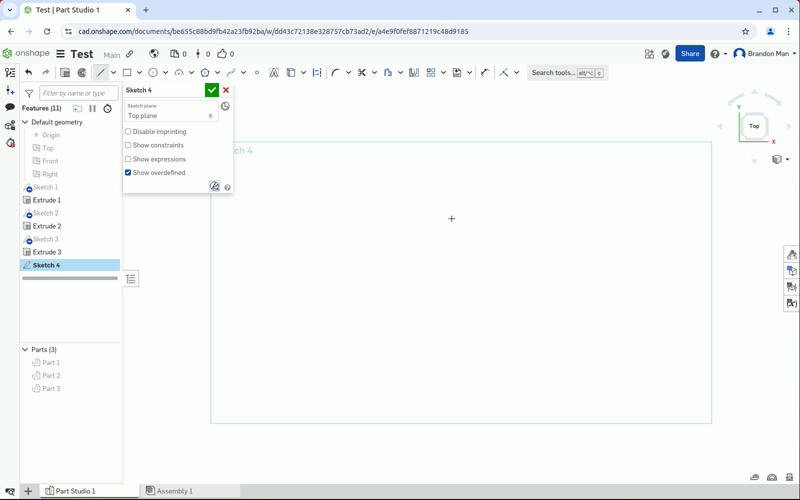
key_up(shift)
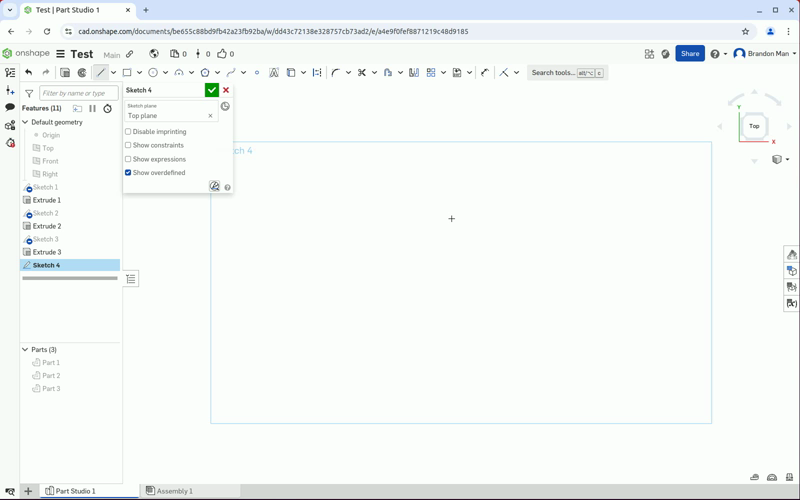
key_down(shift)
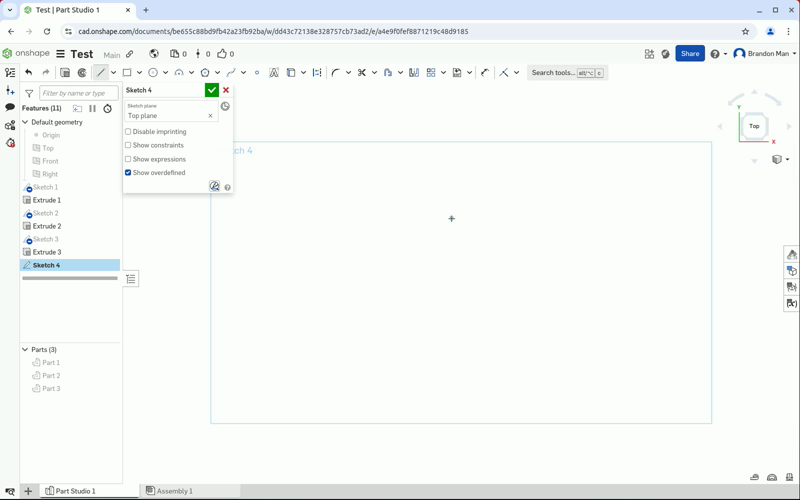
mouse_move(481, 218)
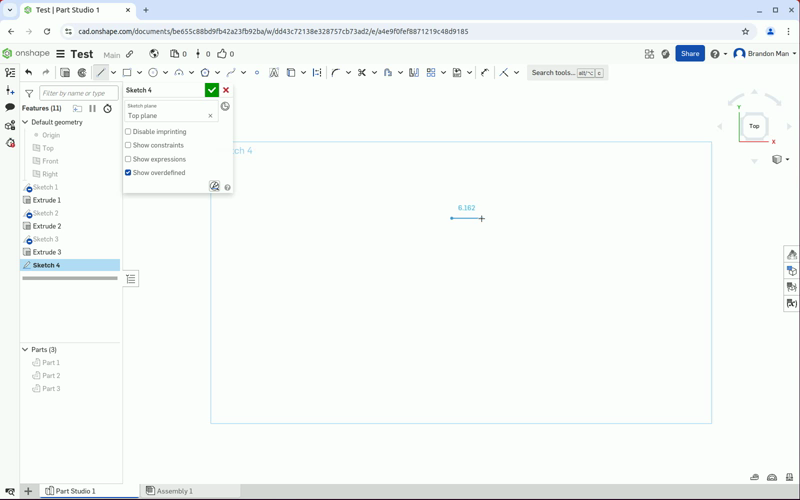
mouse_move(466, 218)
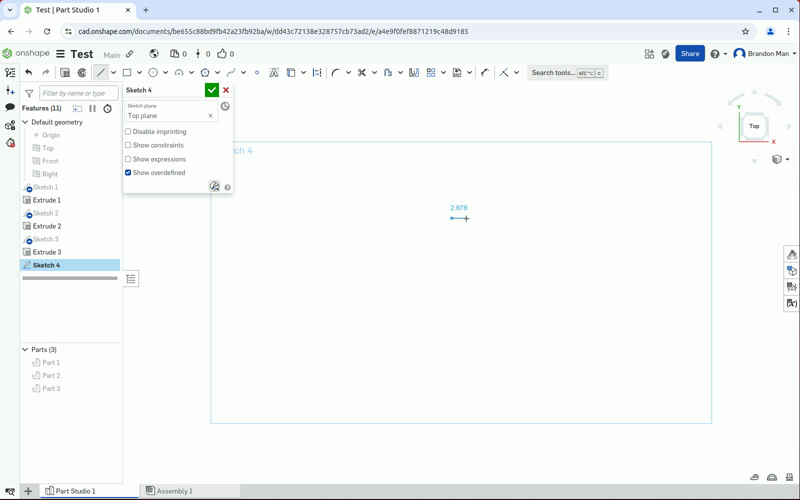
click(466, 218)
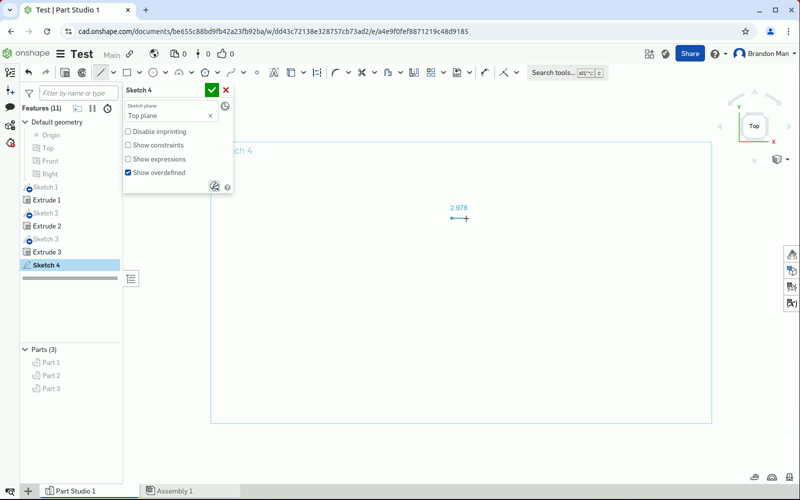
key_up(shift)
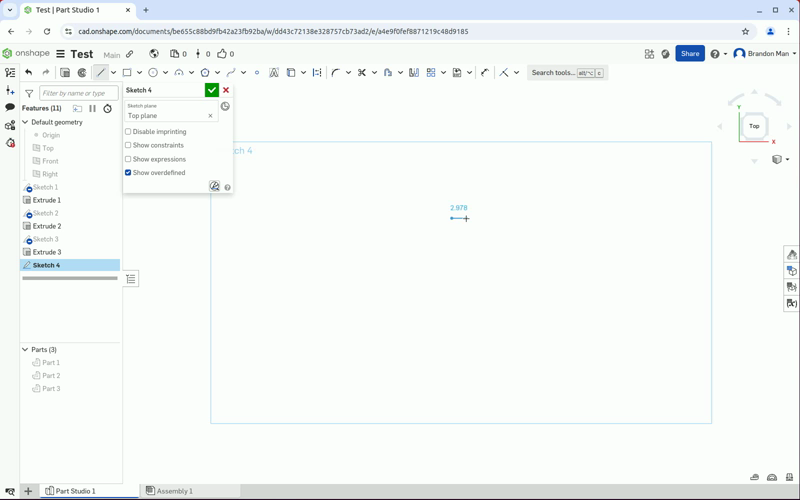
key_down(shift)
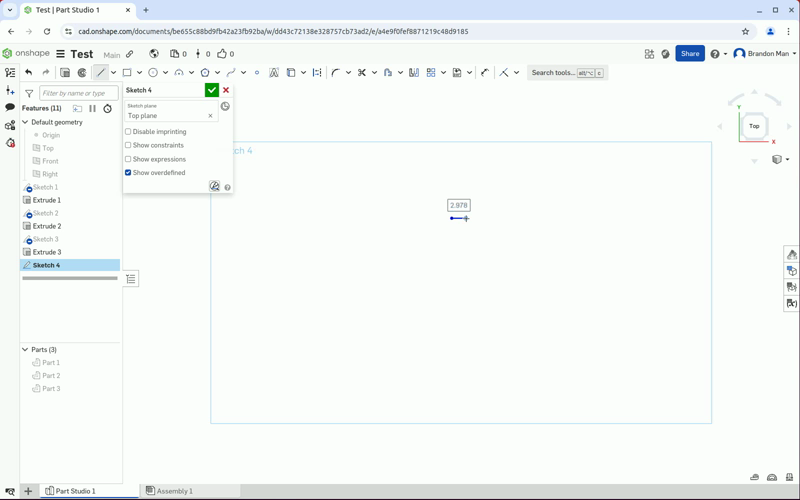
mouse_move(496, 218)
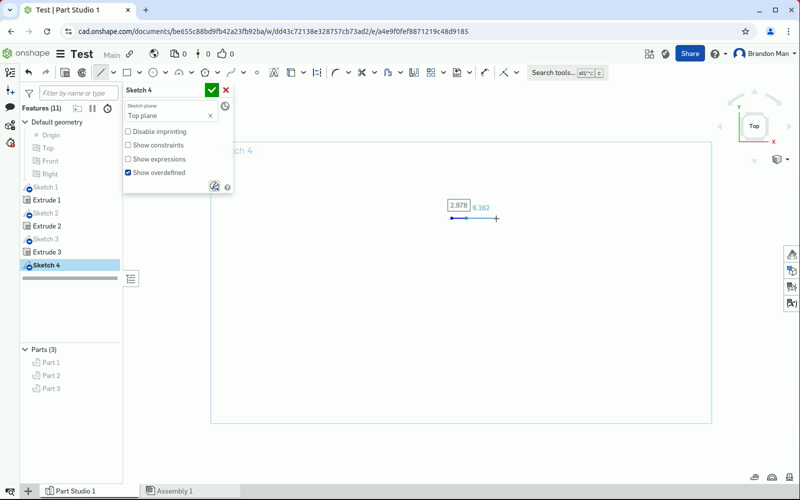
mouse_move(466, 195)
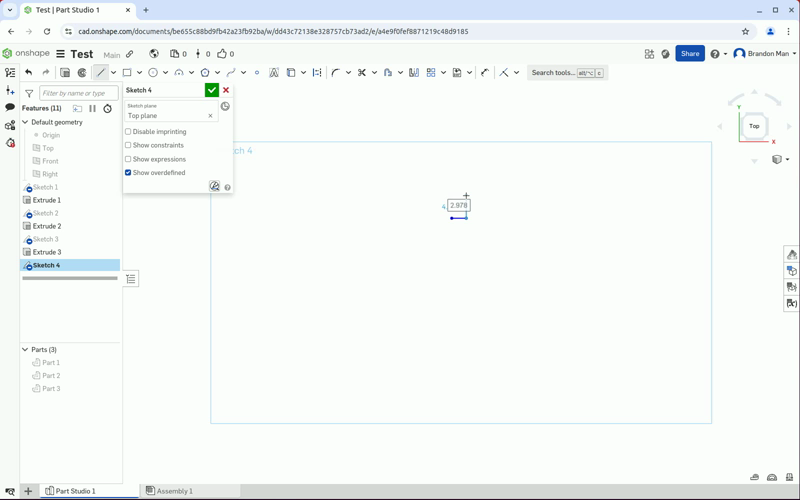
click(466, 195)
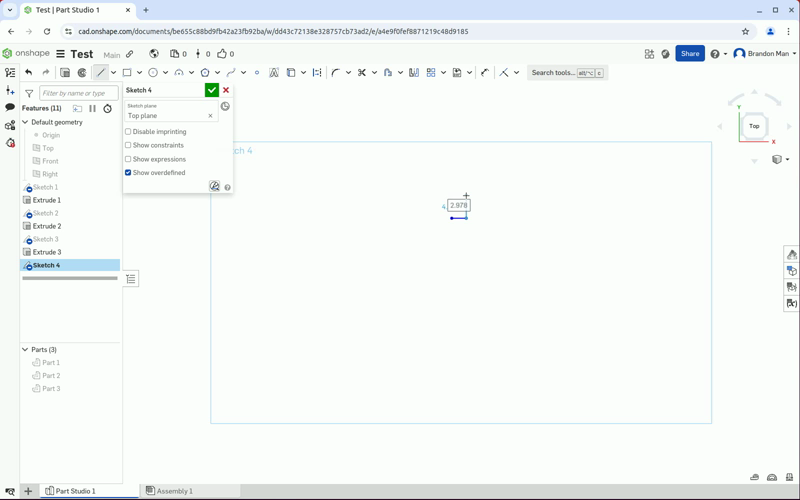
key_up(shift)
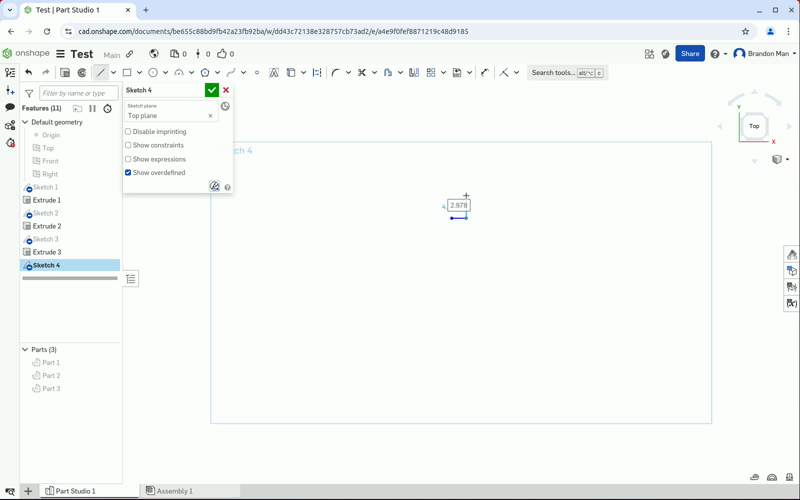
key_down(shift)
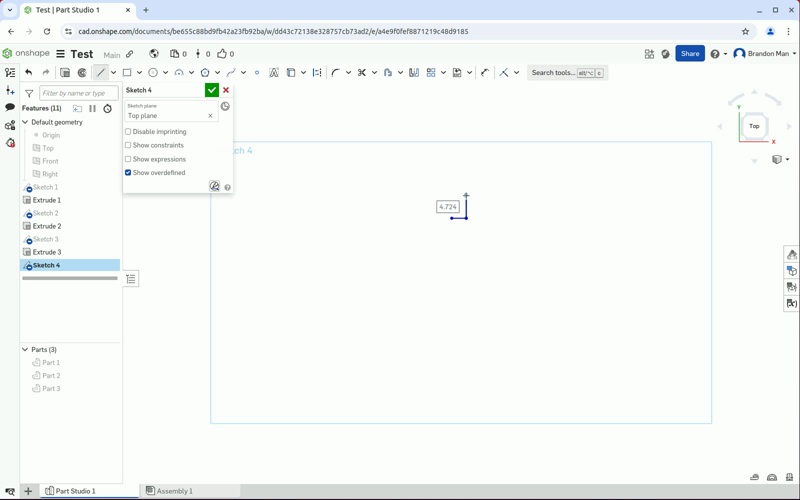
mouse_move(496, 195)
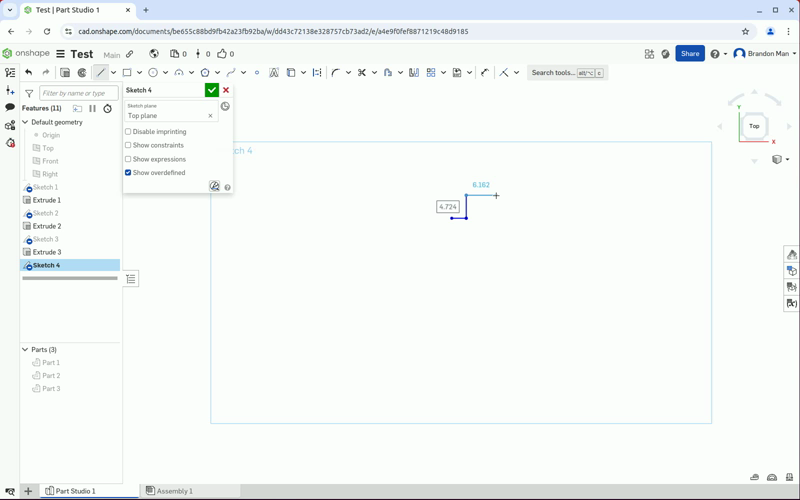
mouse_move(451, 195)
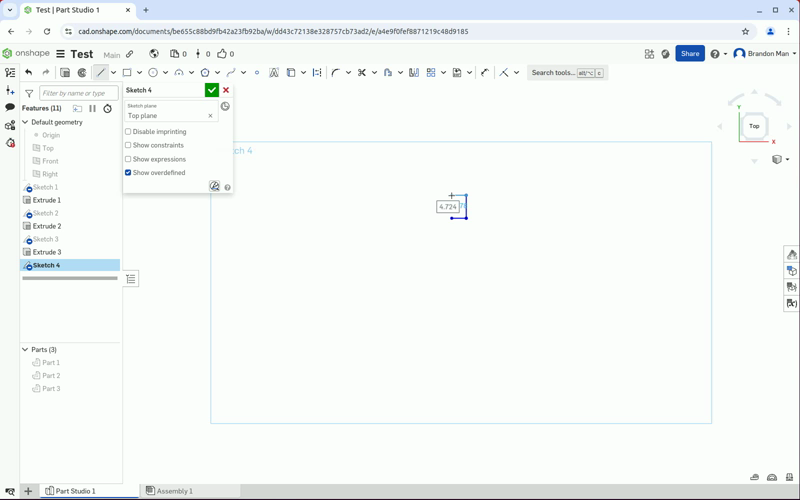
click(451, 195)
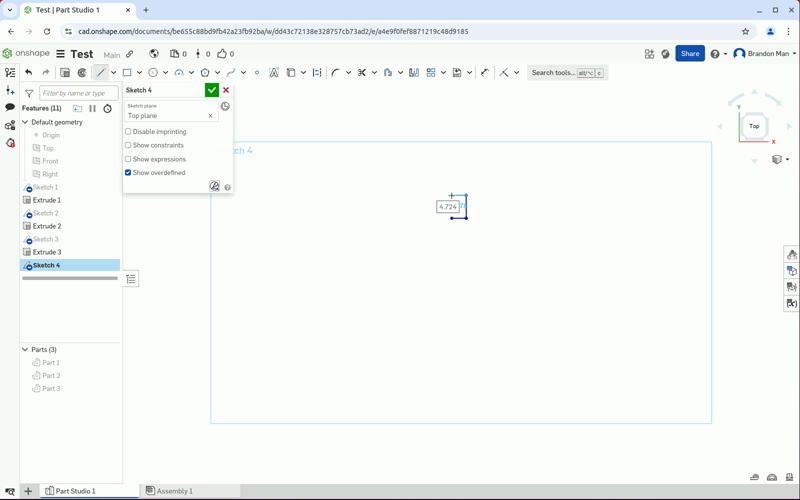
key_up(shift)
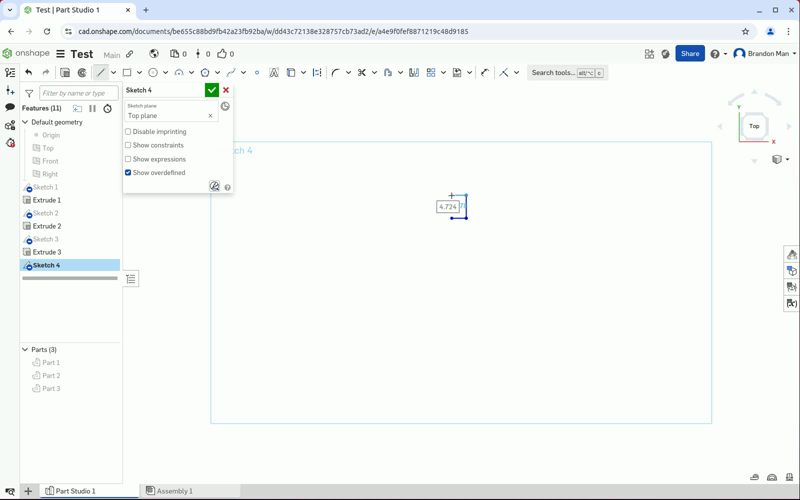
mouse_move(481, 195)
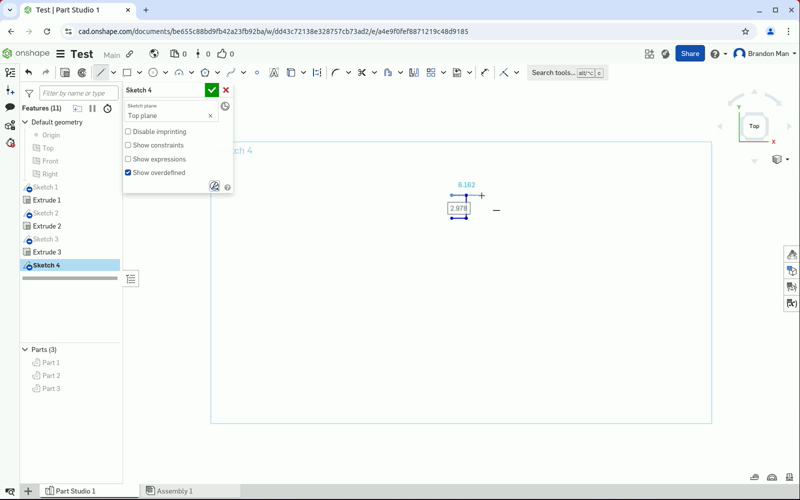
key_down(shift)
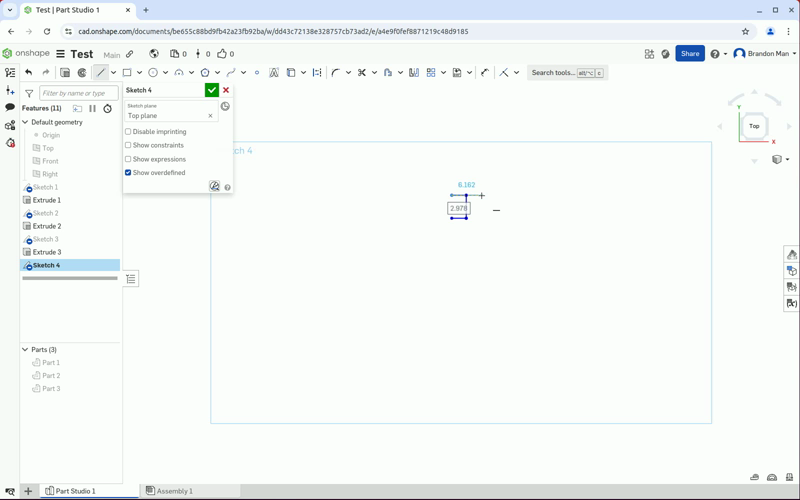
mouse_move(451, 218)
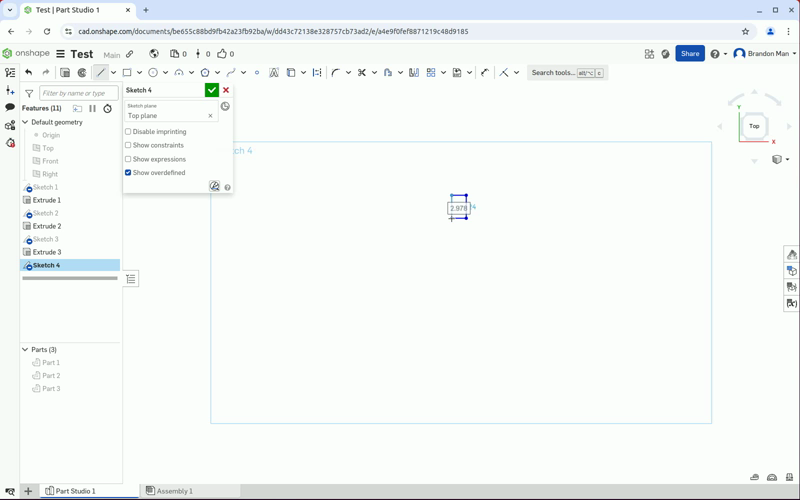
key_up(shift)
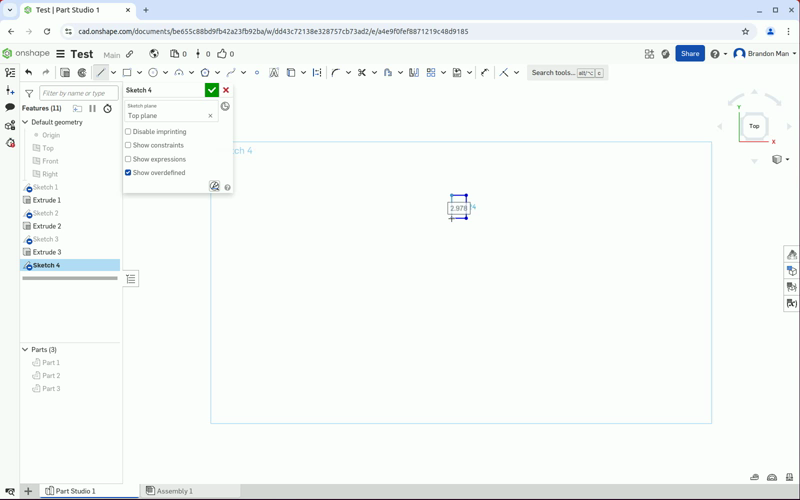
click(451, 218)
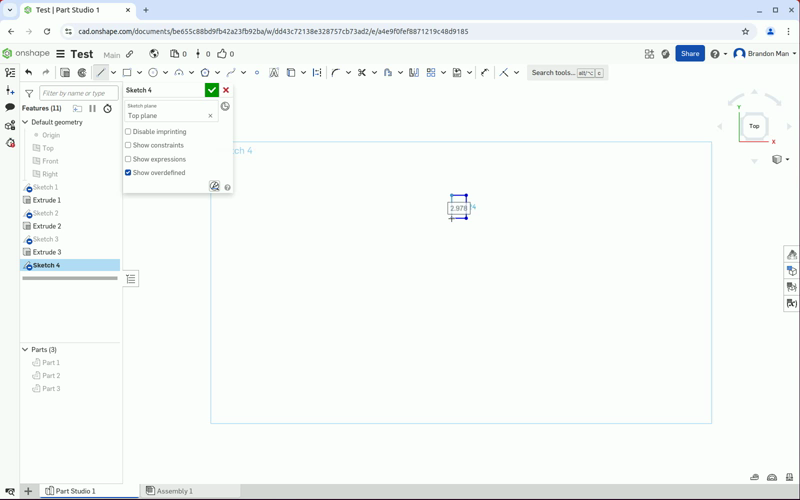
key(esc)
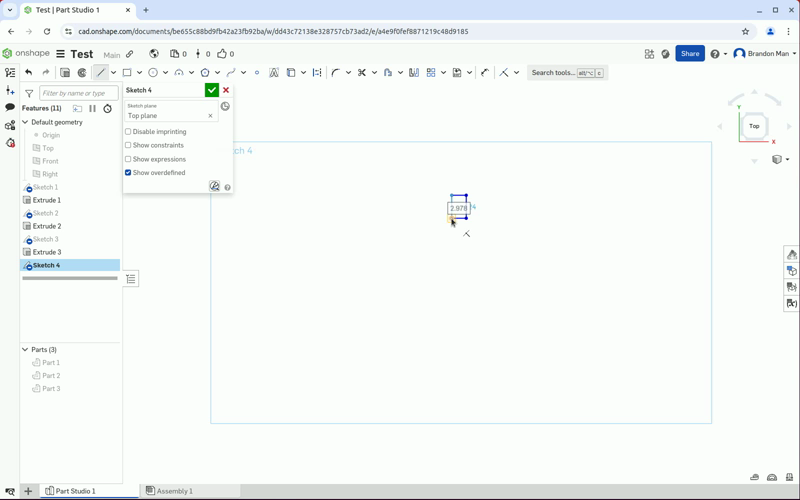
mouse_move(453, 213)
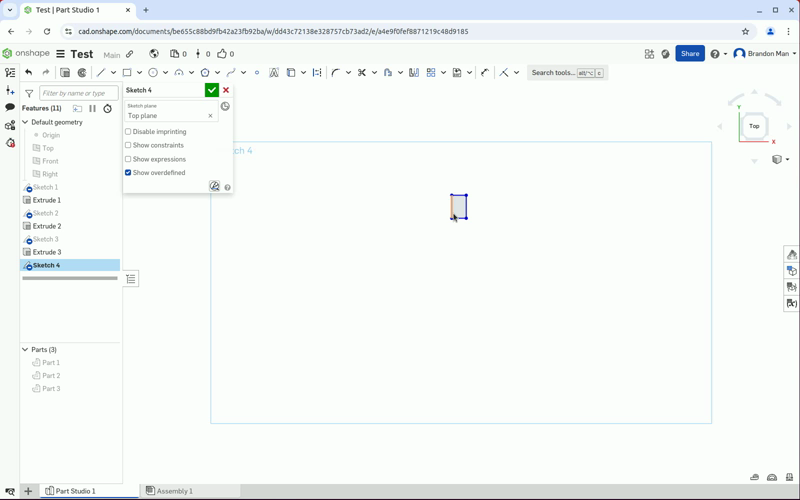
scroll(6)
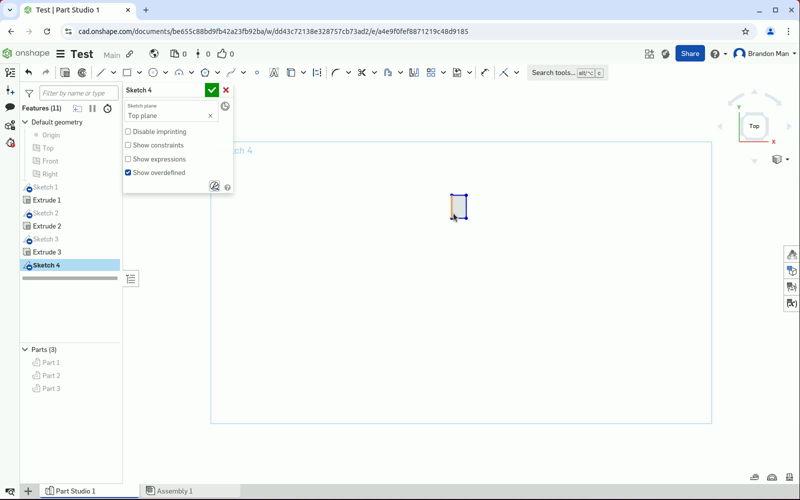
scroll(6)
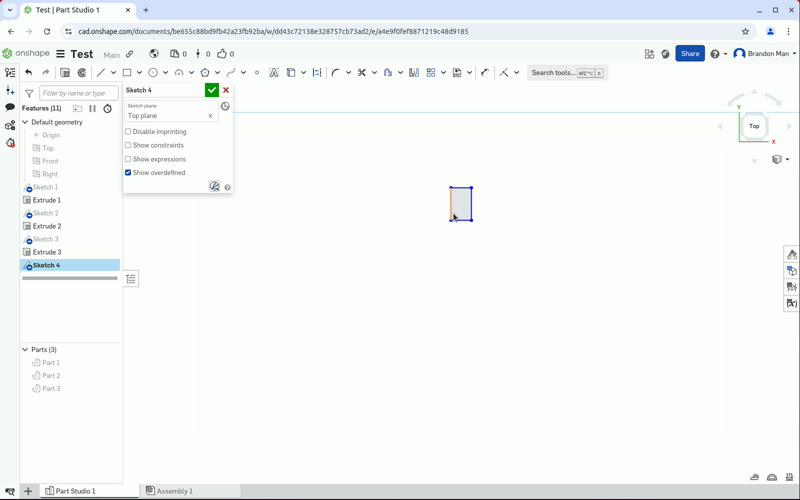
scroll(6)
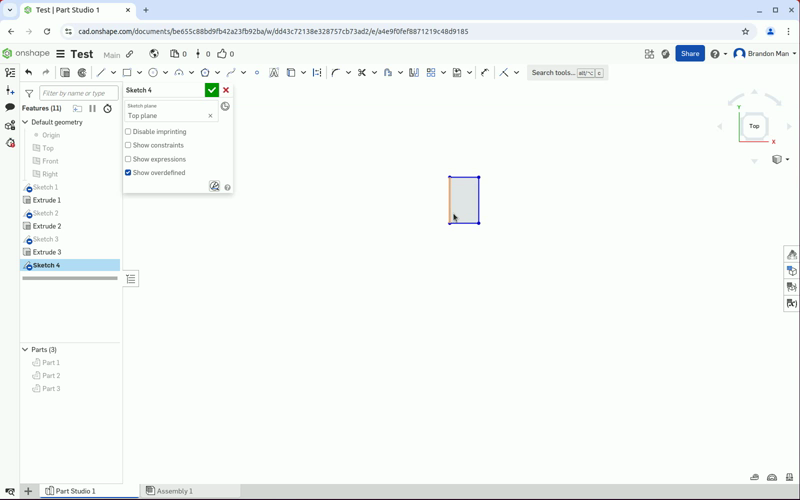
scroll(6)
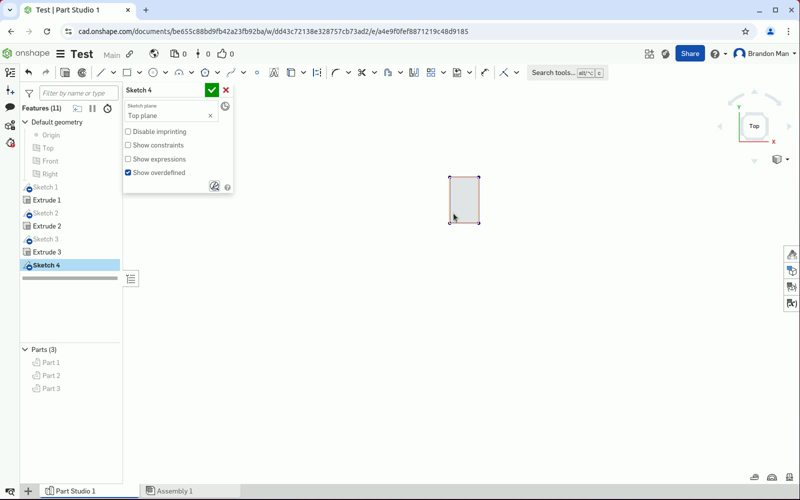
scroll(6)
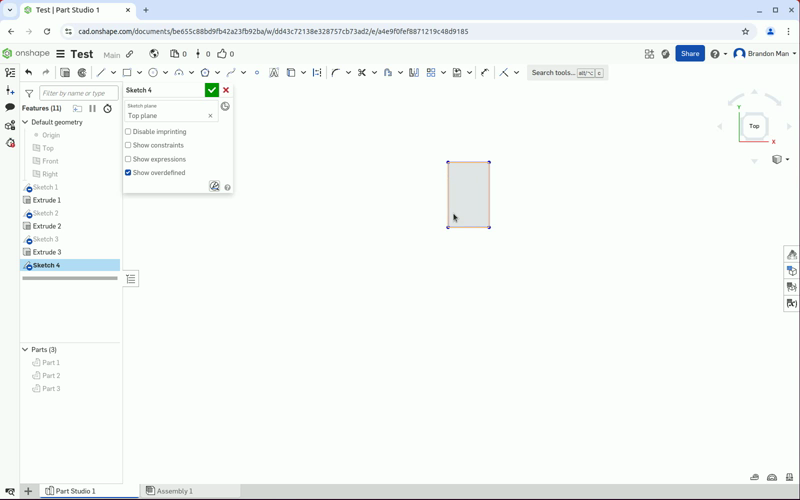
scroll(6)
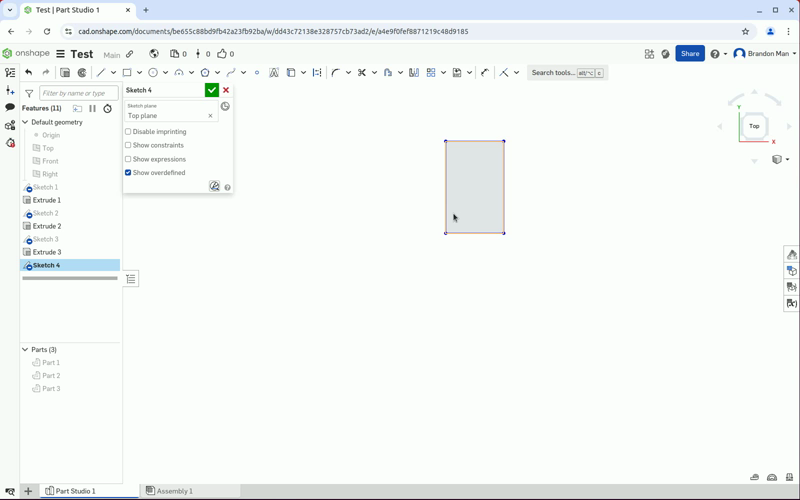
scroll(6)
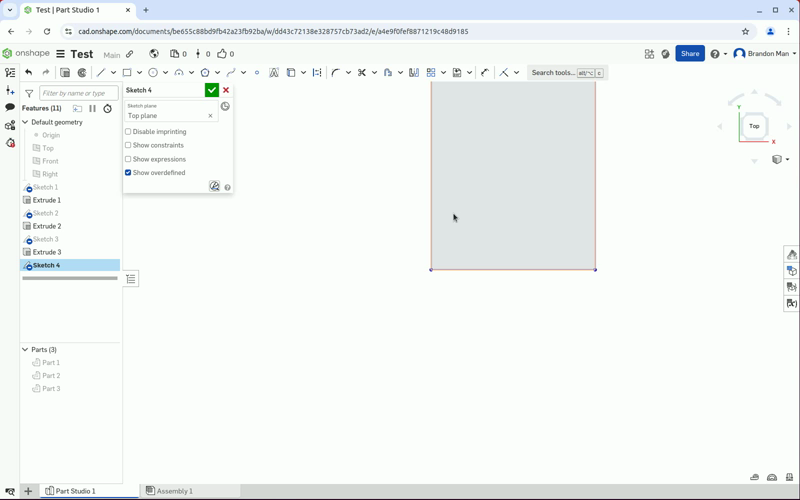
click(453, 213)
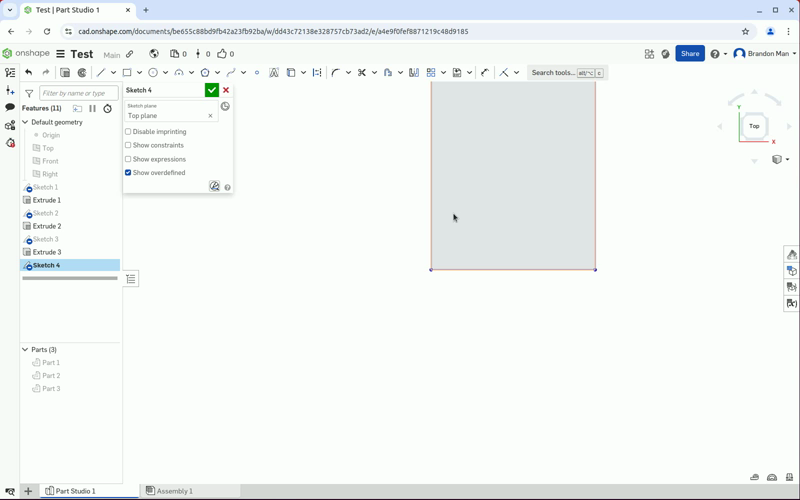
scroll(-6)
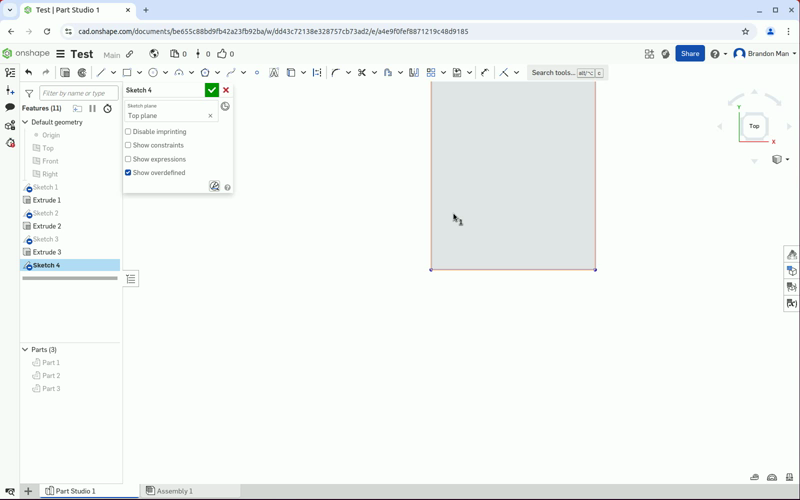
scroll(-6)
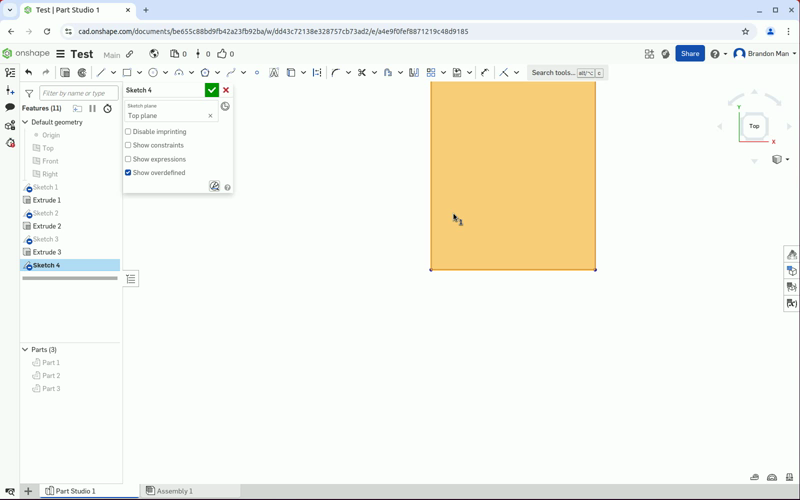
scroll(-6)
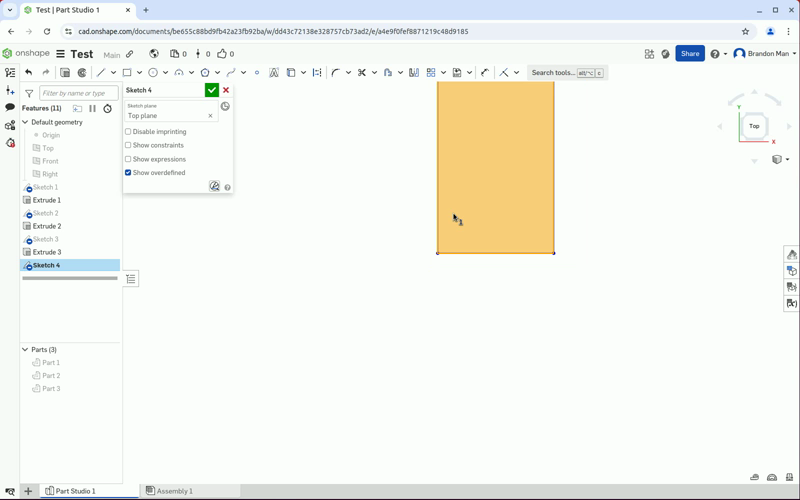
scroll(-6)
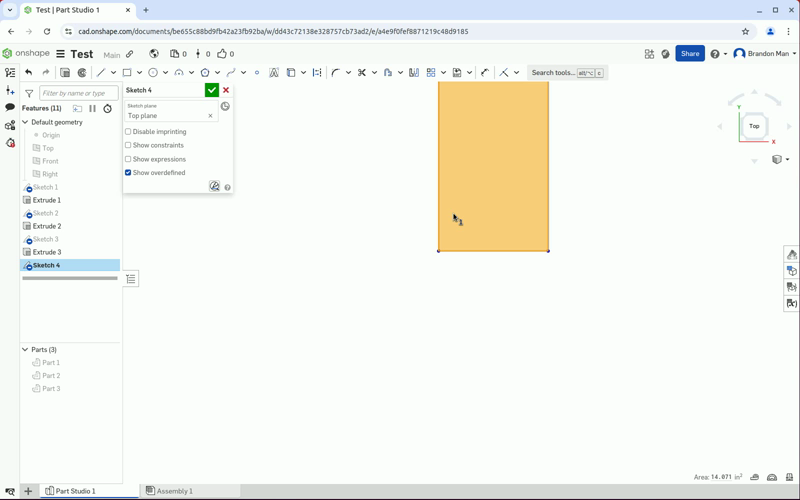
scroll(-6)
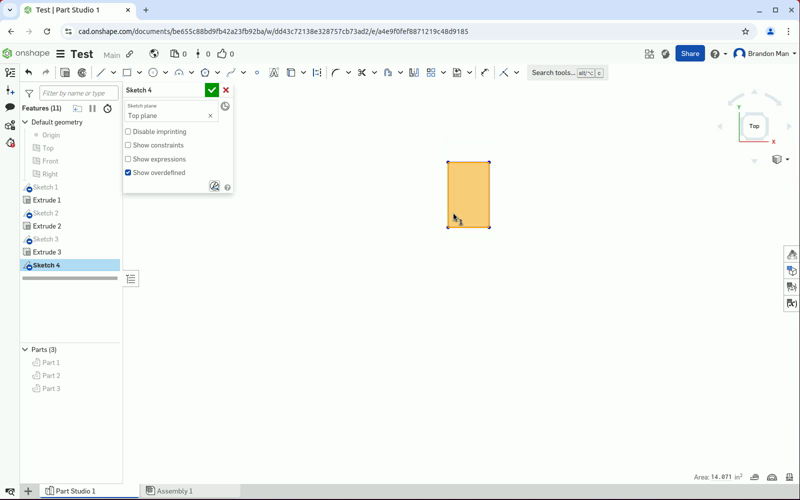
scroll(-6)
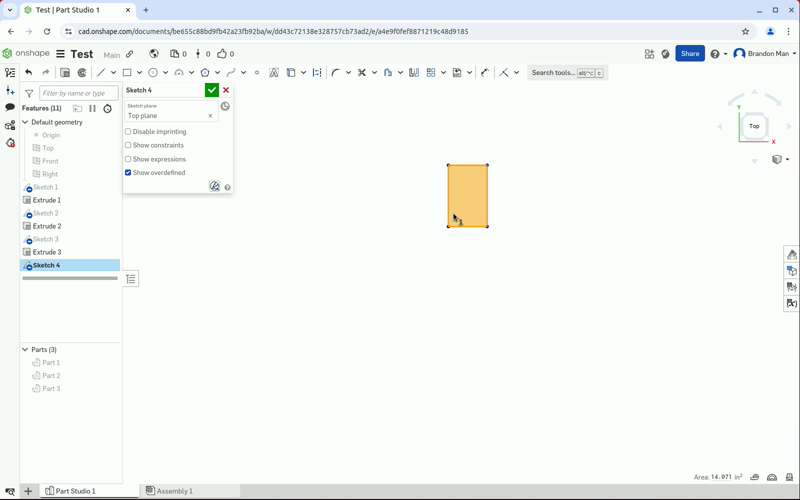
scroll(-6)
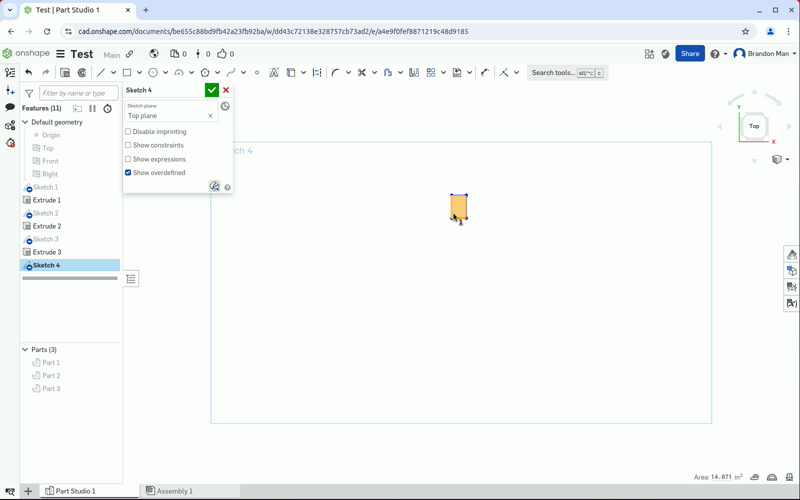
mouse_move(73, 352)
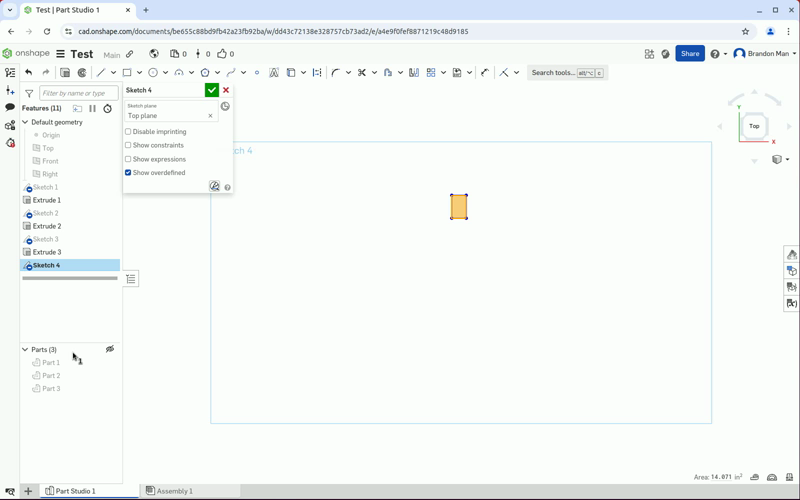
key(shift+y)
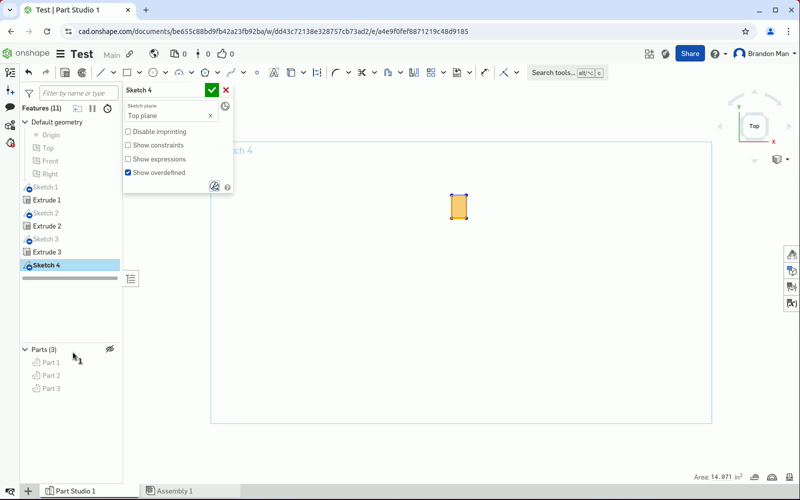
key(shift+e)
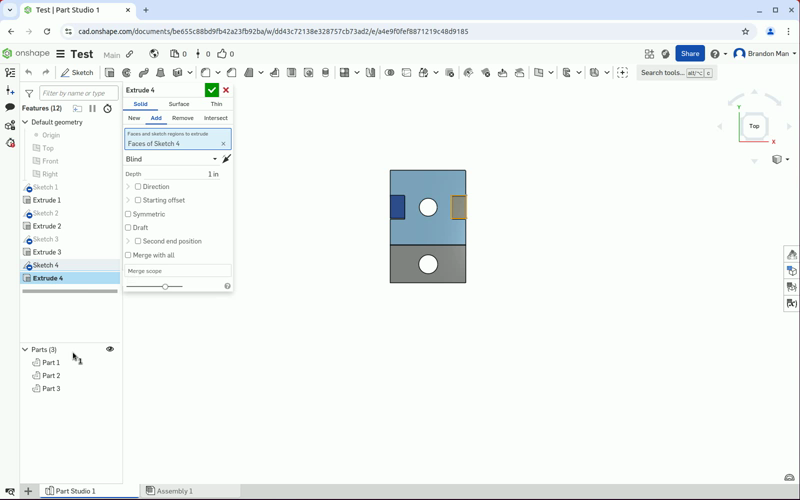
mouse_move(143, 106)
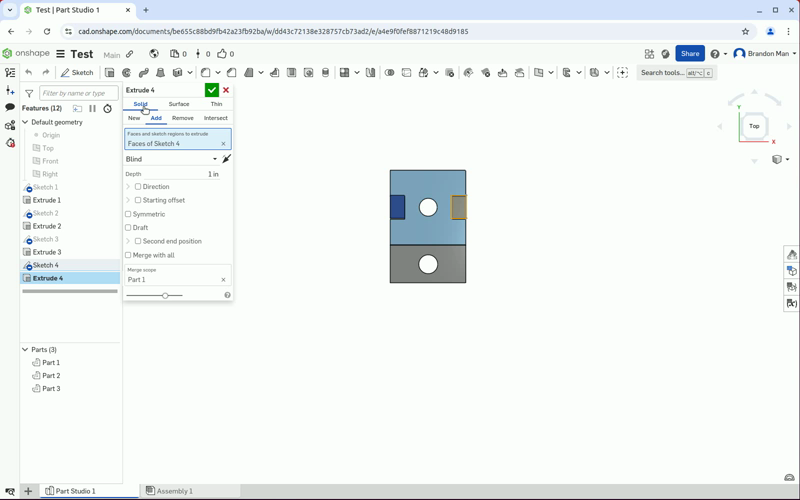
click(143, 106)
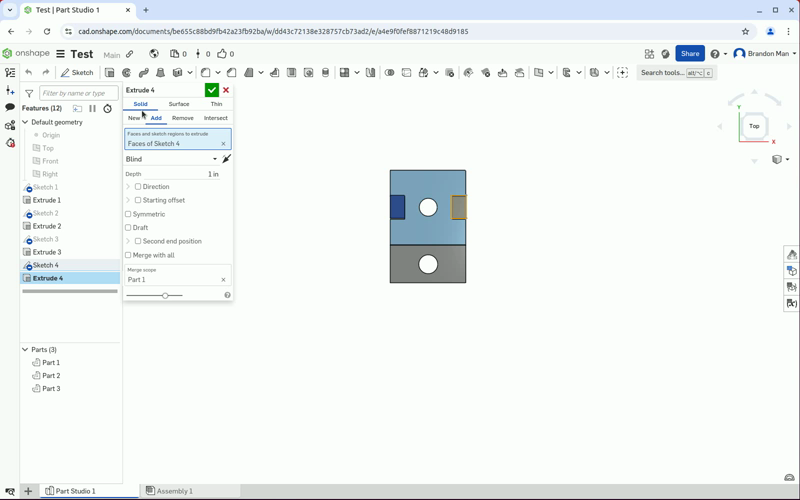
mouse_move(137, 120)
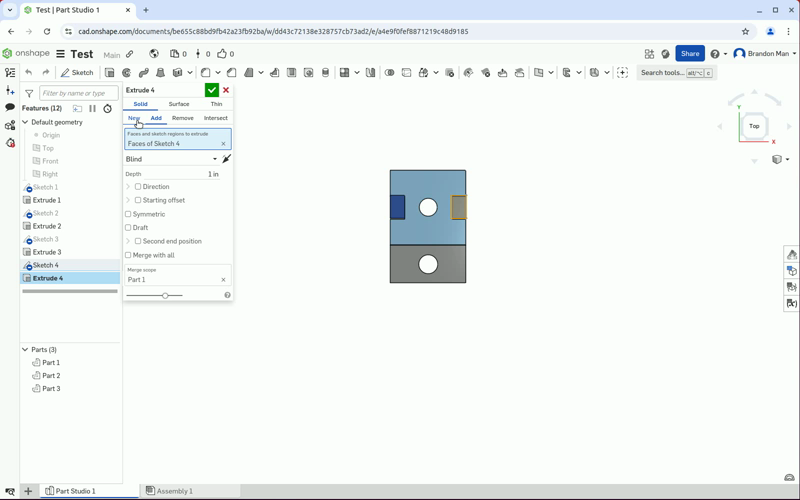
click(137, 120)
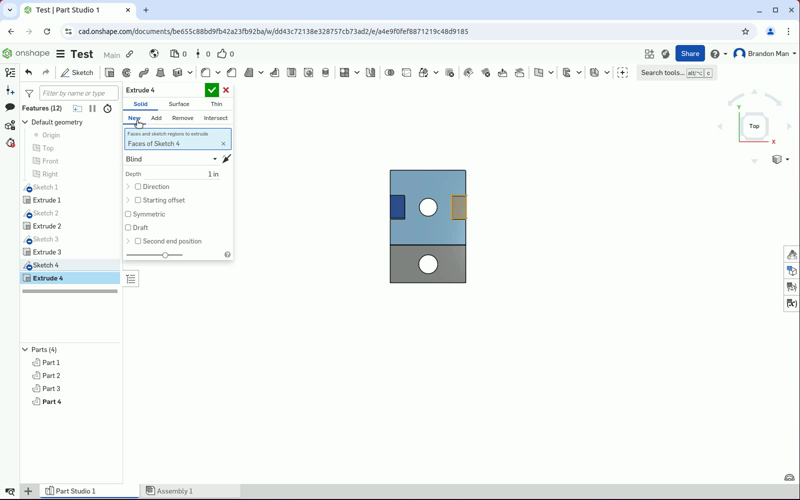
key(tab, 4)
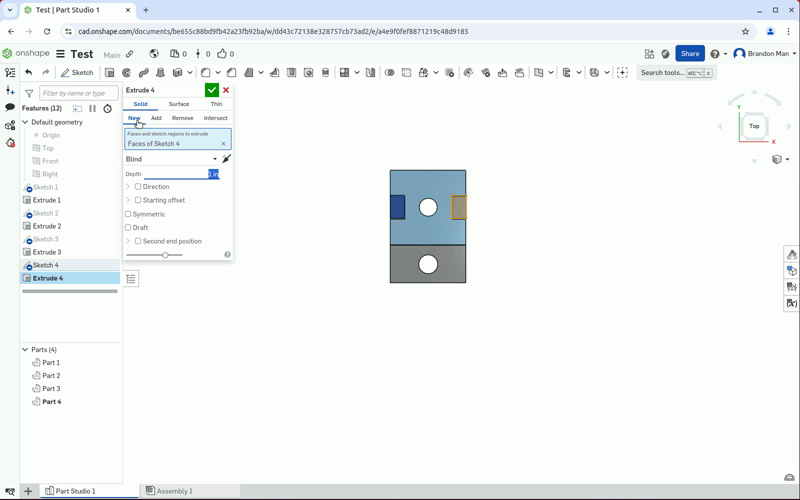
text(7.703)
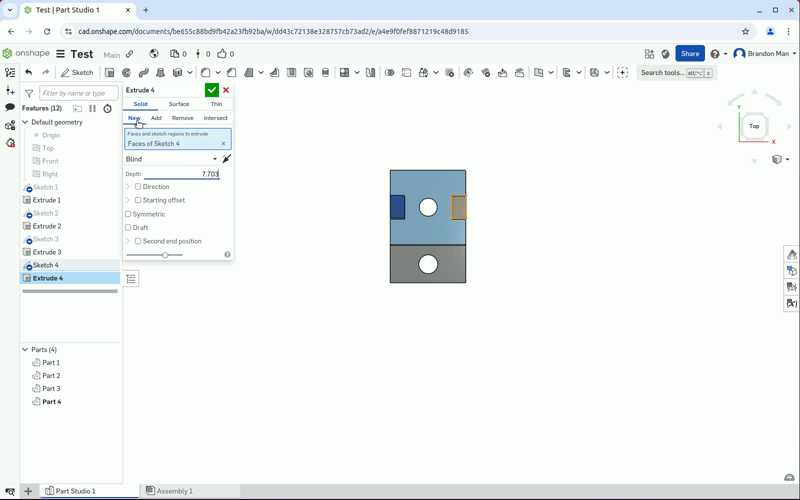
key(enter)
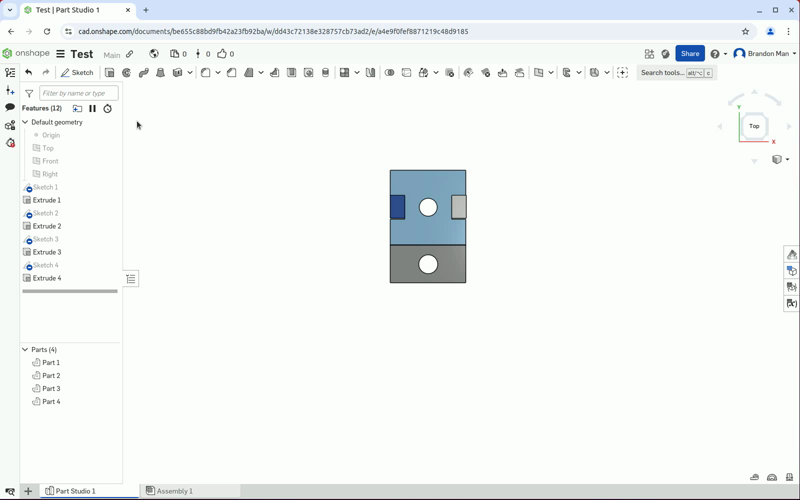
key(shift+h)
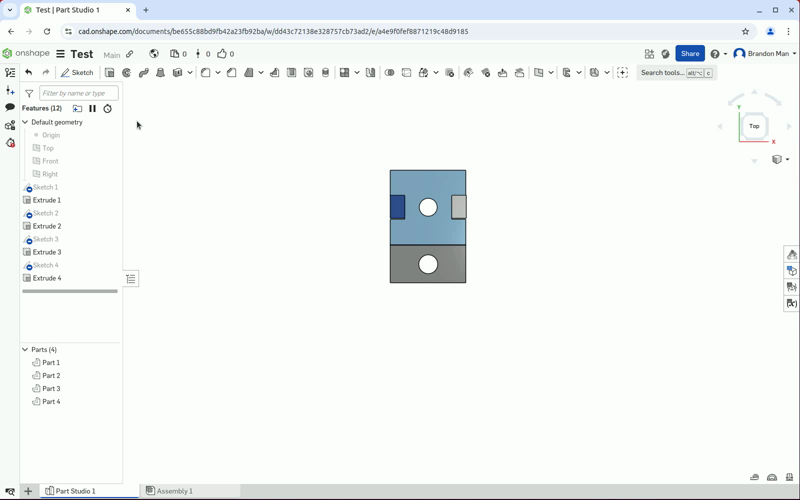
key(shift+h)
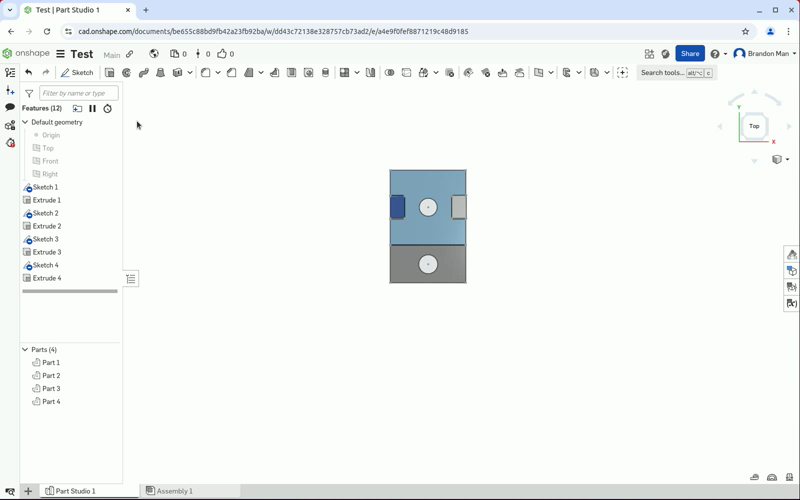
key(shift+7)
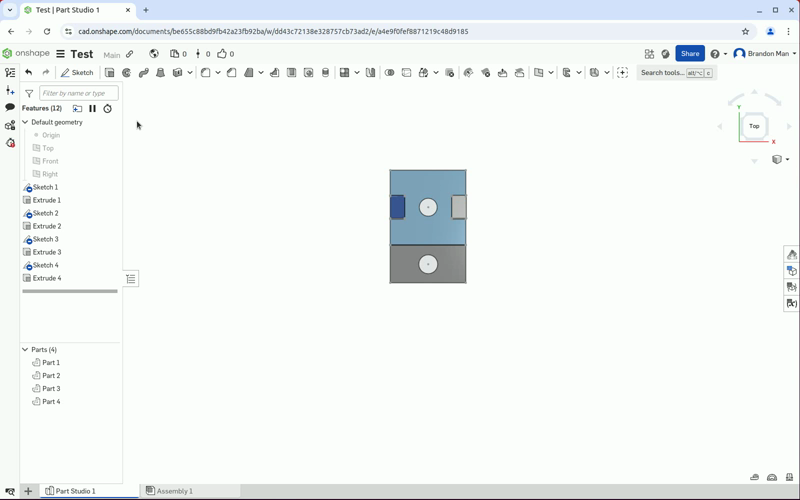
key(up, 3)
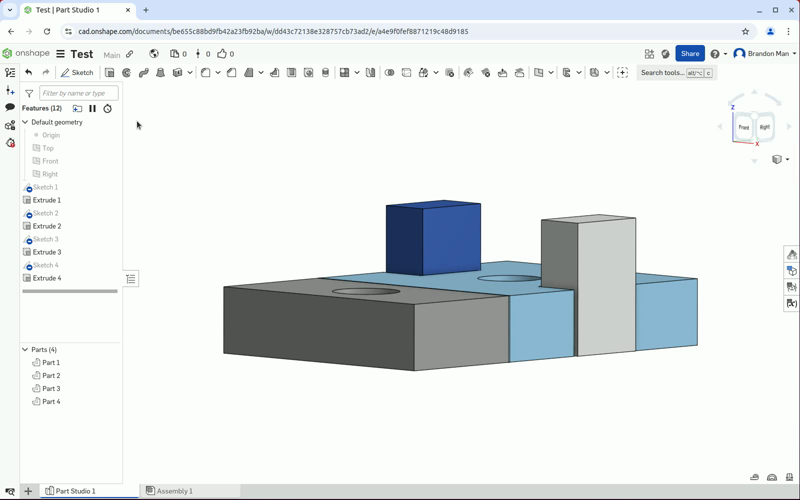
key(left, 3)
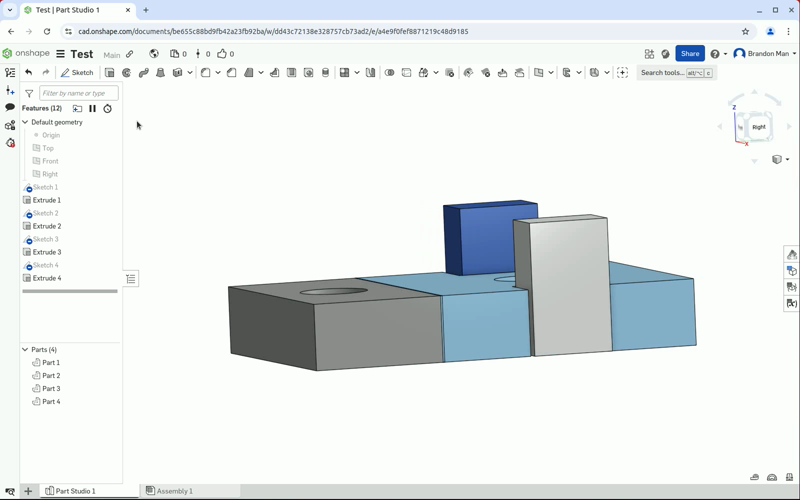
key(right, 3)
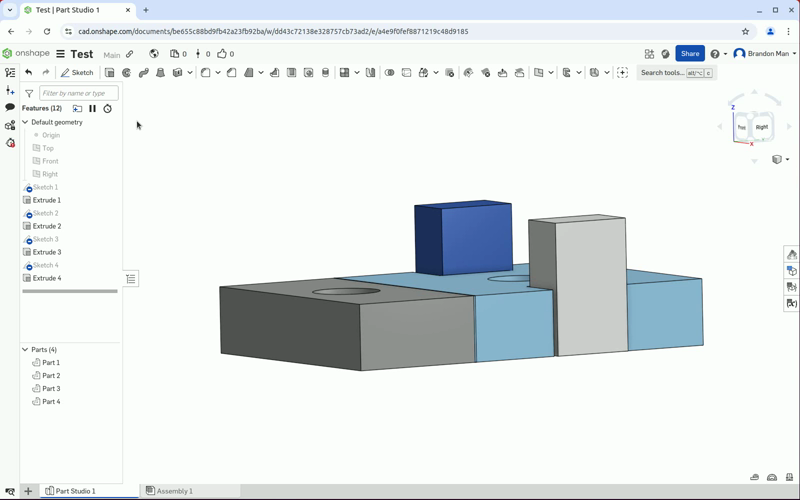
key(down, 3)
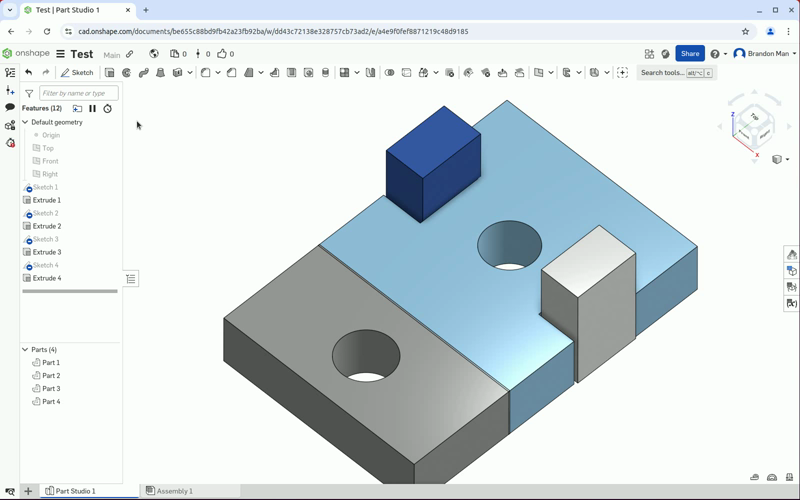
mouse_move(73, 189)
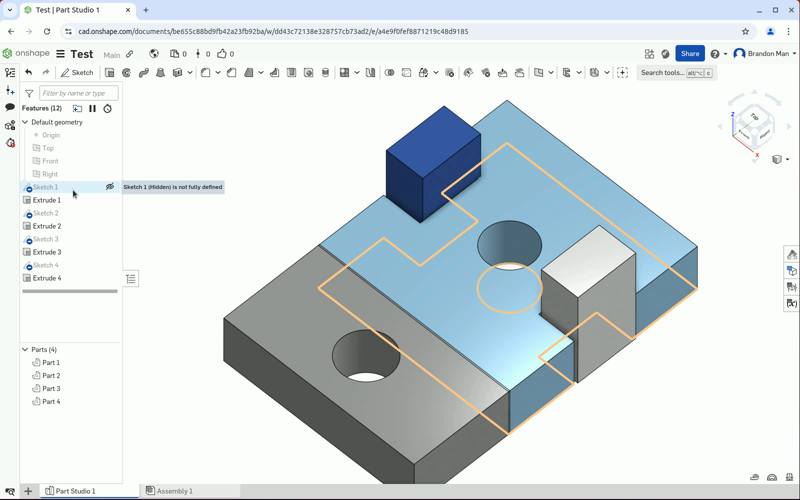
click(73, 189)